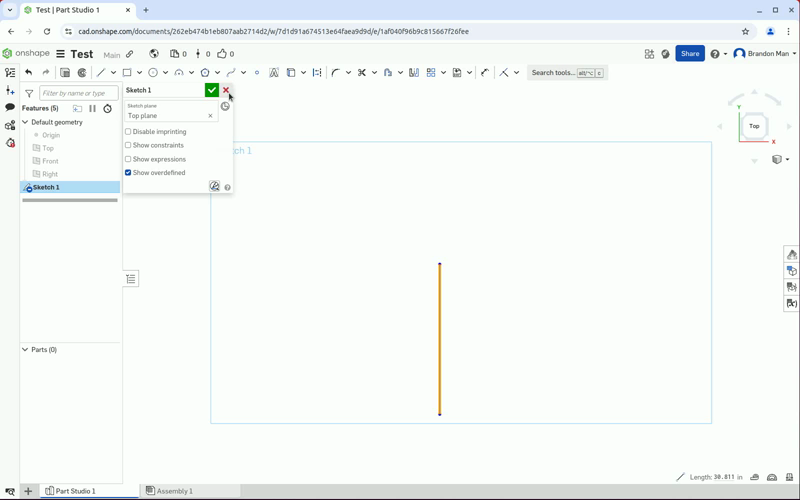
key(shift+h)
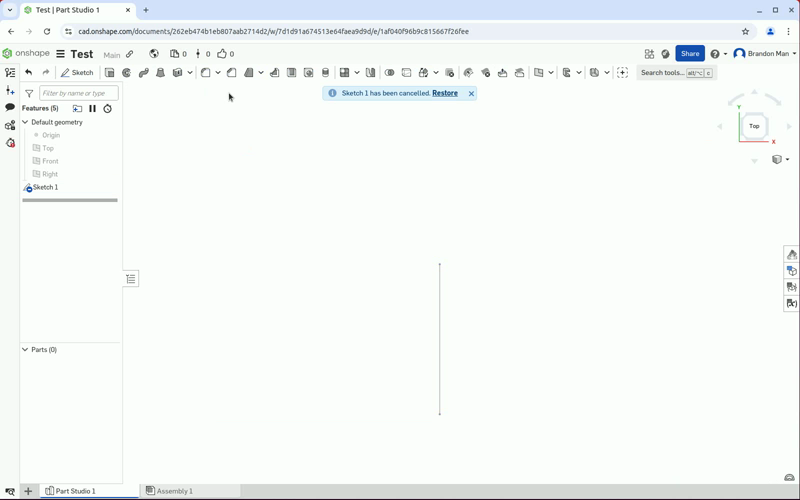
key(shift+s)
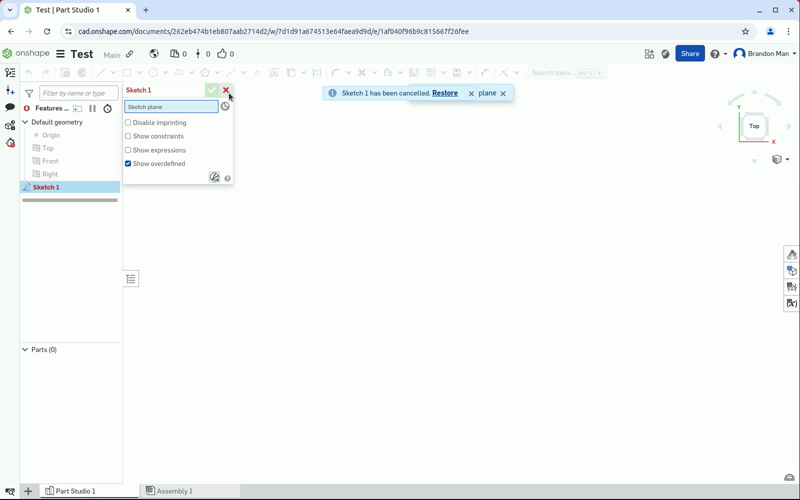
mouse_move(73, 150)
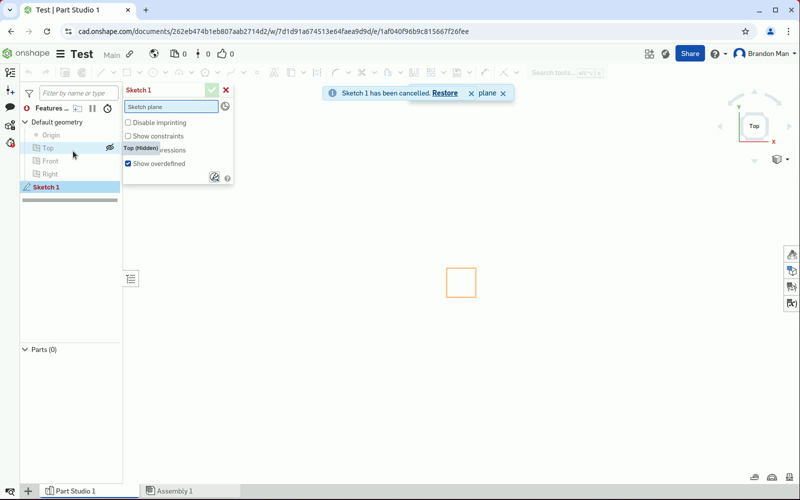
click(73, 150)
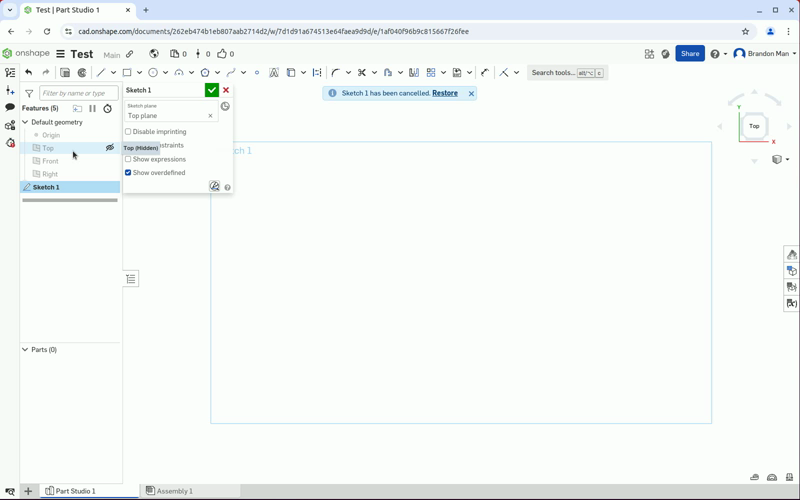
mouse_move(73, 352)
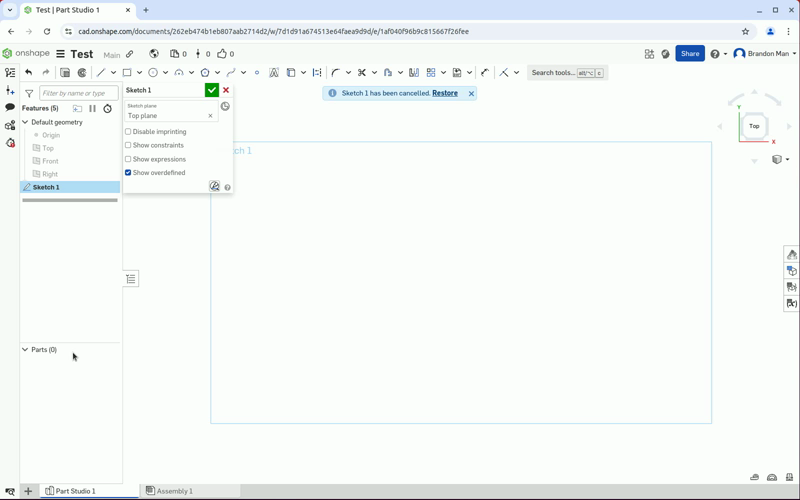
key(y)
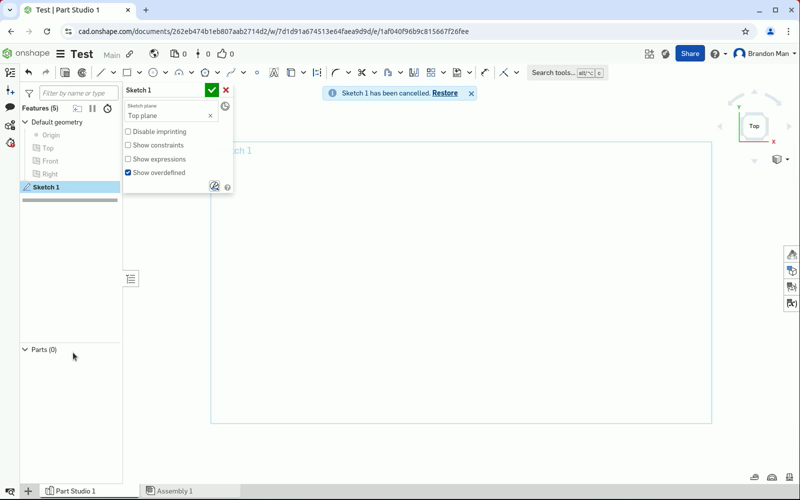
key(l)
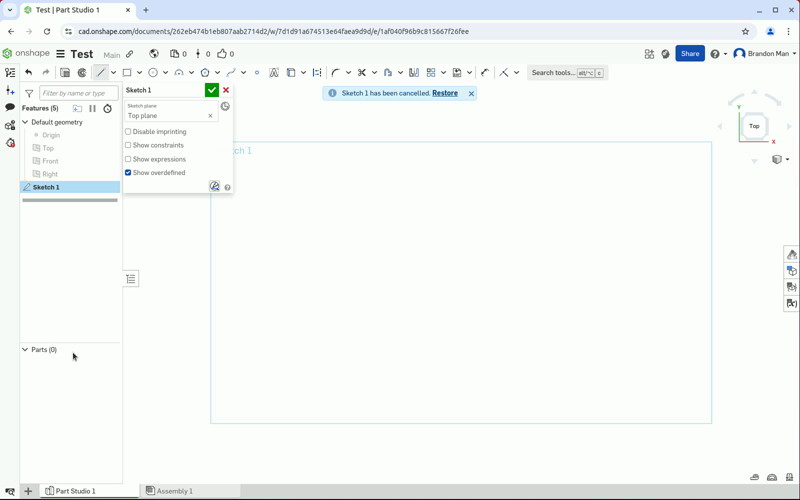
key_down(shift)
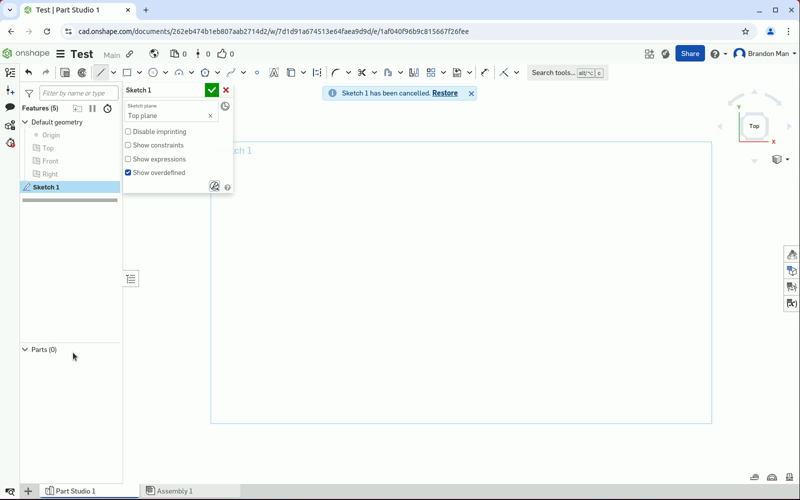
mouse_move(460, 282)
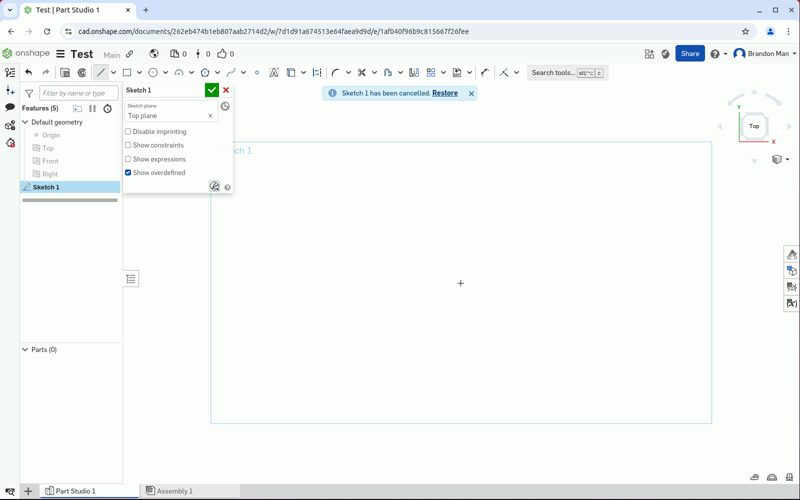
click(460, 282)
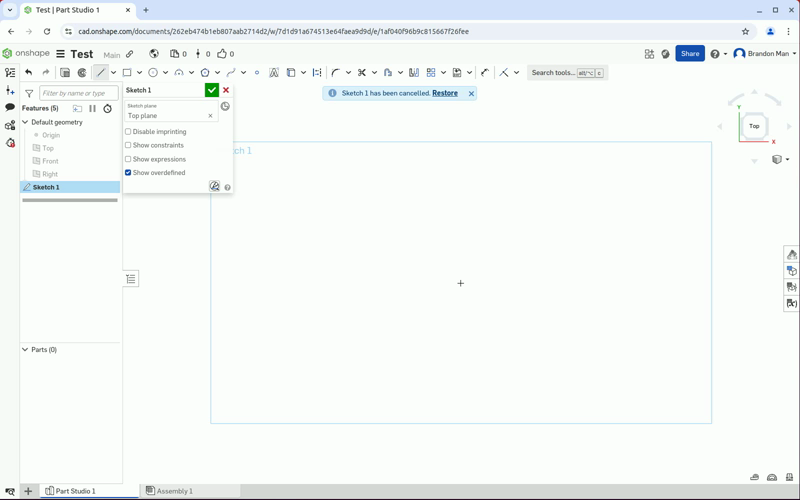
key_up(shift)
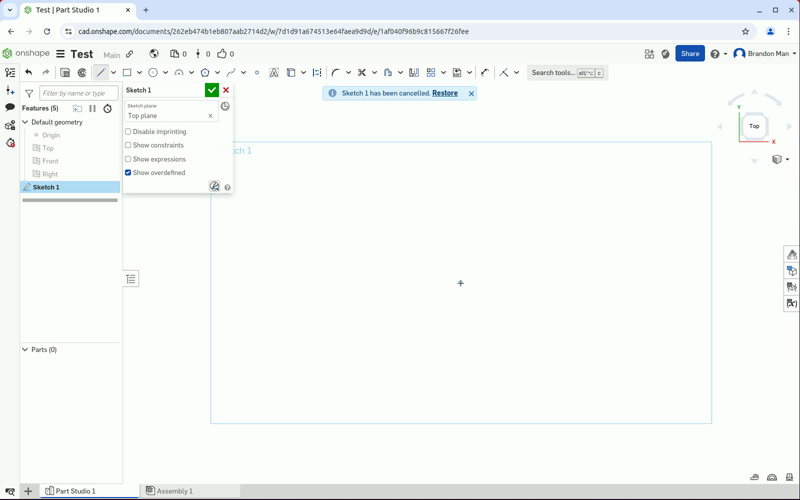
key_down(shift)
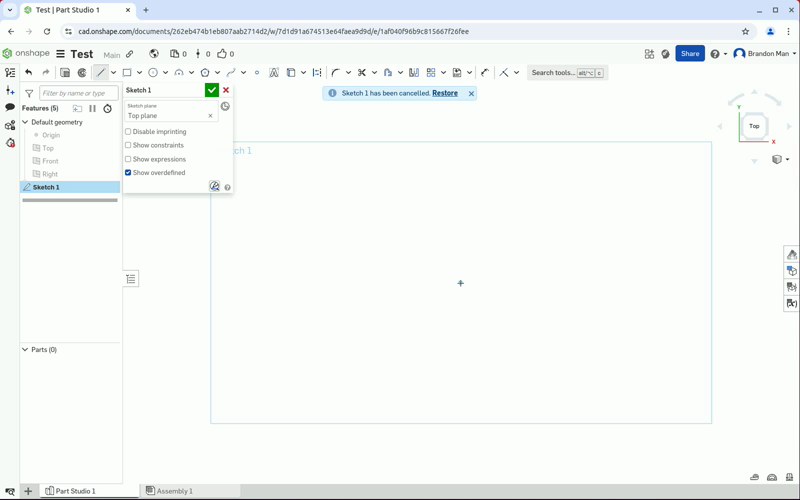
mouse_move(490, 282)
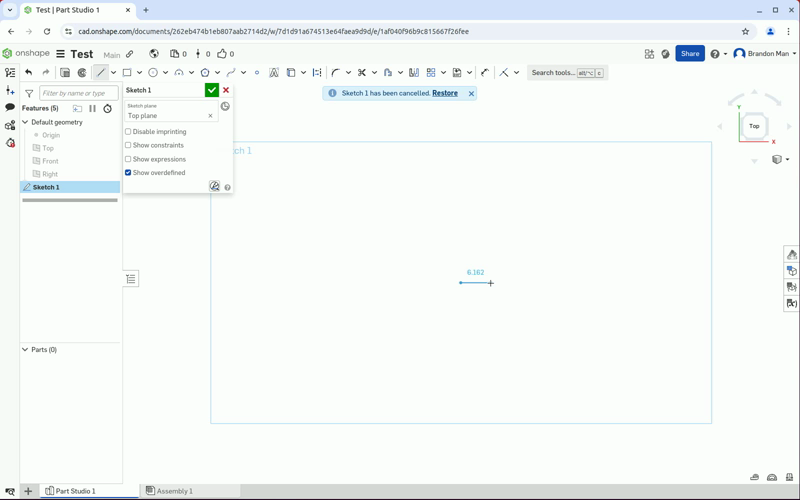
mouse_move(498, 282)
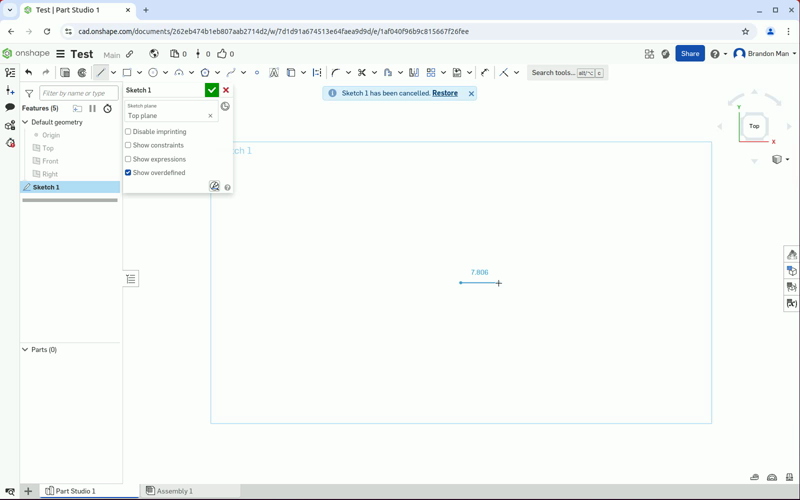
click(498, 282)
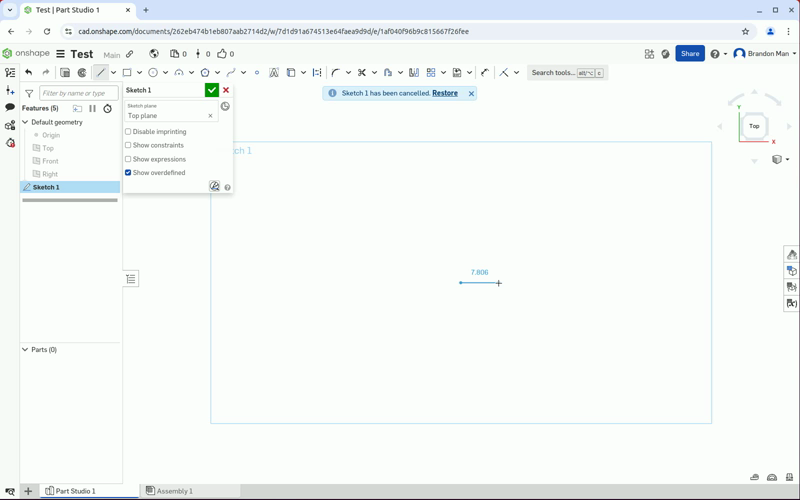
key_up(shift)
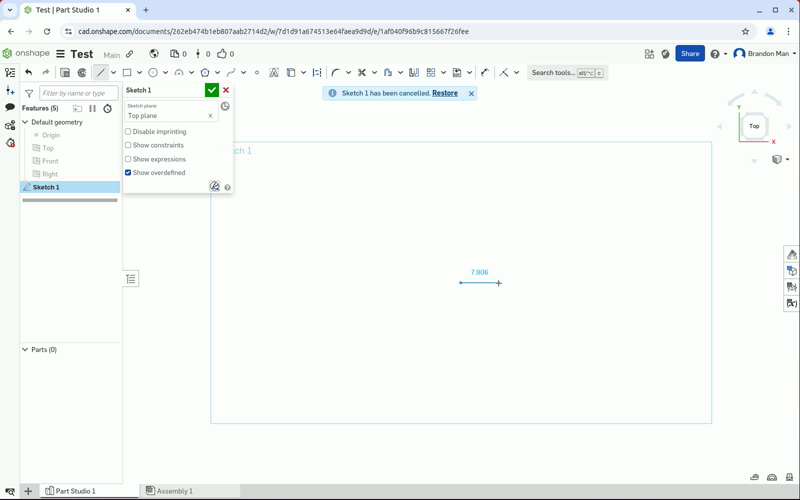
key_down(shift)
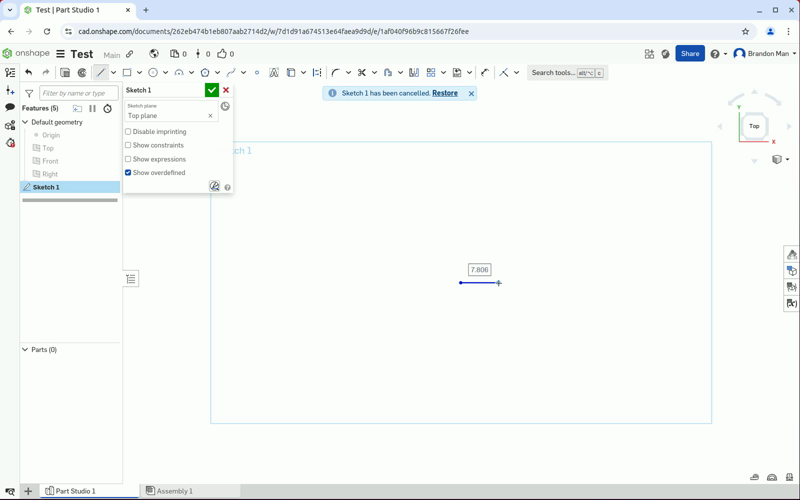
mouse_move(498, 207)
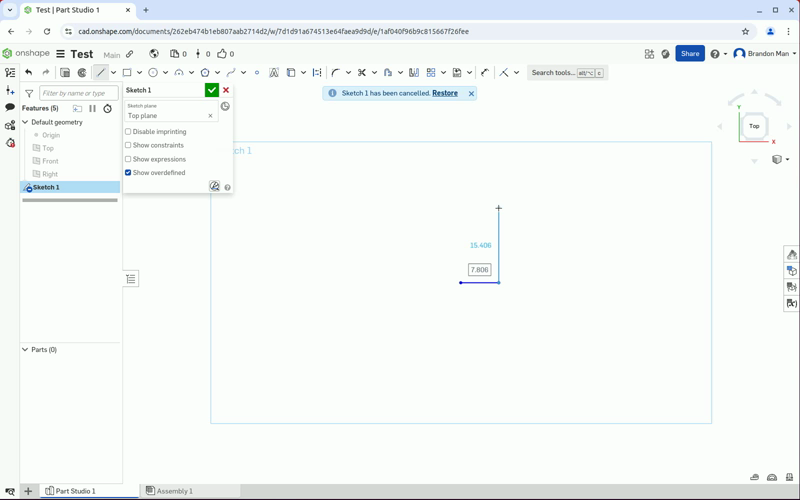
click(498, 207)
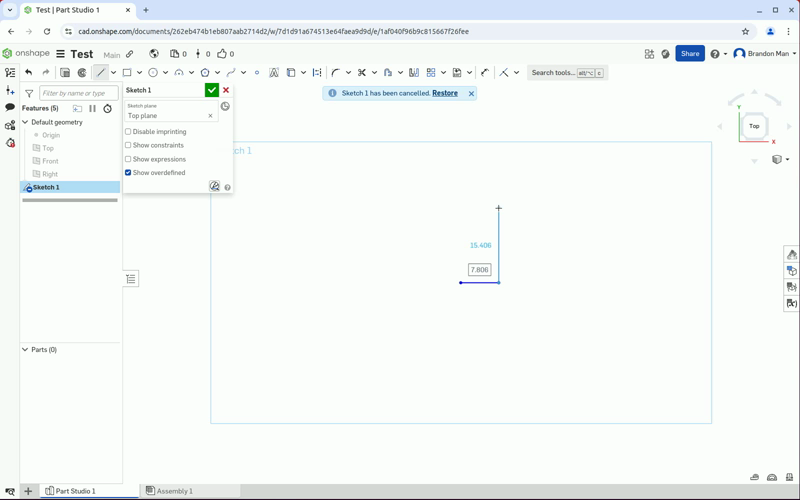
key_up(shift)
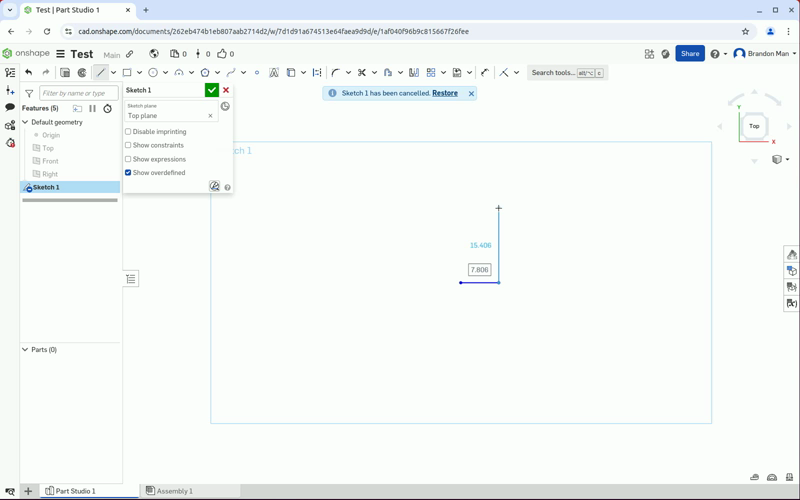
key_down(shift)
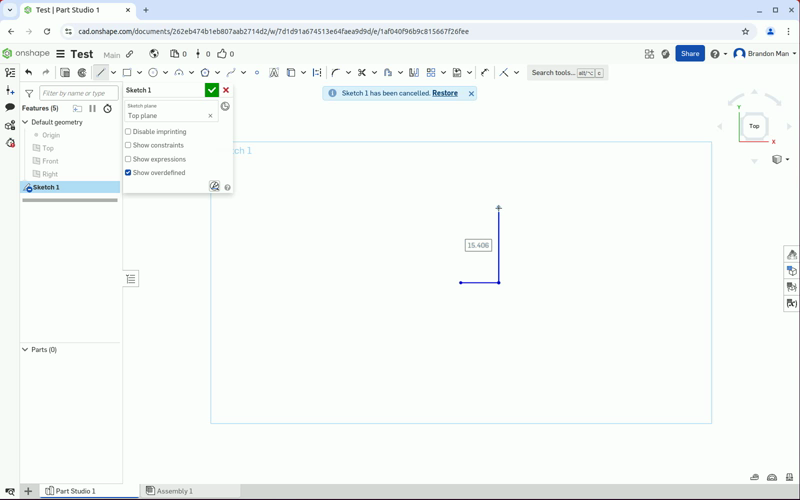
mouse_move(528, 207)
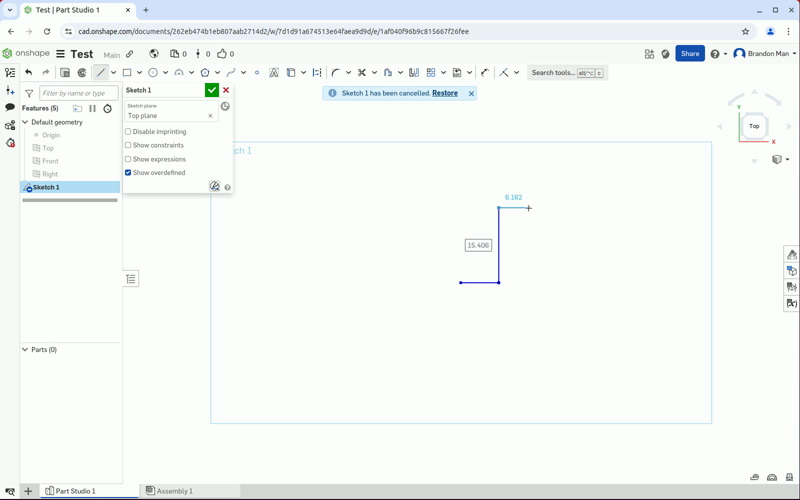
mouse_move(460, 207)
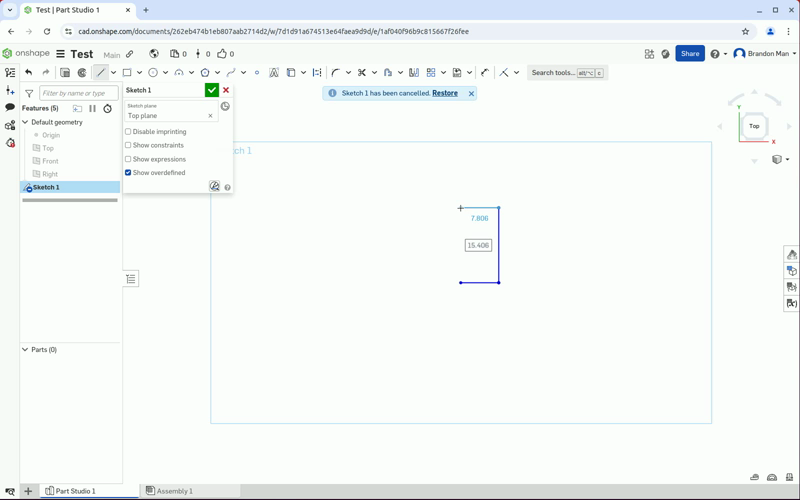
click(460, 207)
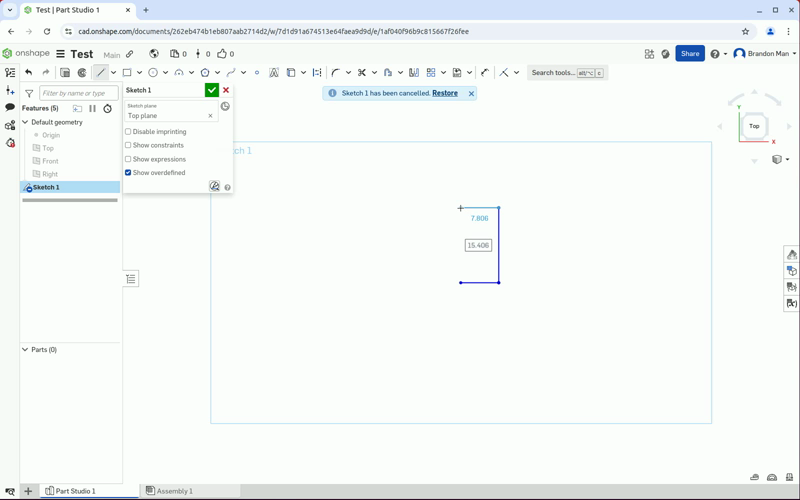
key_up(shift)
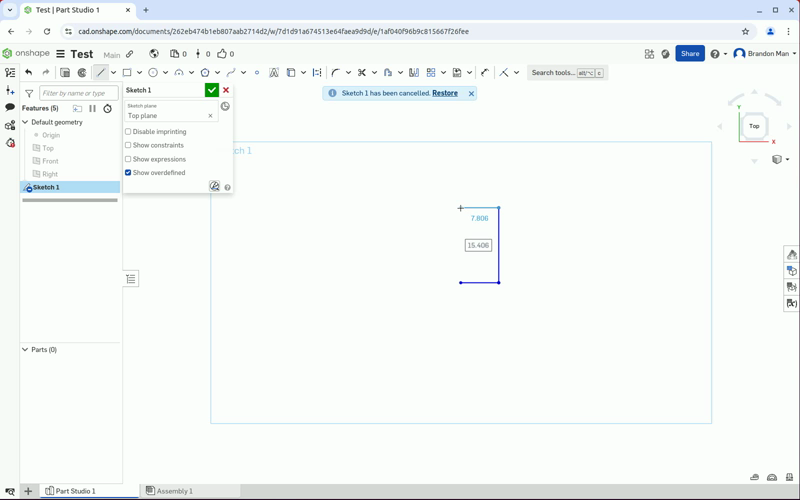
key_down(shift)
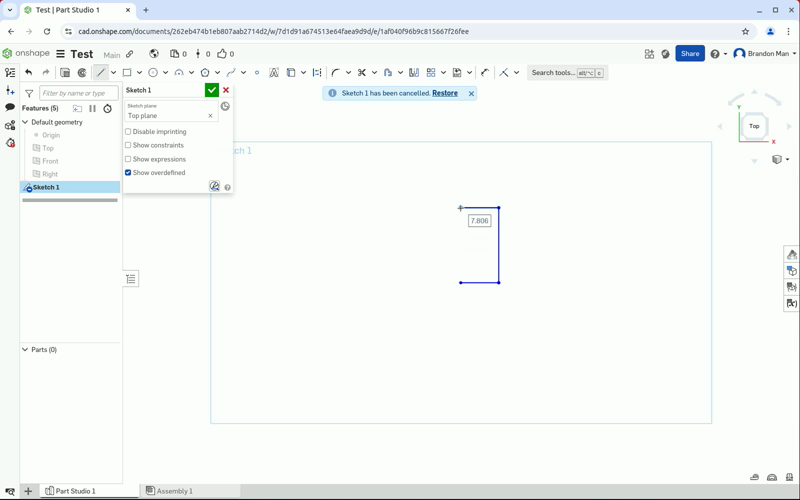
mouse_move(460, 282)
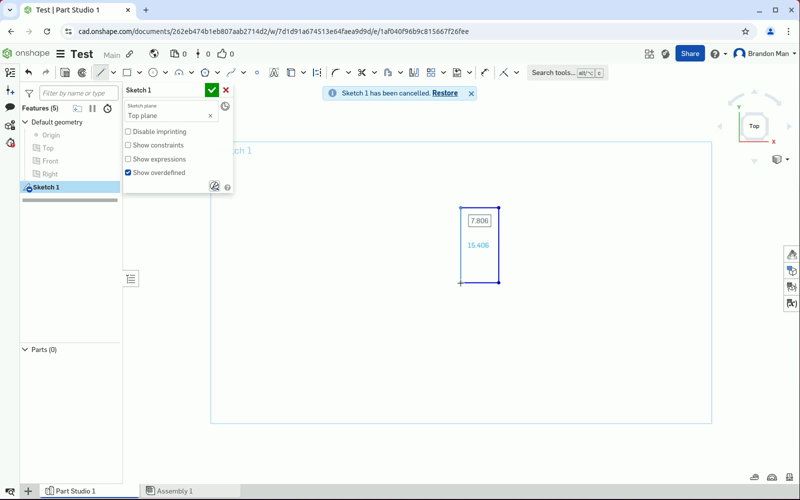
key_up(shift)
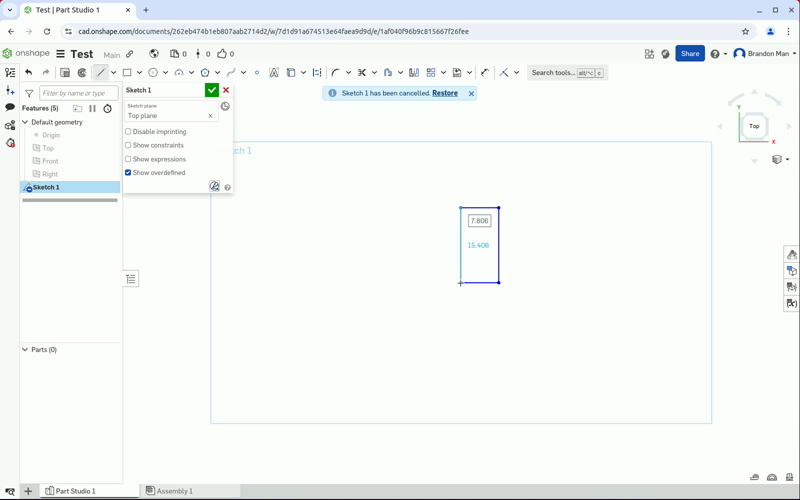
click(460, 282)
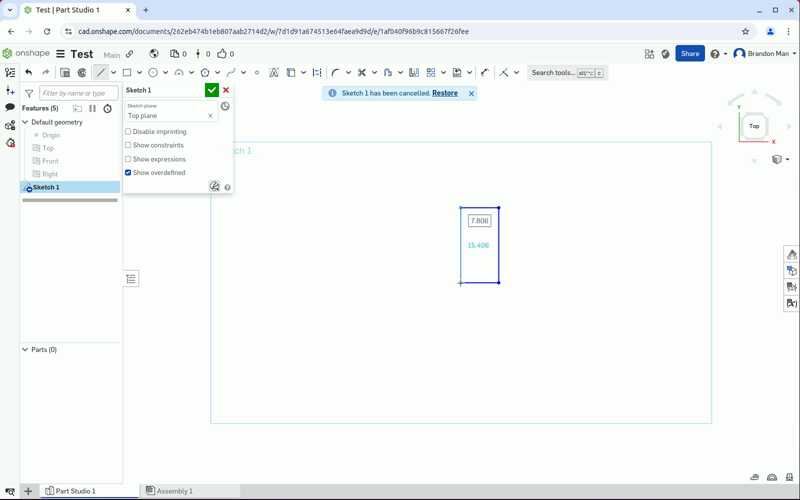
key(esc)
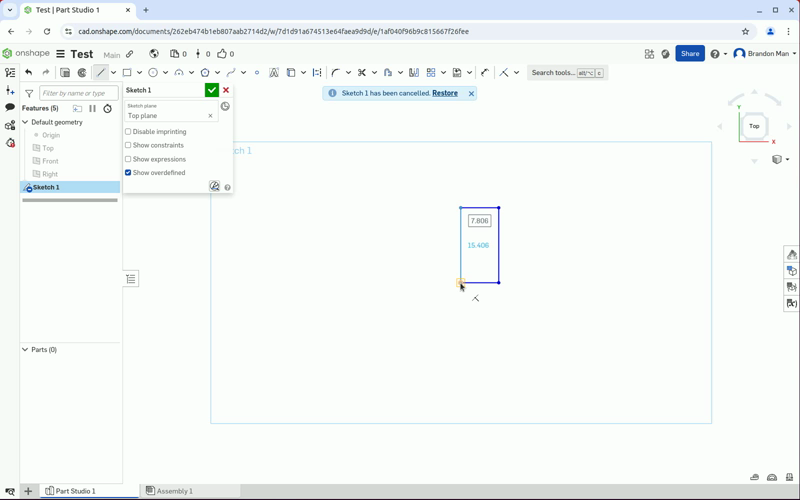
mouse_move(463, 214)
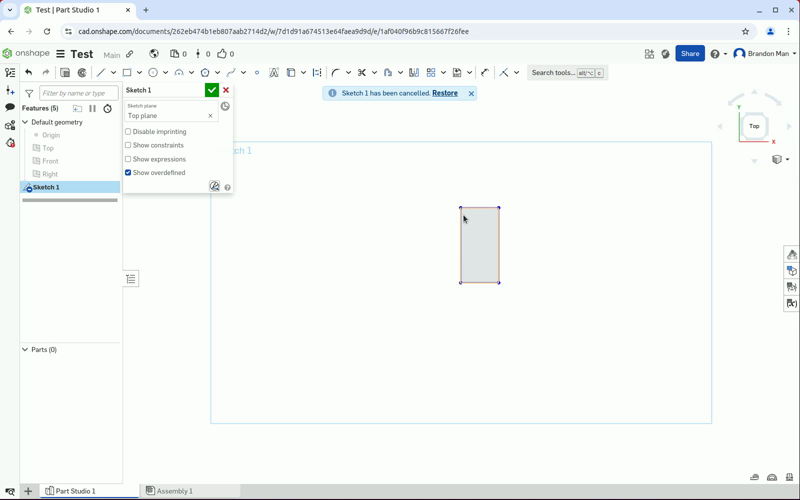
click(463, 214)
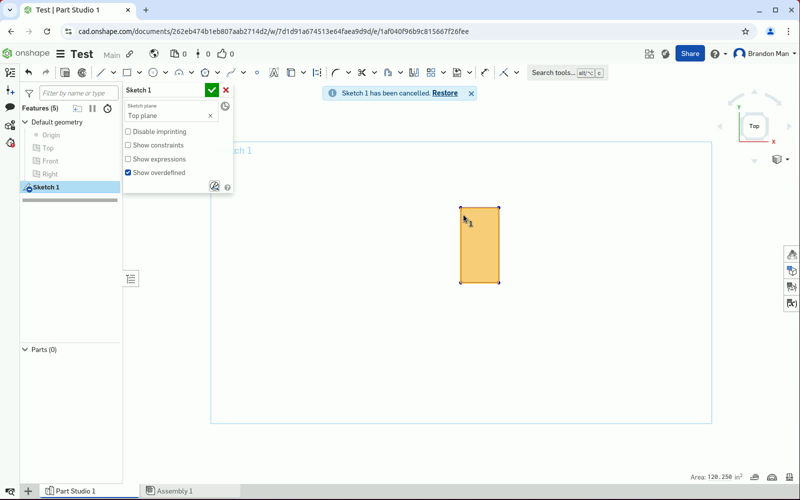
mouse_move(73, 352)
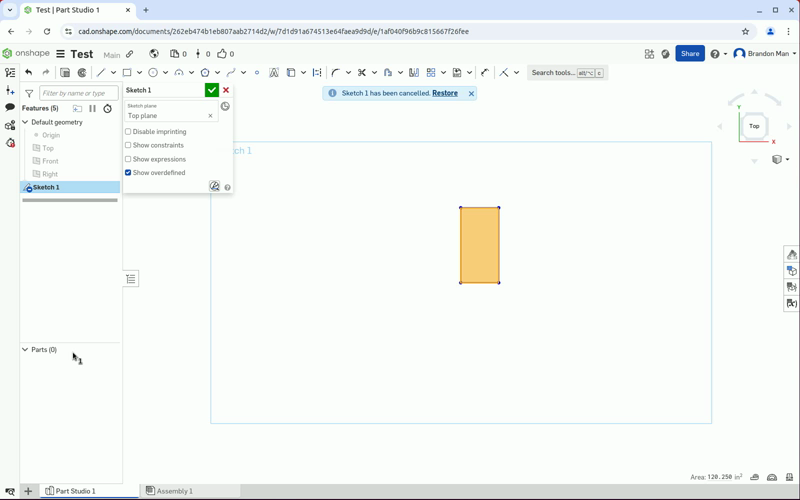
key(shift+y)
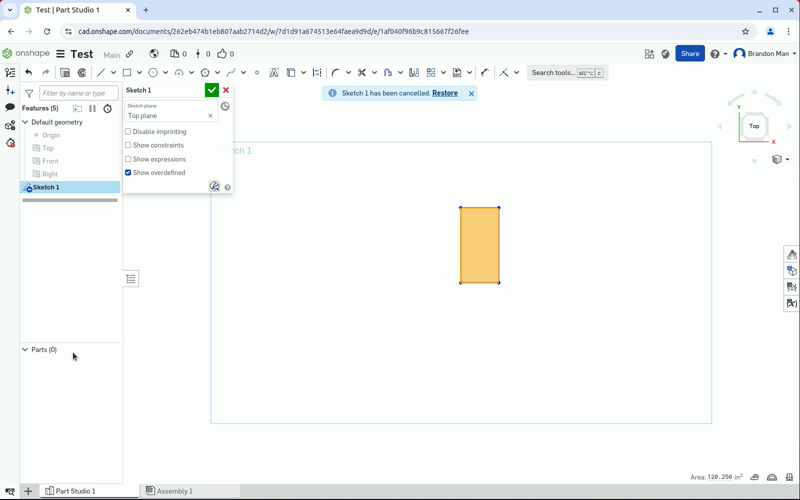
key(shift+e)
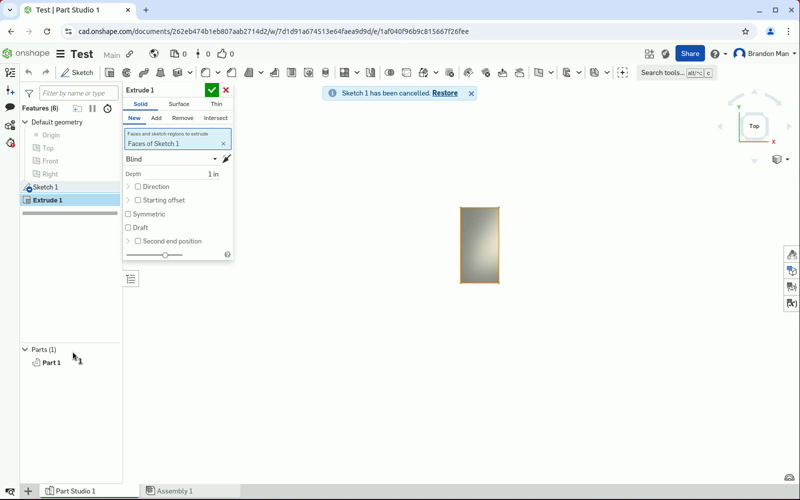
mouse_move(143, 106)
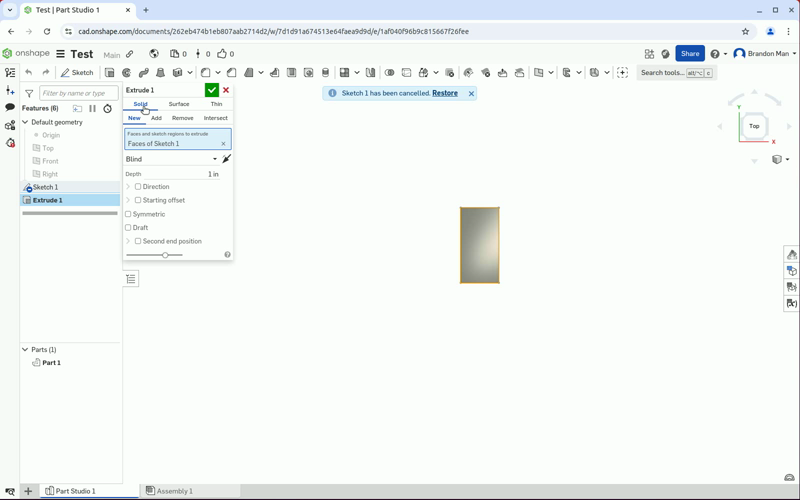
click(143, 106)
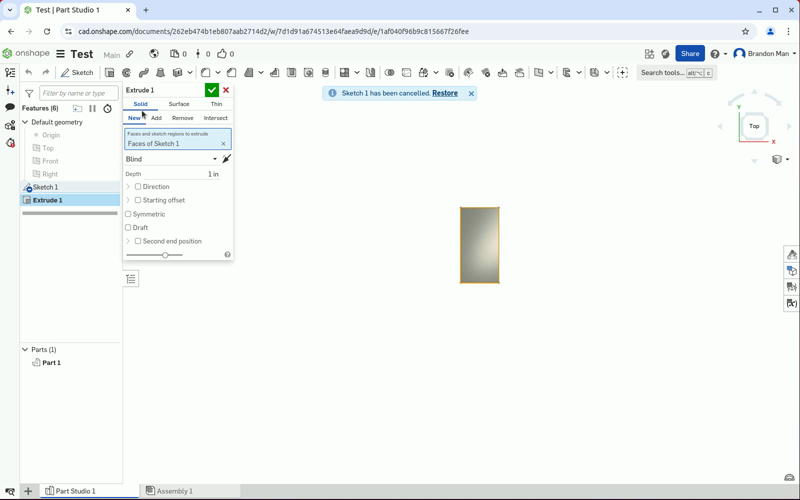
mouse_move(137, 120)
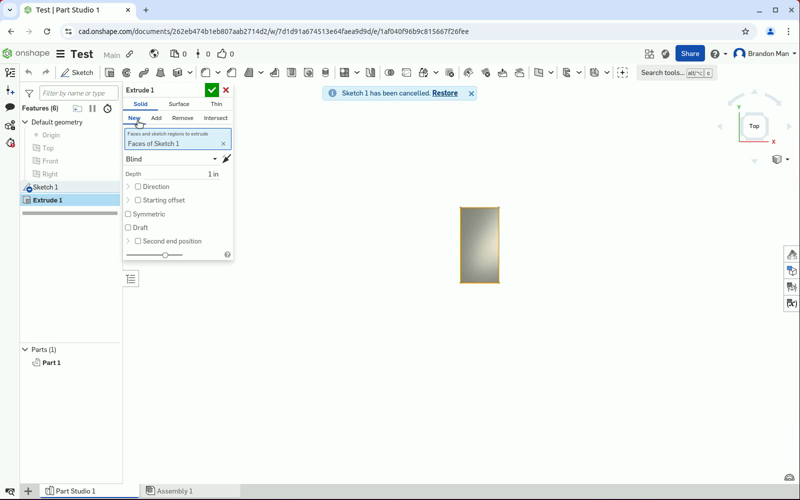
click(137, 120)
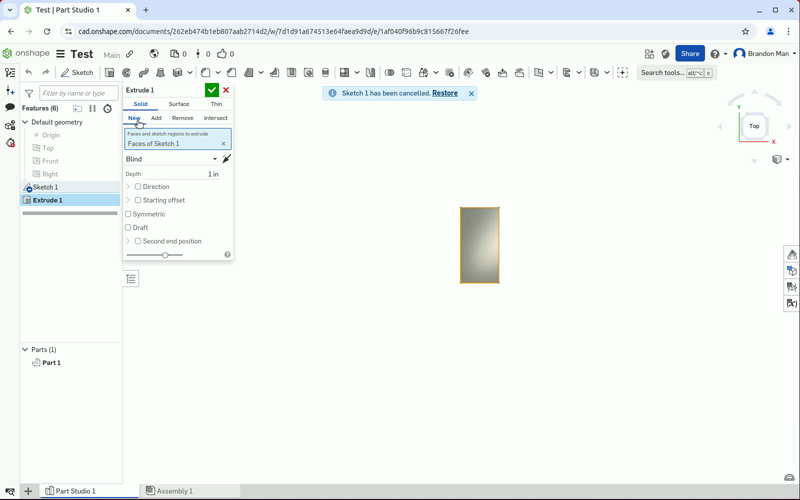
key(tab, 4)
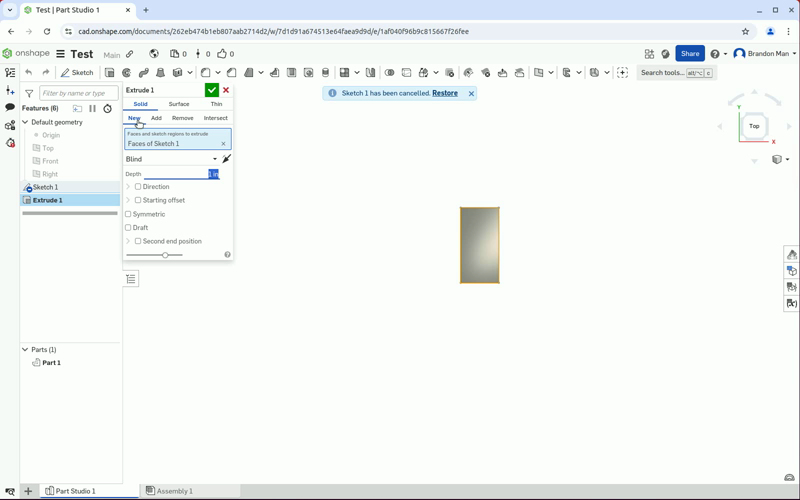
text(15.405)
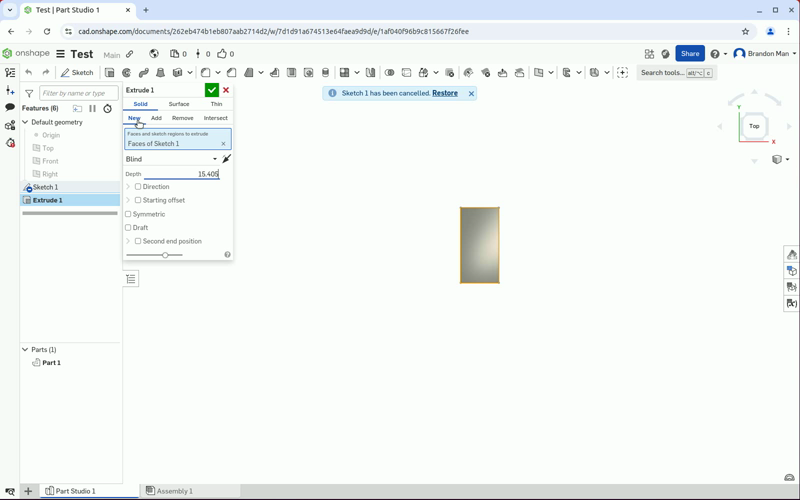
key(enter)
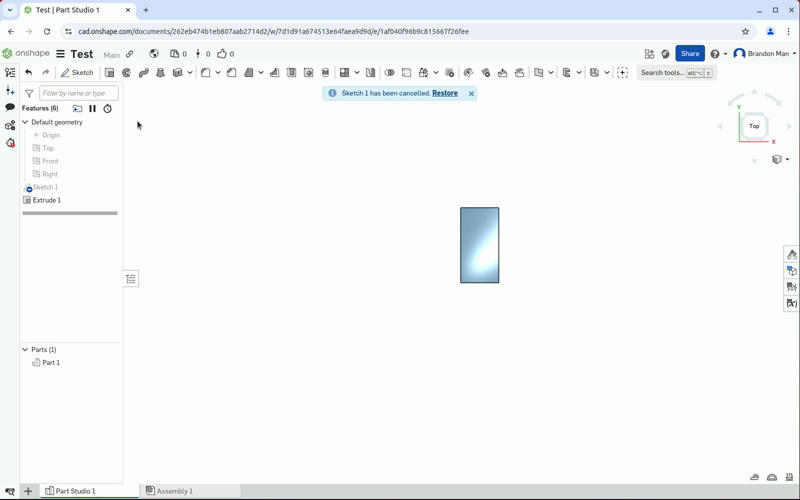
key(shift+h)
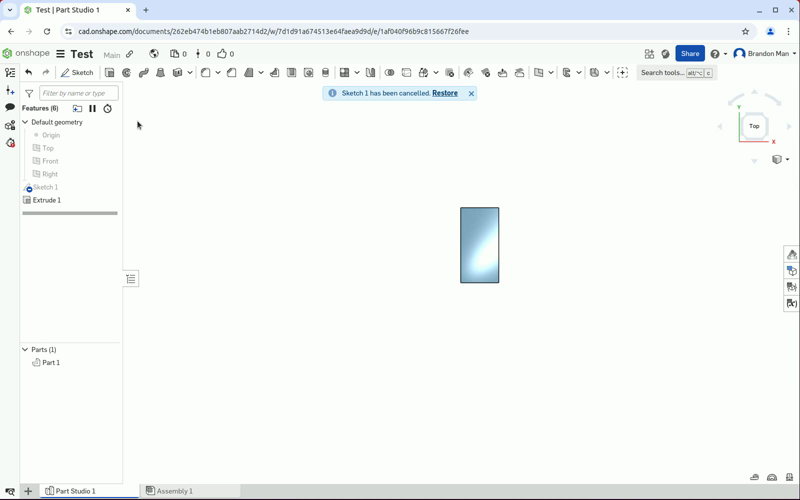
key(shift+h)
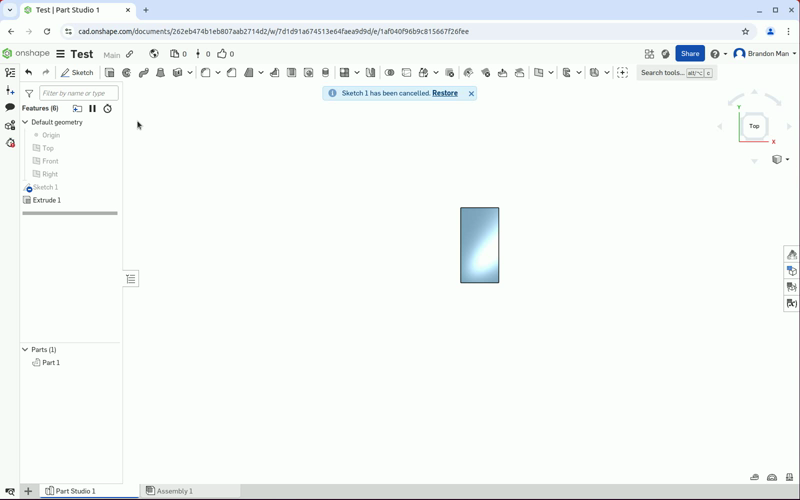
mouse_move(73, 189)
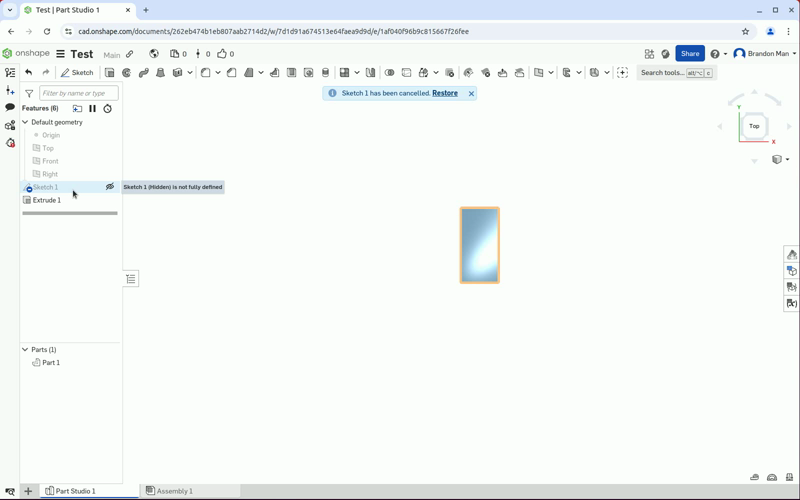
click(73, 189)
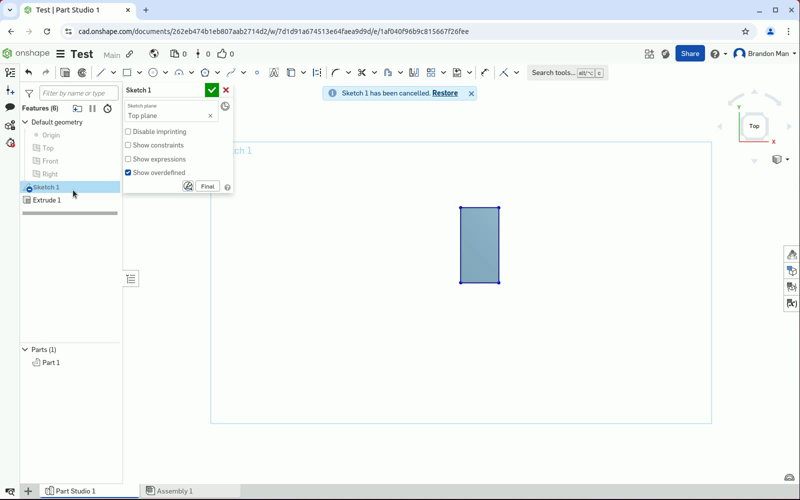
mouse_move(229, 92)
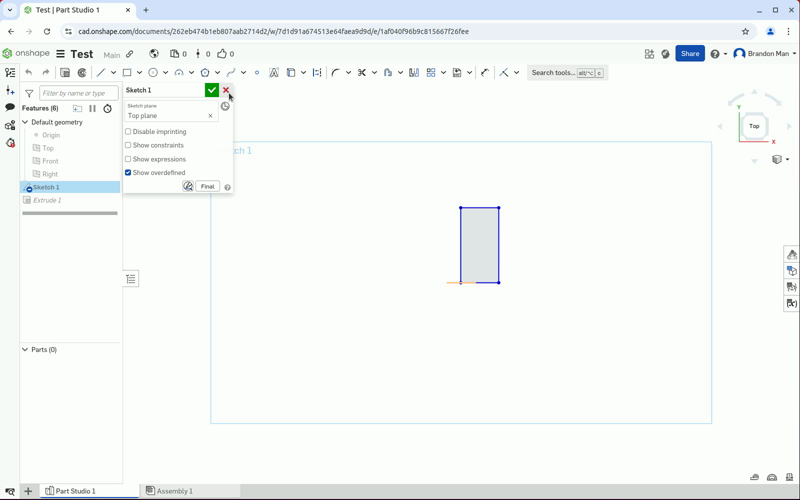
click(229, 92)
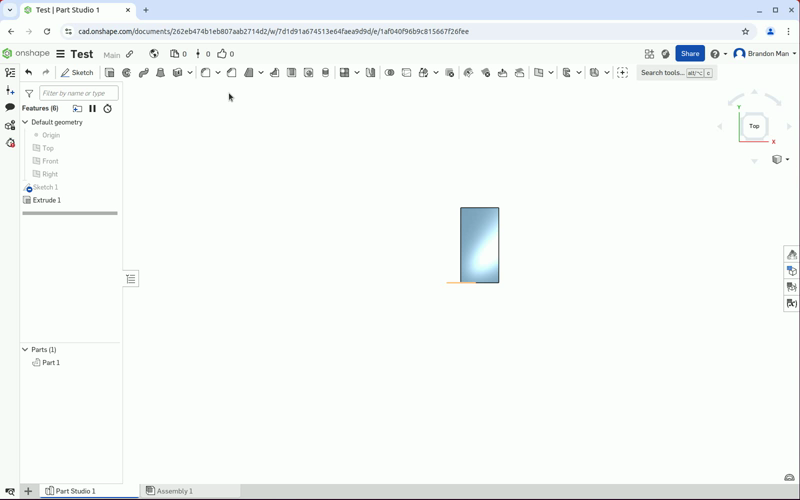
mouse_move(541, 75)
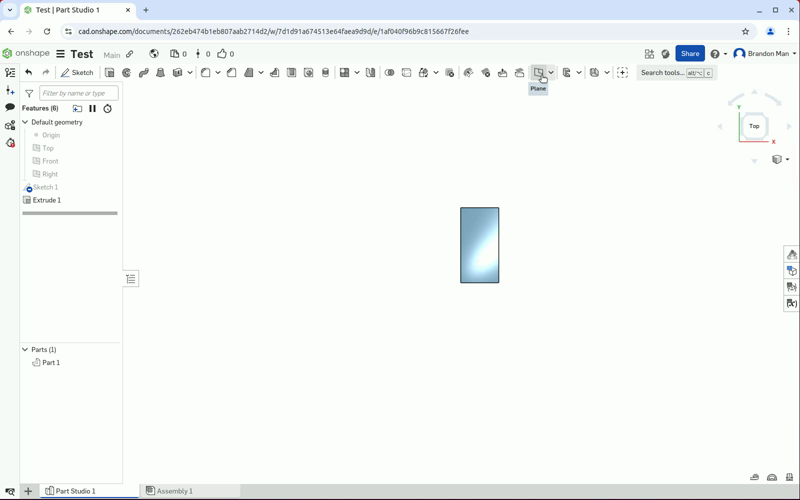
click(541, 75)
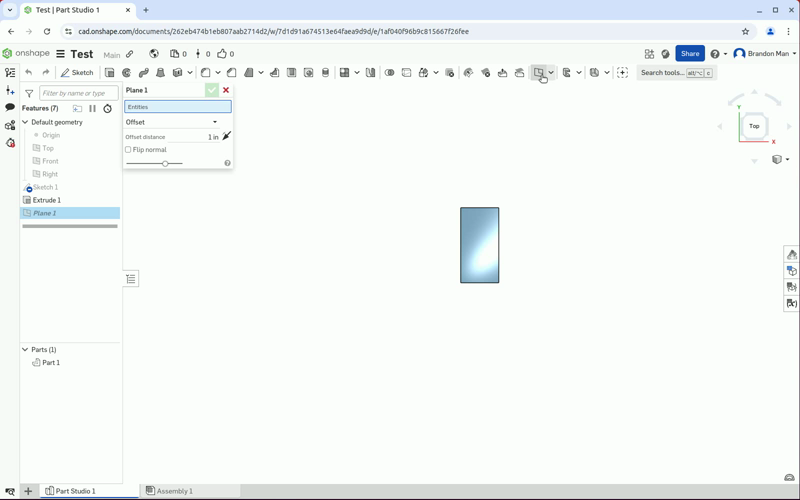
mouse_move(73, 150)
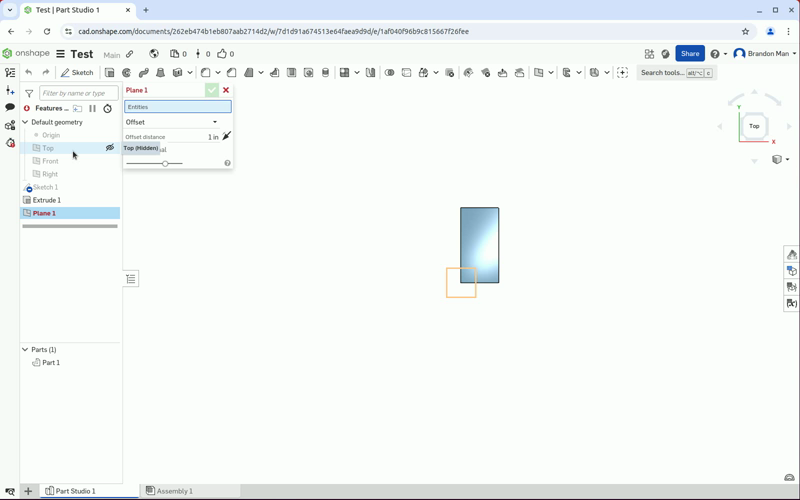
click(73, 150)
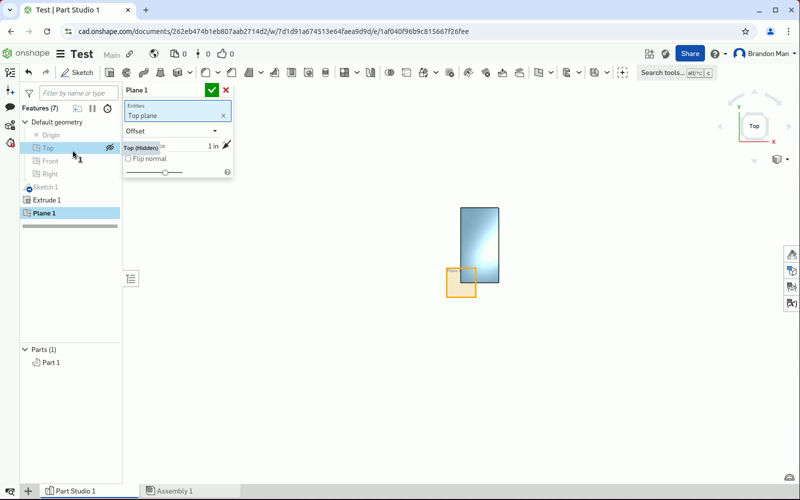
key(tab, 2)
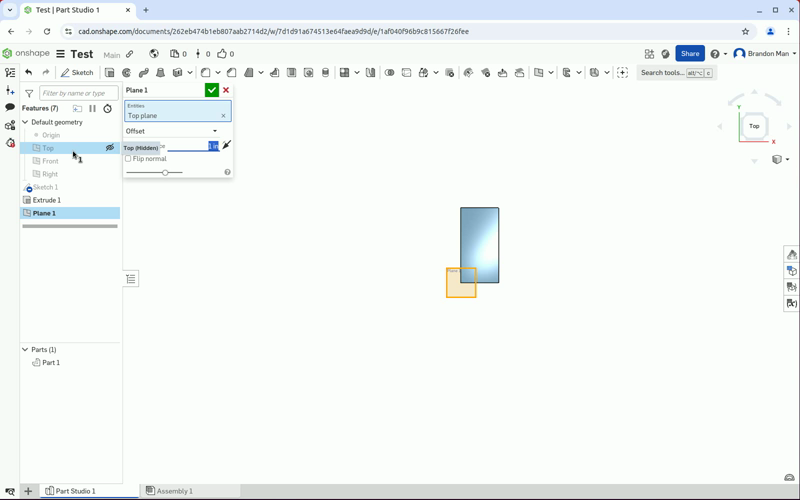
text(15.405)
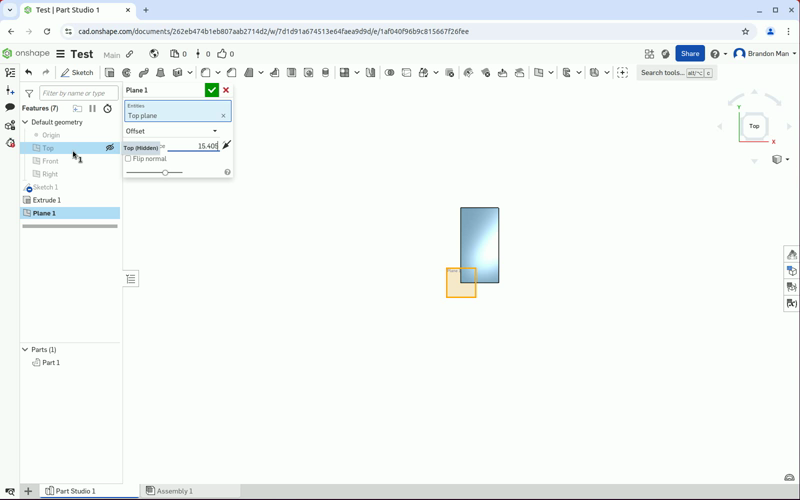
key(enter, 2)
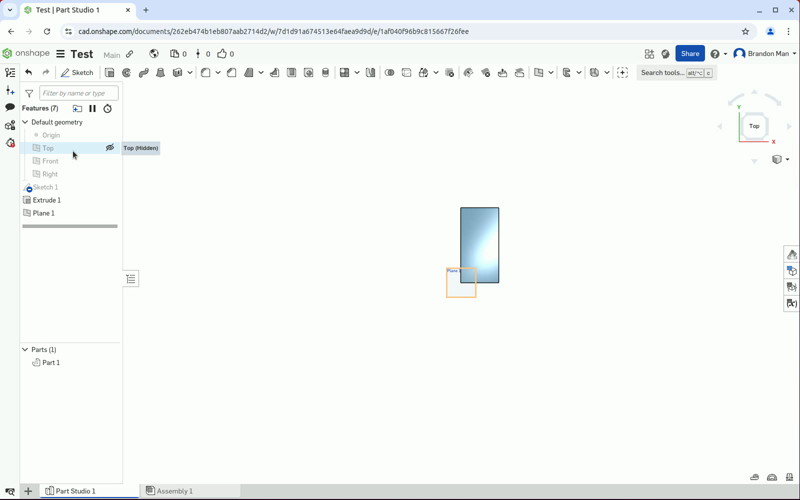
key(shift+s)
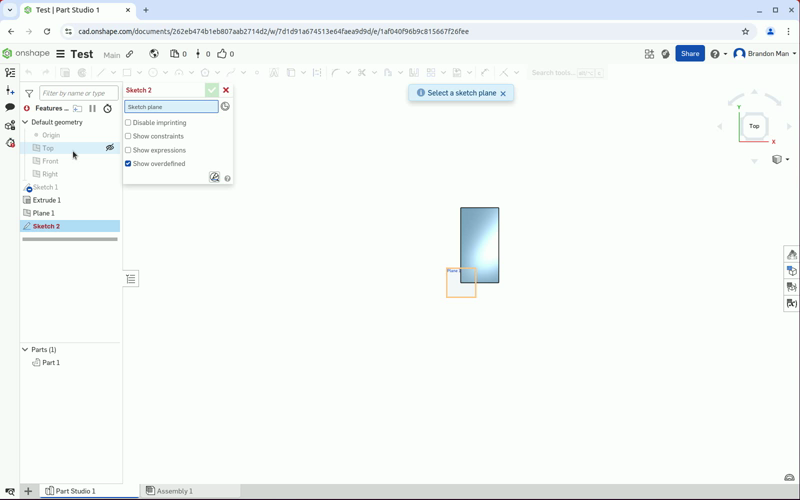
mouse_move(73, 215)
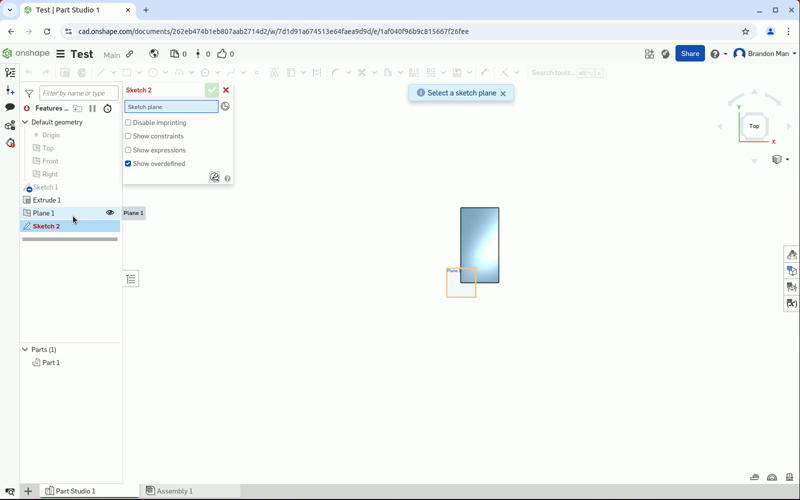
click(73, 215)
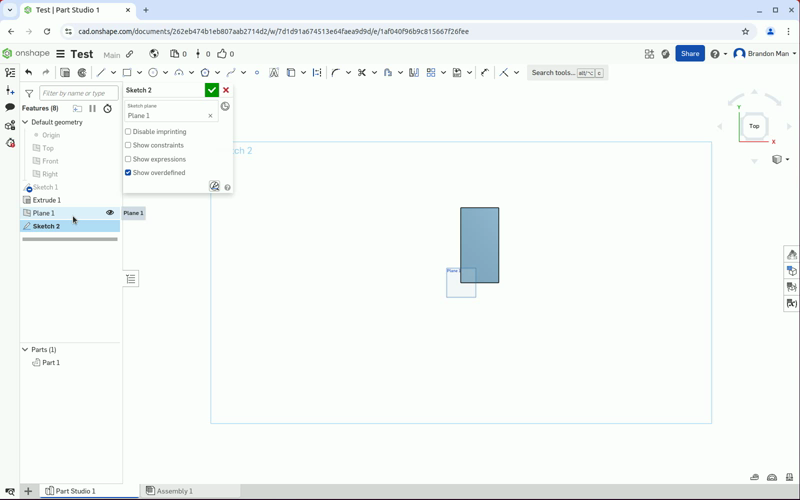
mouse_move(73, 352)
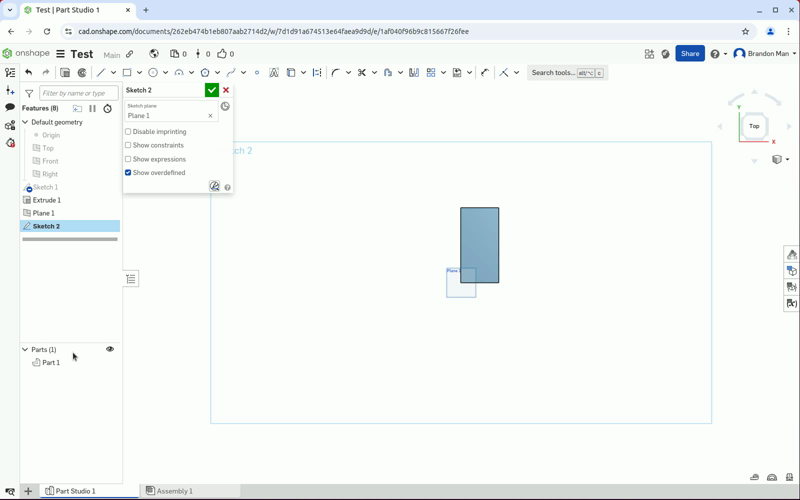
key(y)
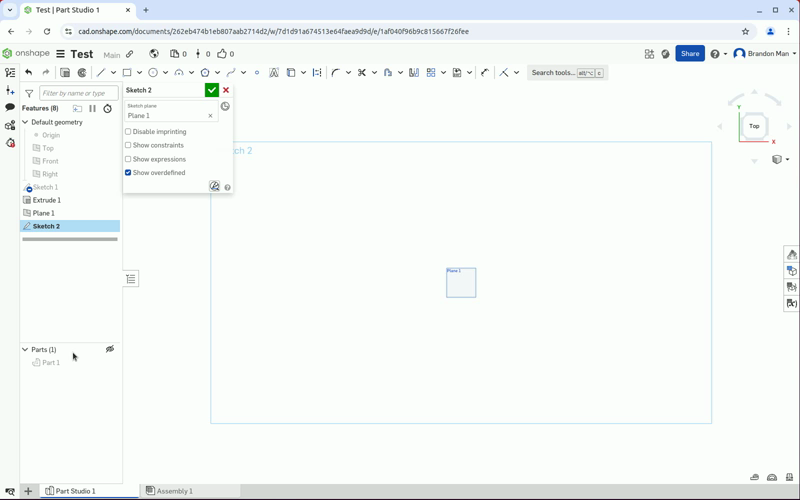
key(l)
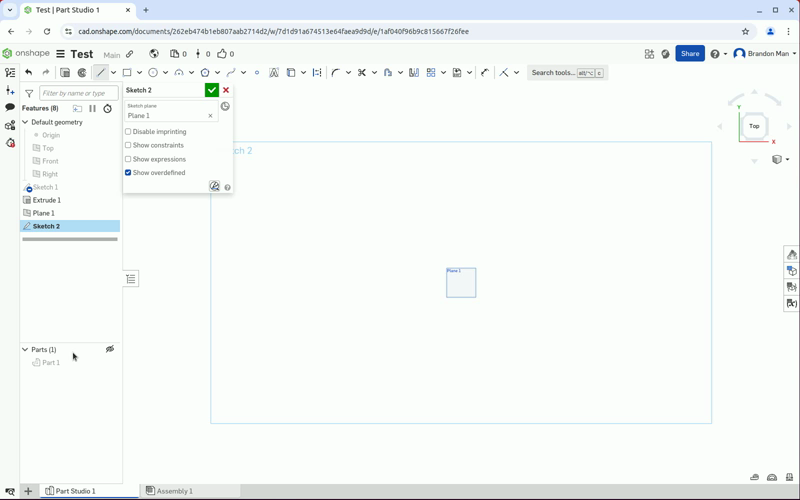
key_down(shift)
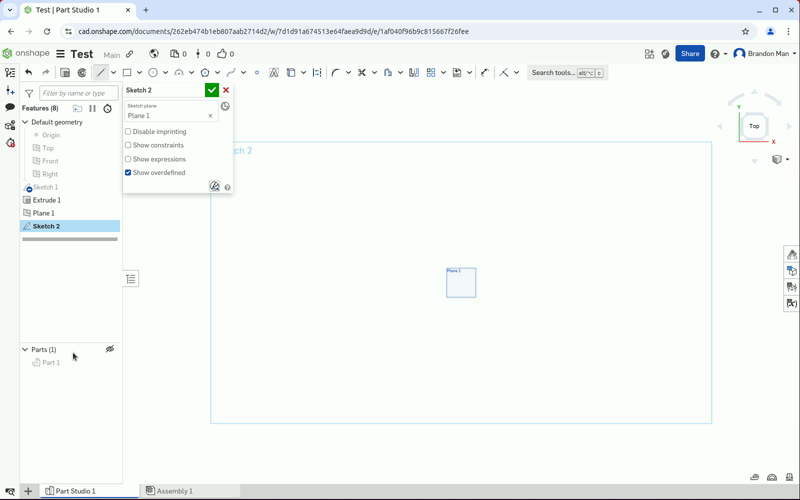
mouse_move(468, 232)
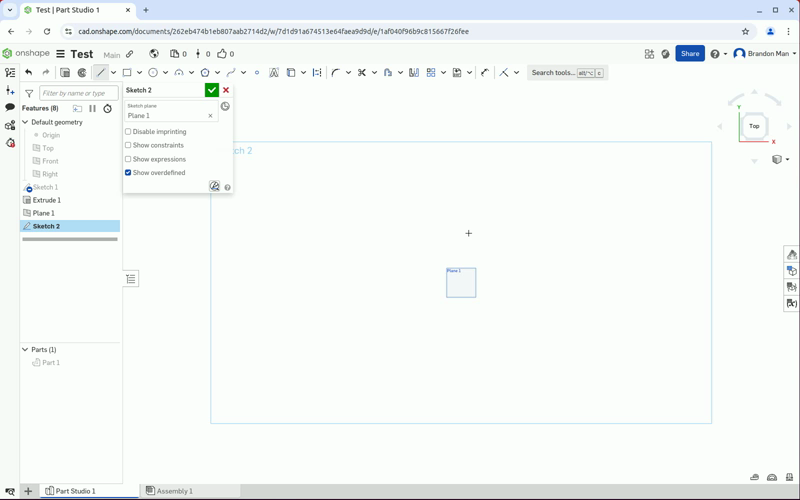
click(468, 232)
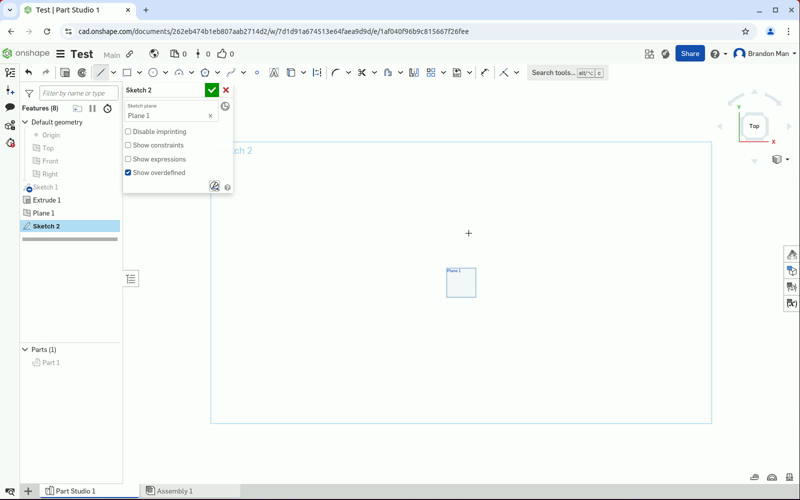
key_up(shift)
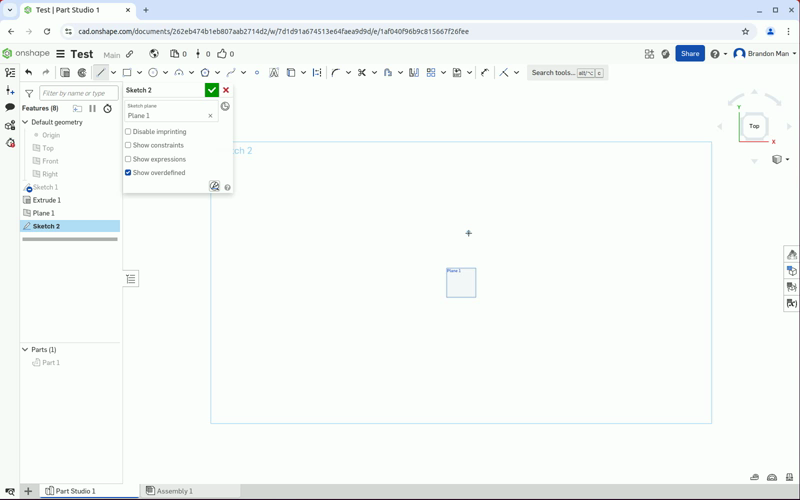
key_down(shift)
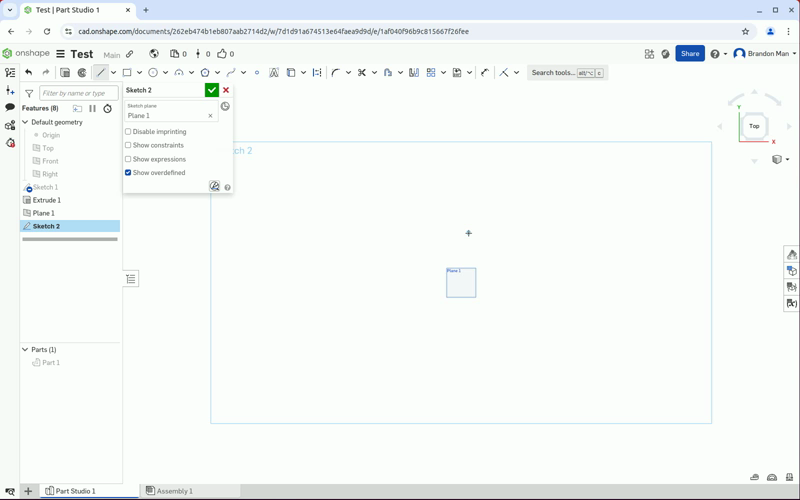
mouse_move(498, 232)
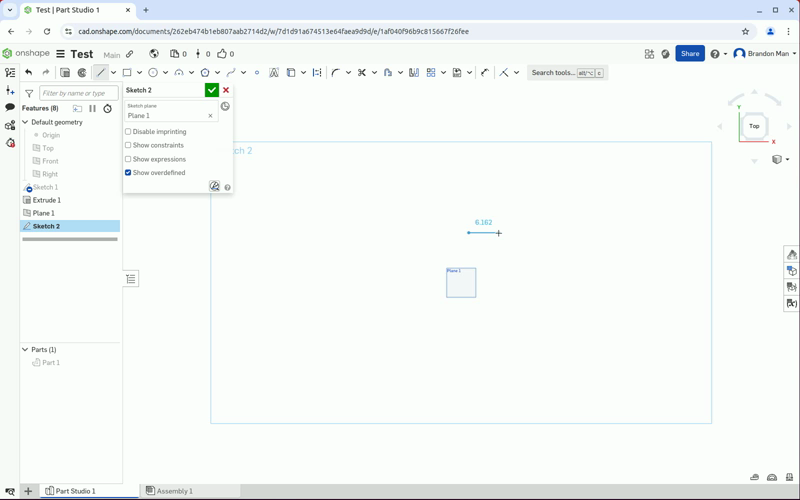
mouse_move(491, 232)
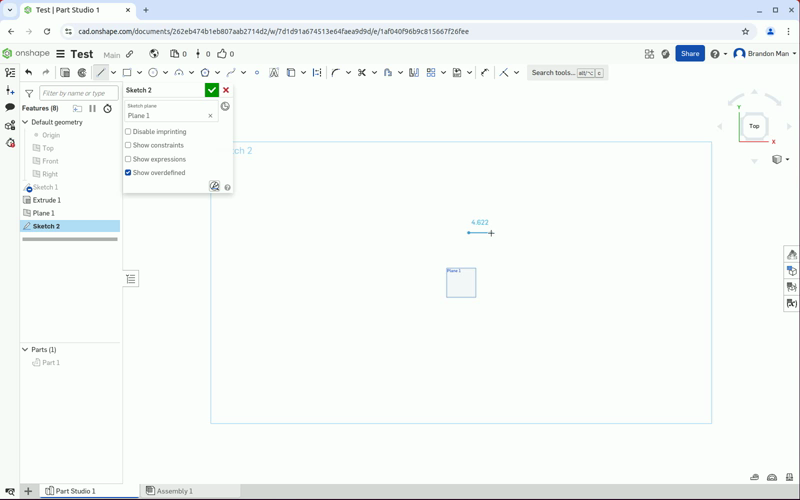
click(491, 232)
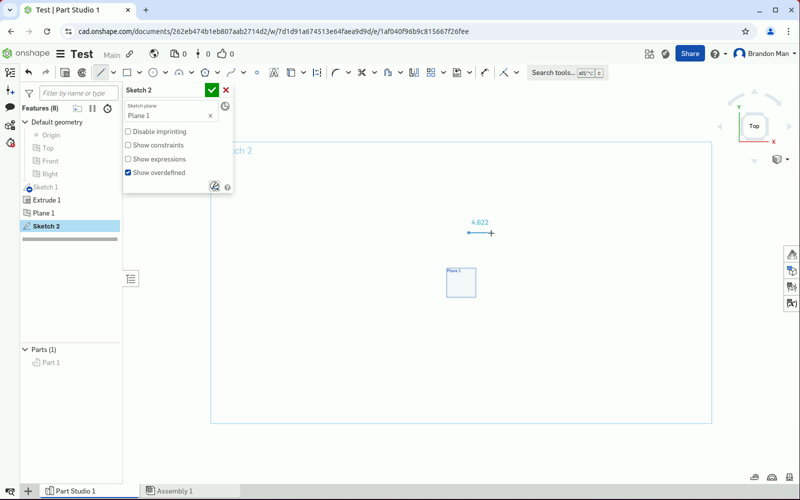
key_up(shift)
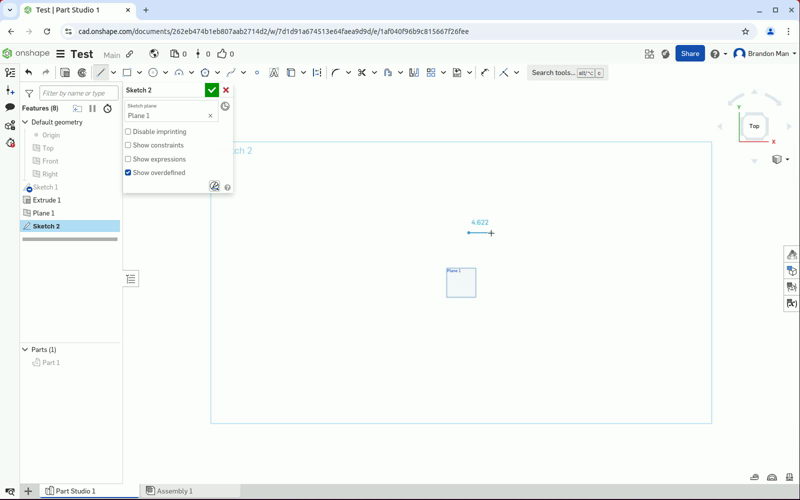
key_down(shift)
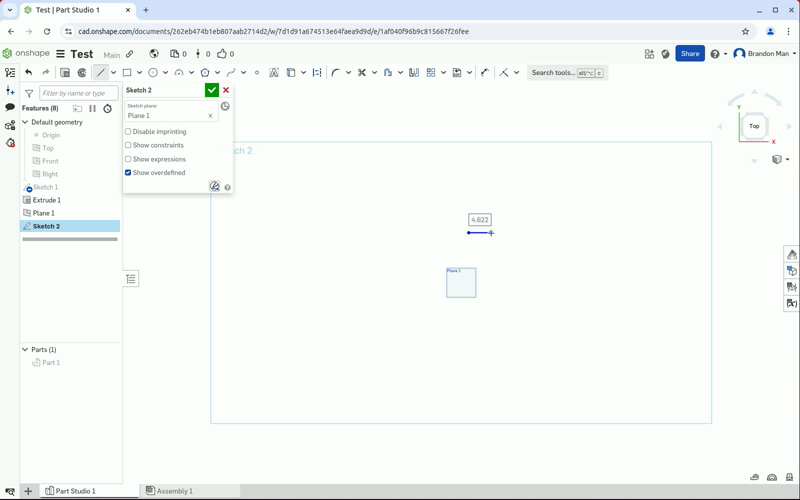
mouse_move(521, 232)
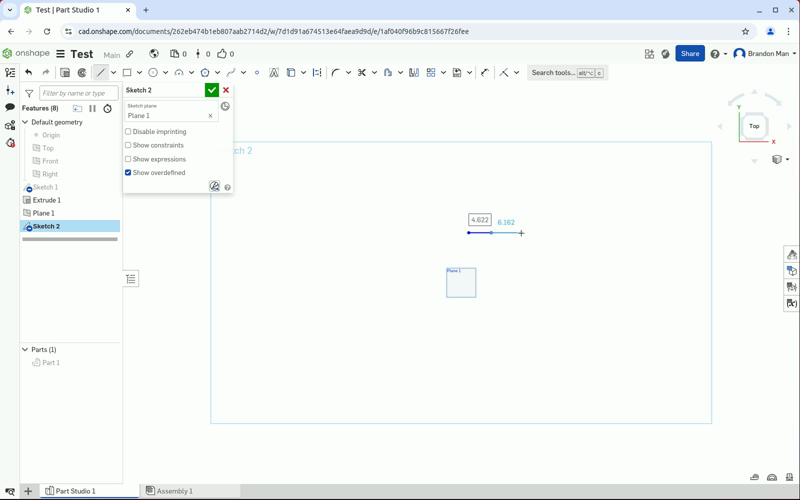
mouse_move(491, 226)
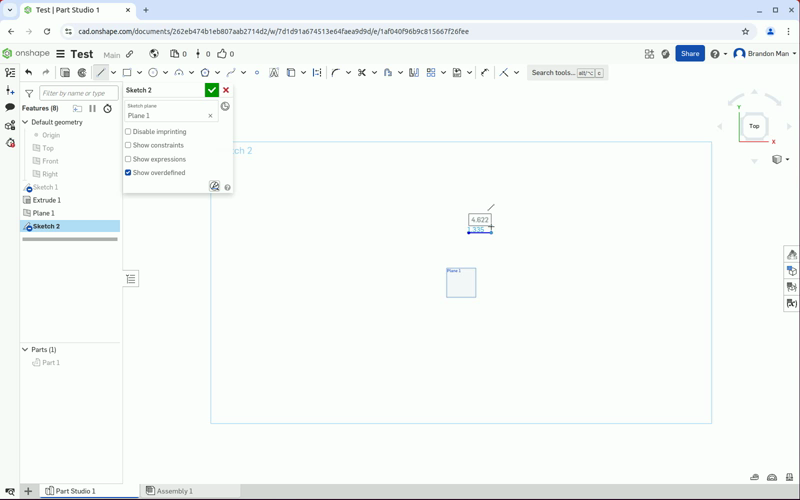
scroll(6)
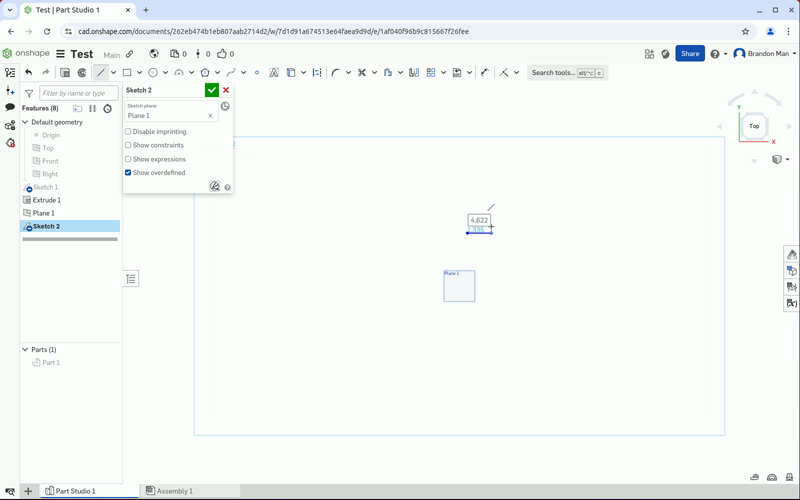
scroll(6)
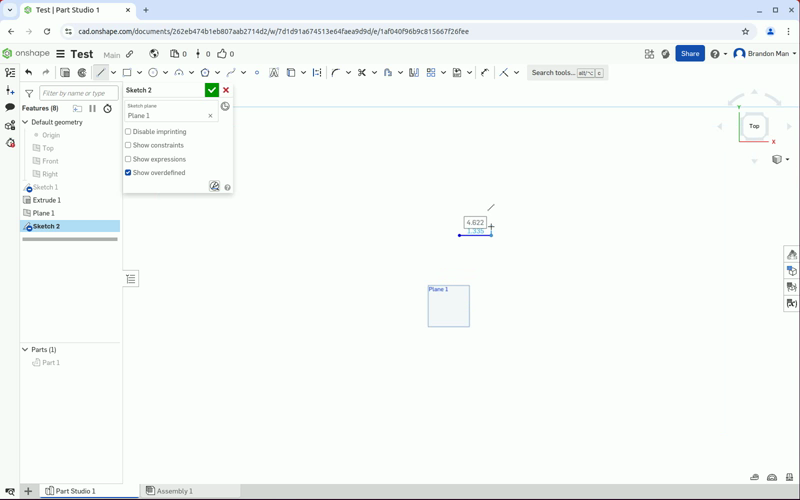
scroll(6)
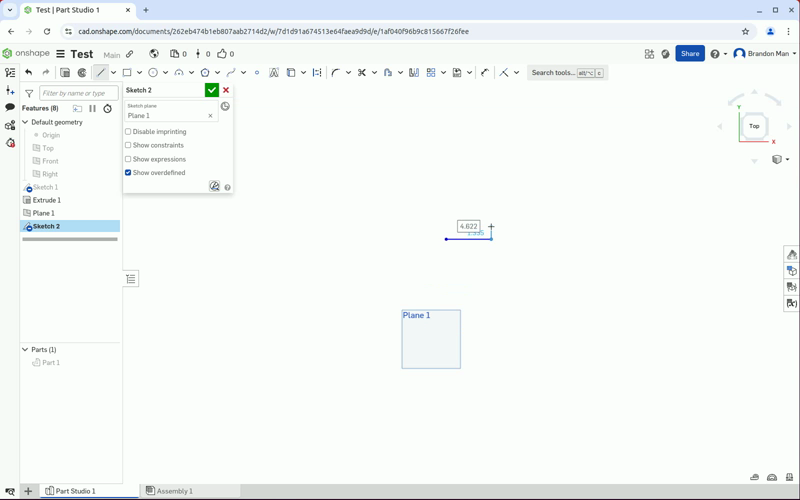
scroll(6)
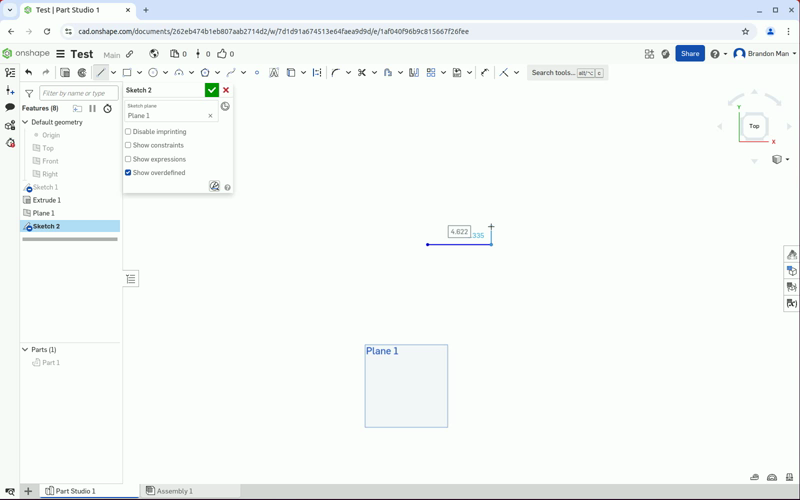
scroll(6)
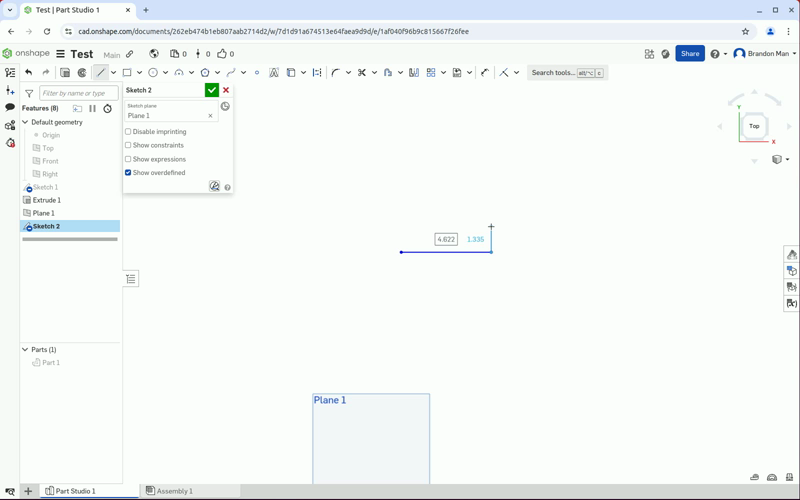
scroll(6)
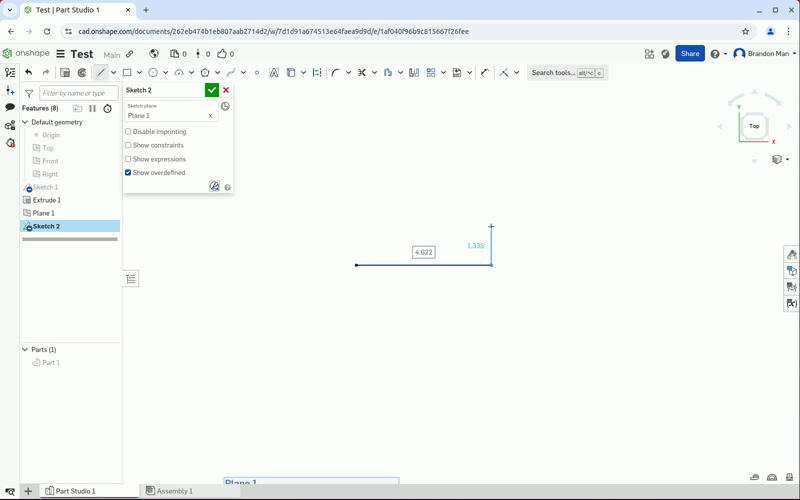
scroll(6)
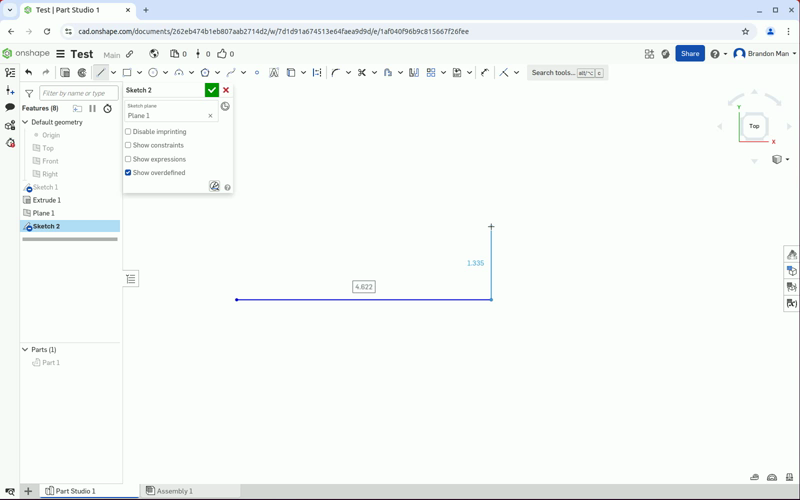
click(491, 226)
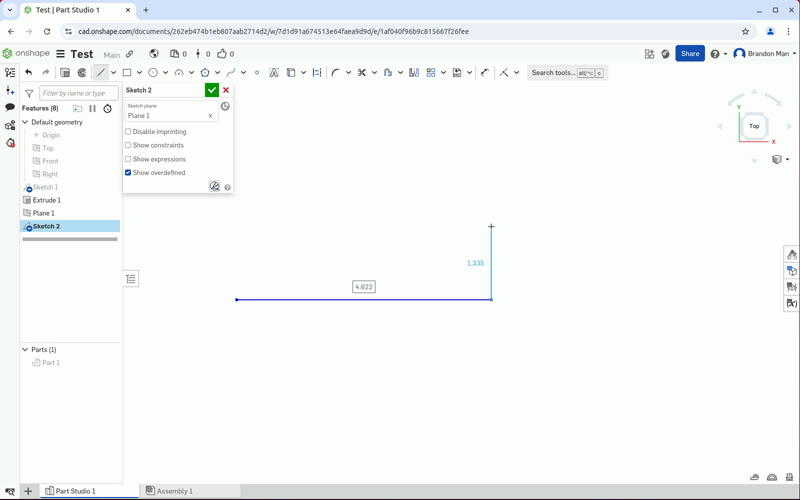
scroll(-6)
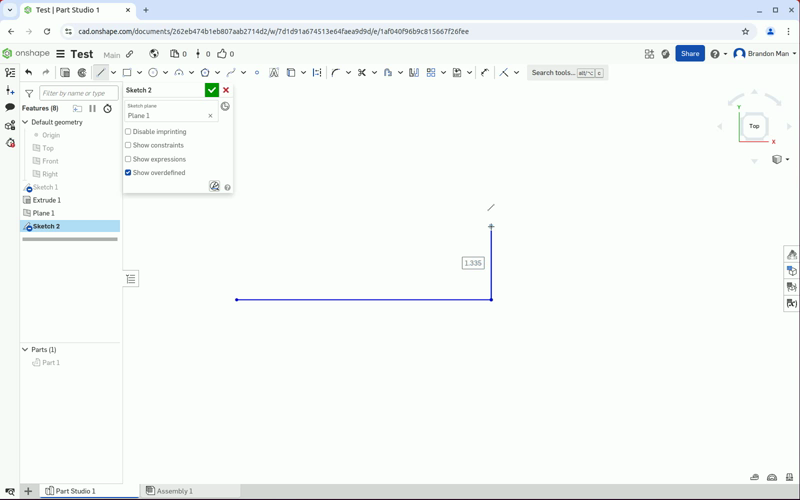
scroll(-6)
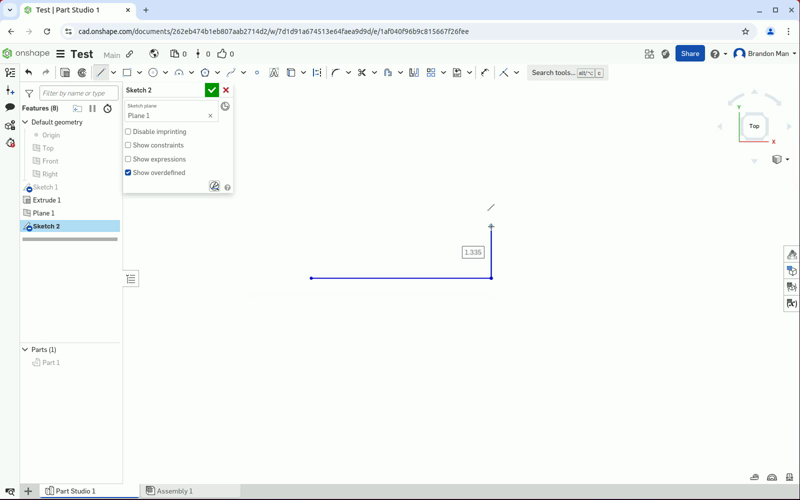
scroll(-6)
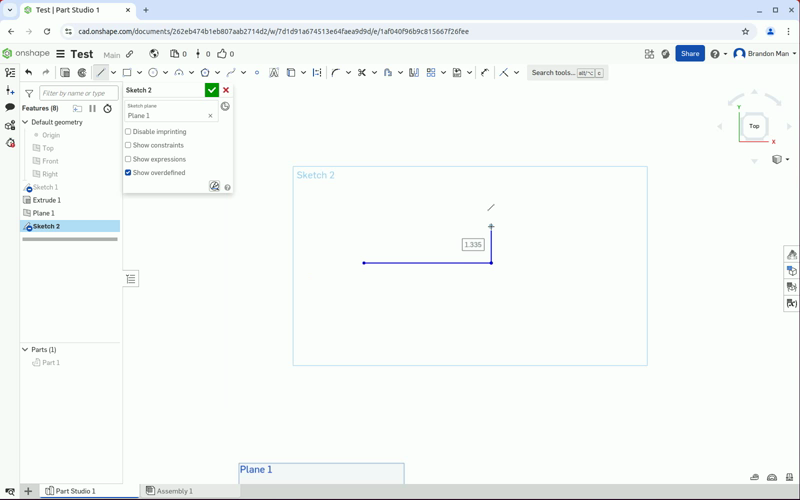
scroll(-6)
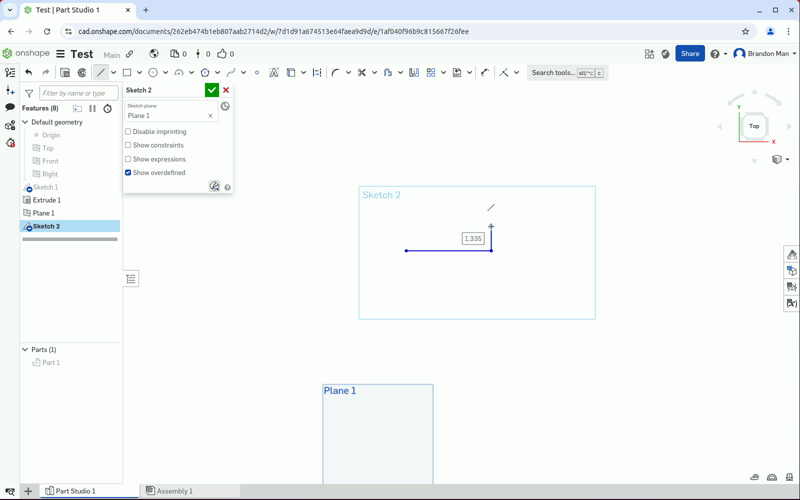
scroll(-6)
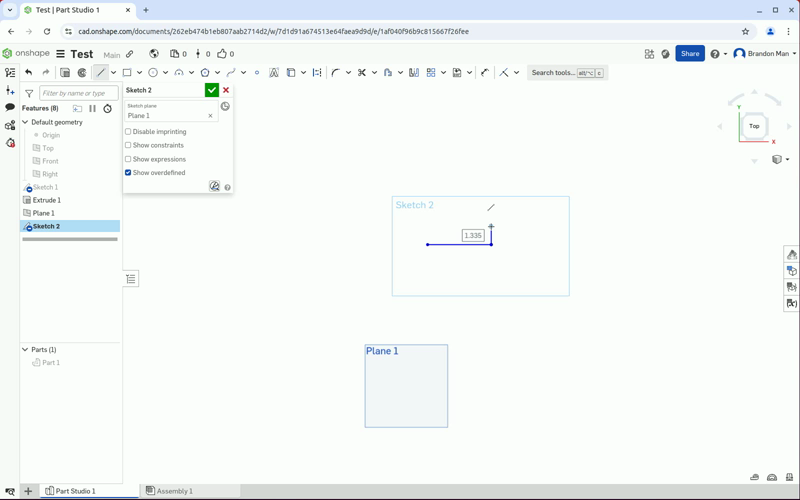
scroll(-6)
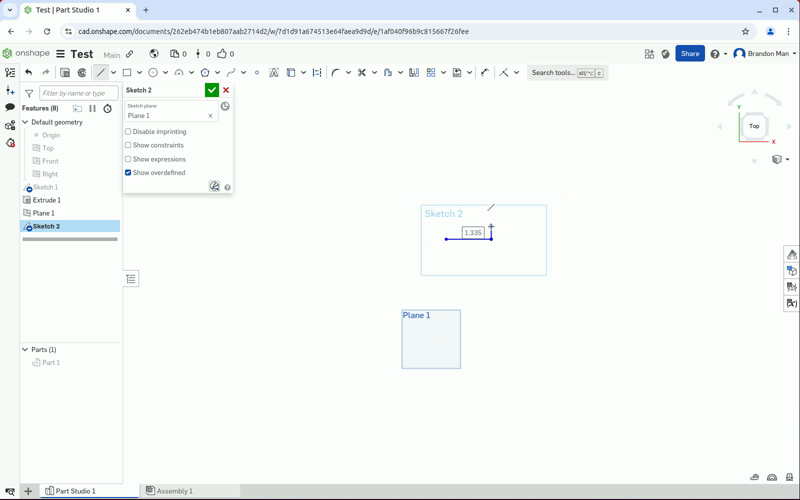
scroll(-6)
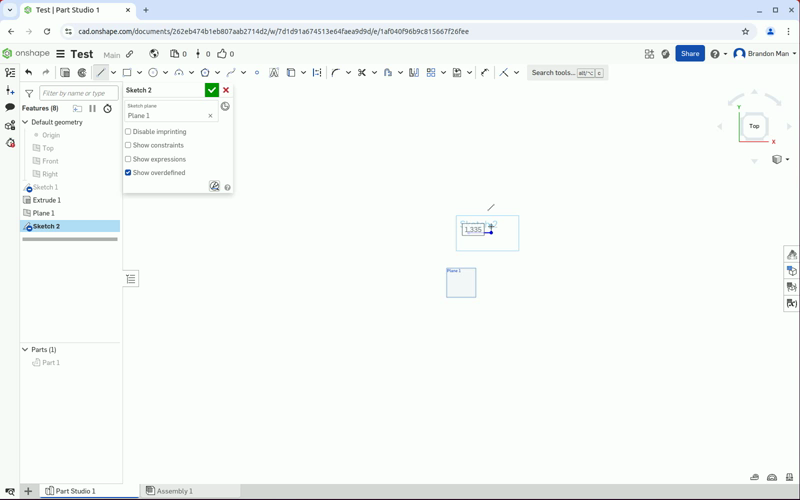
key_up(shift)
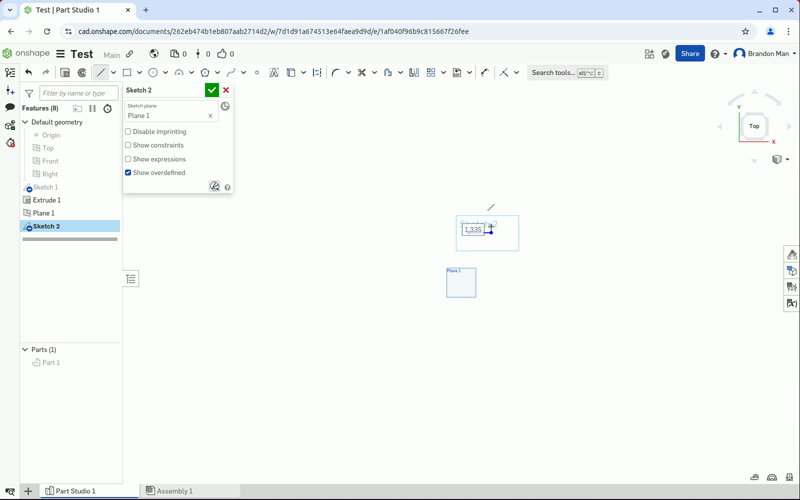
key_down(shift)
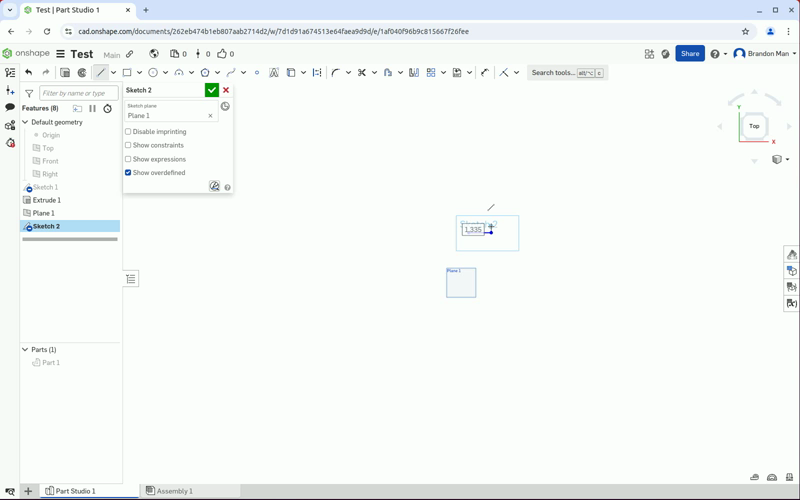
mouse_move(521, 226)
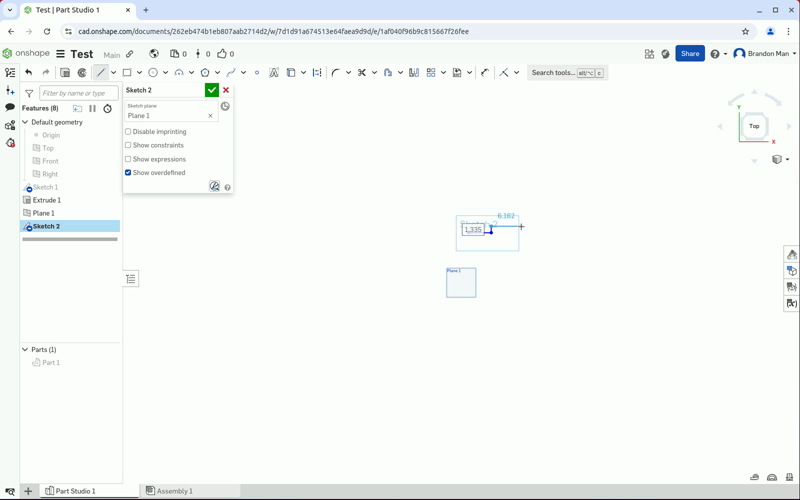
mouse_move(468, 226)
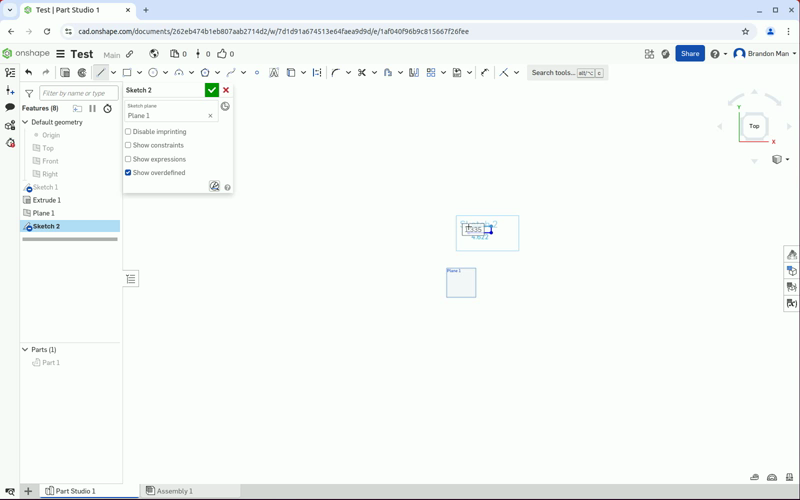
click(468, 226)
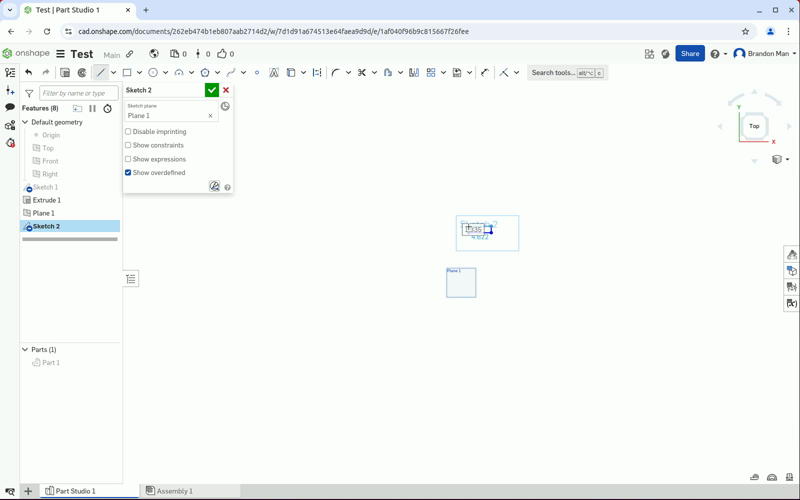
key_up(shift)
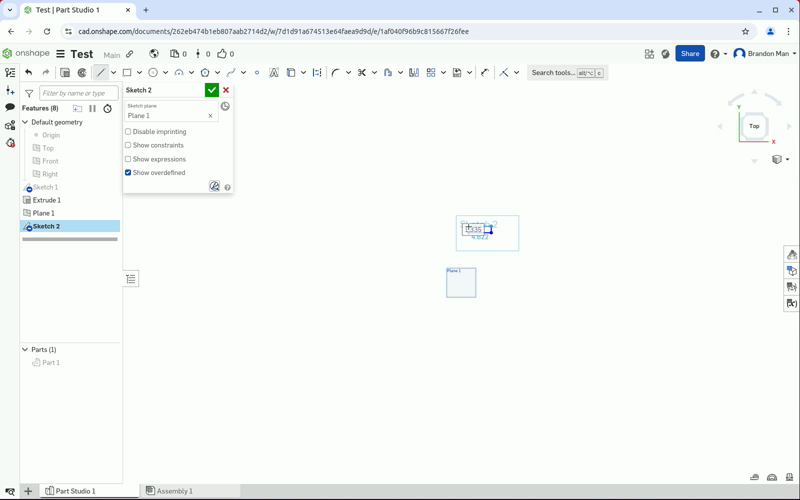
mouse_move(498, 226)
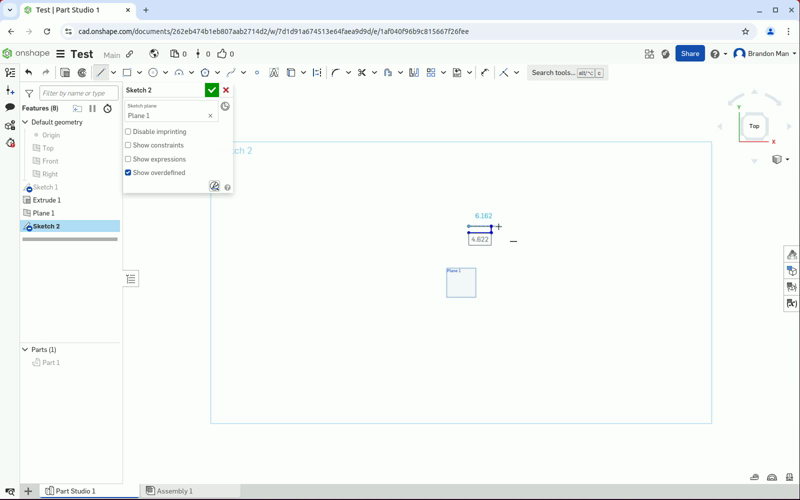
key_down(shift)
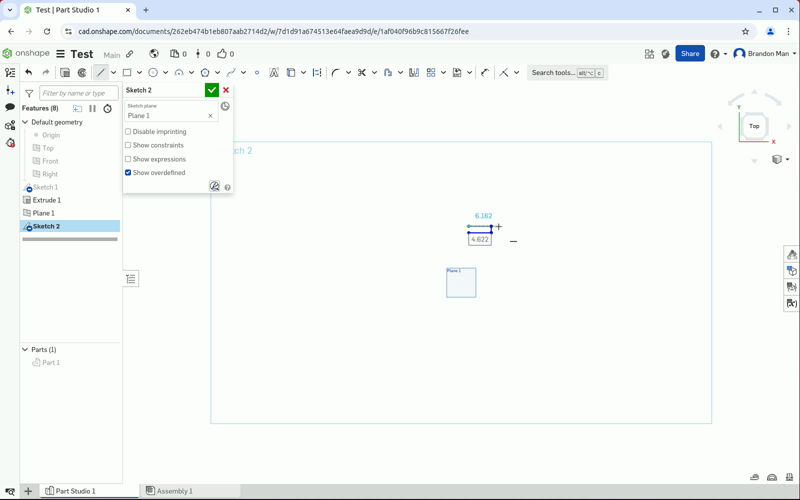
mouse_move(468, 232)
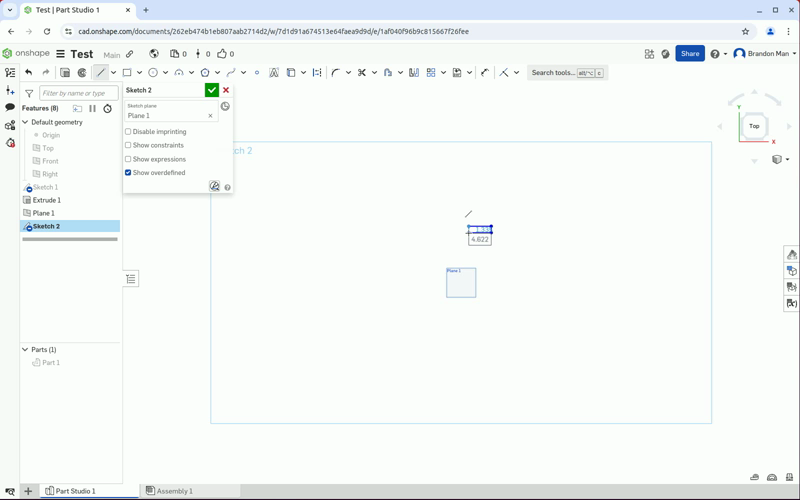
scroll(6)
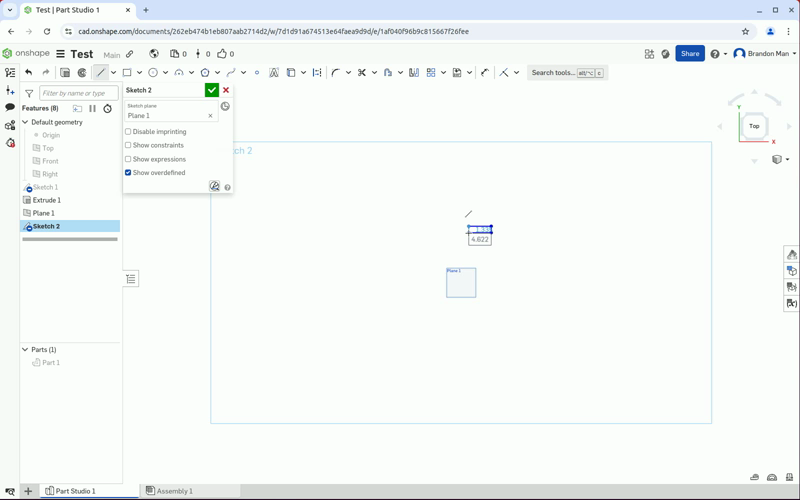
scroll(6)
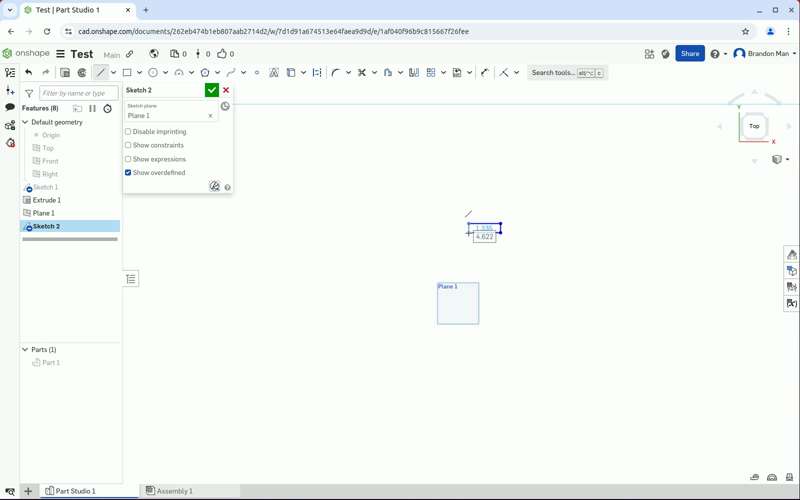
scroll(6)
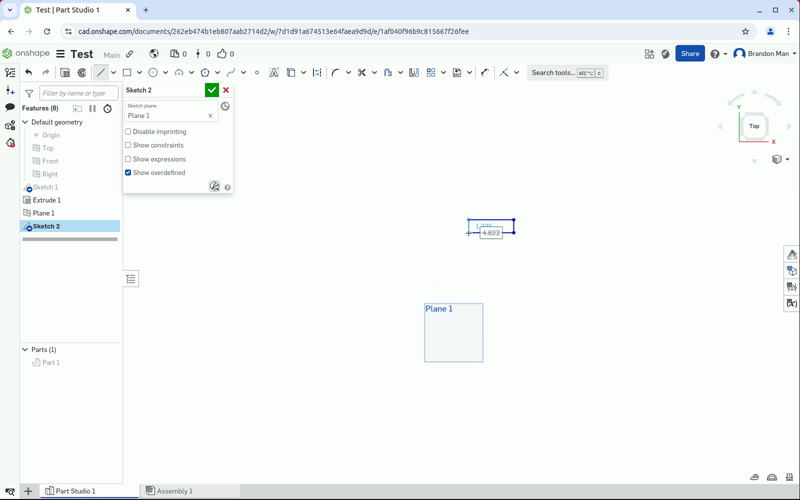
scroll(6)
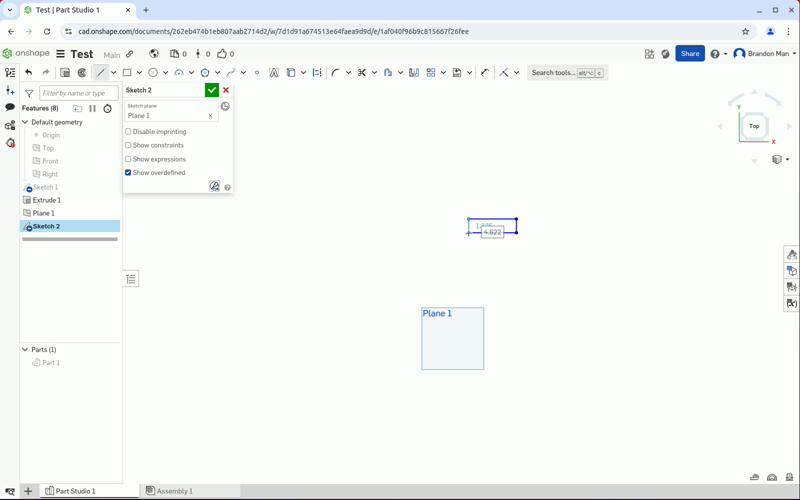
scroll(6)
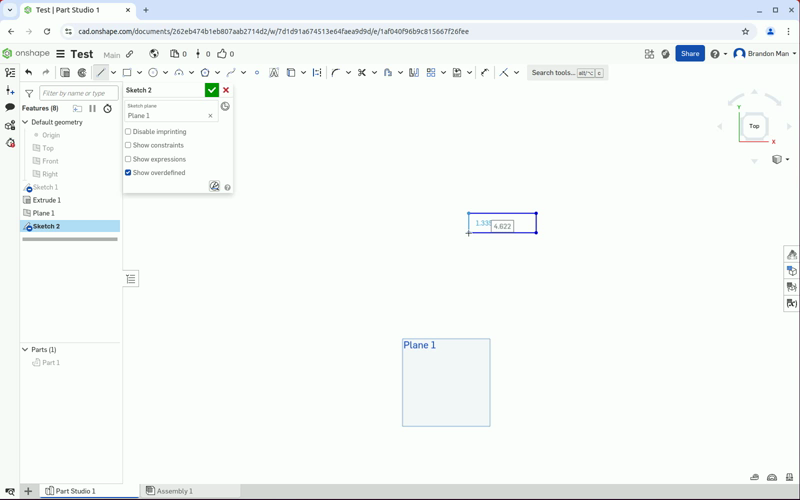
scroll(6)
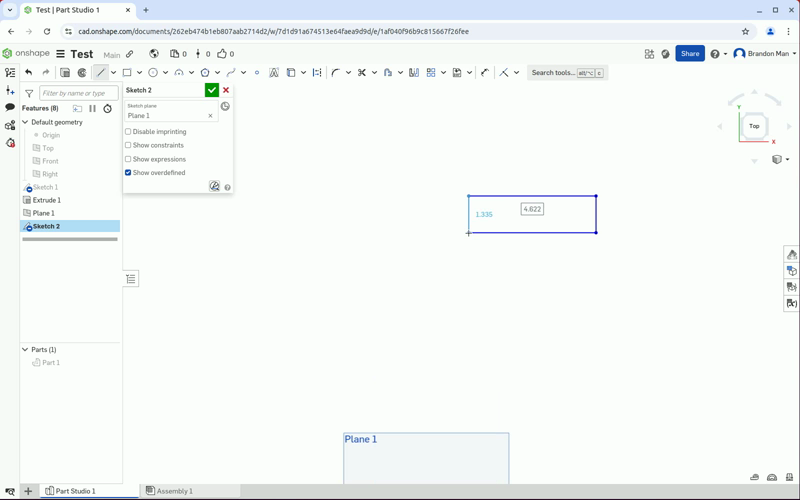
scroll(6)
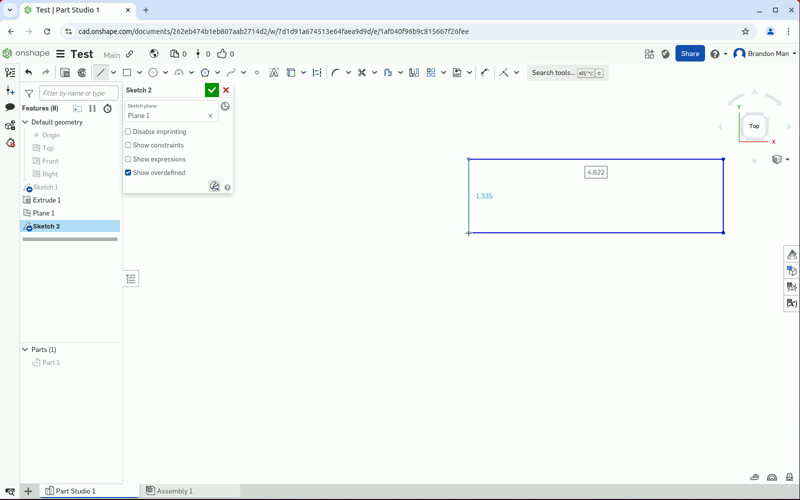
key_up(shift)
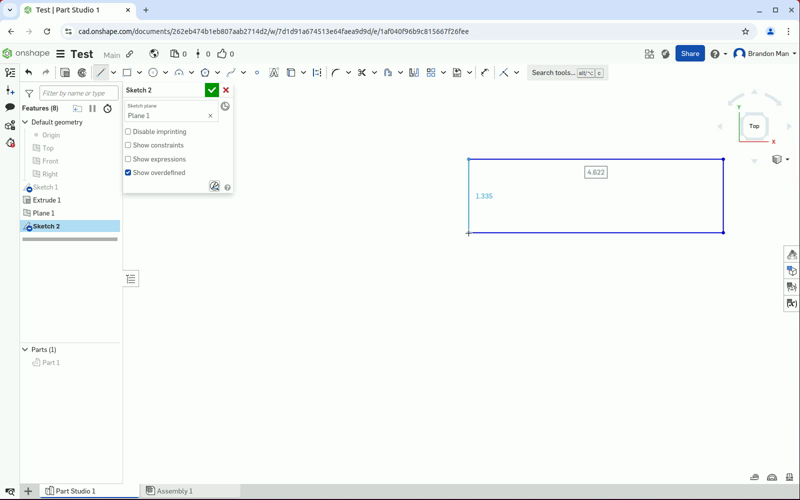
click(468, 232)
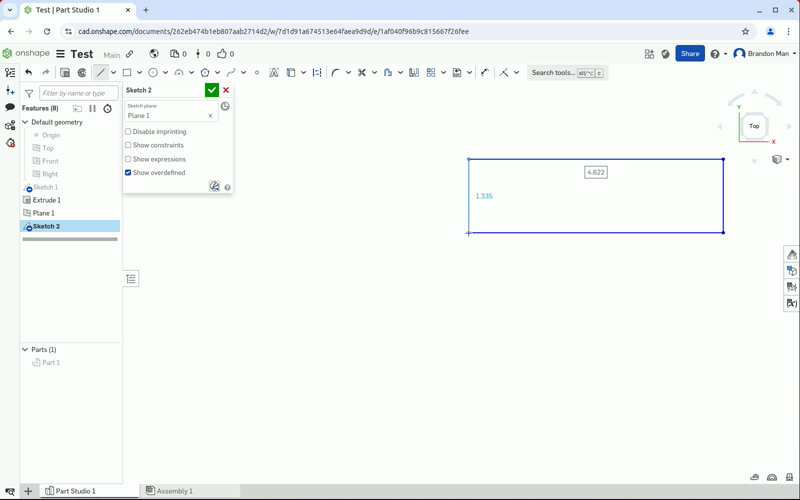
scroll(-6)
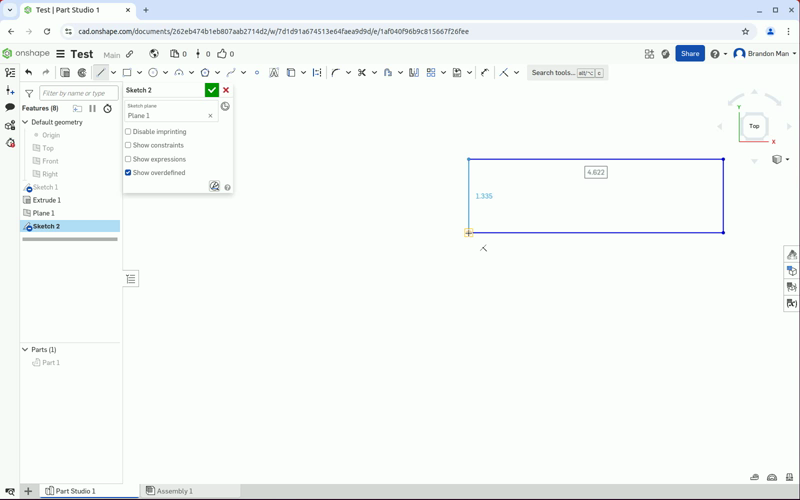
scroll(-6)
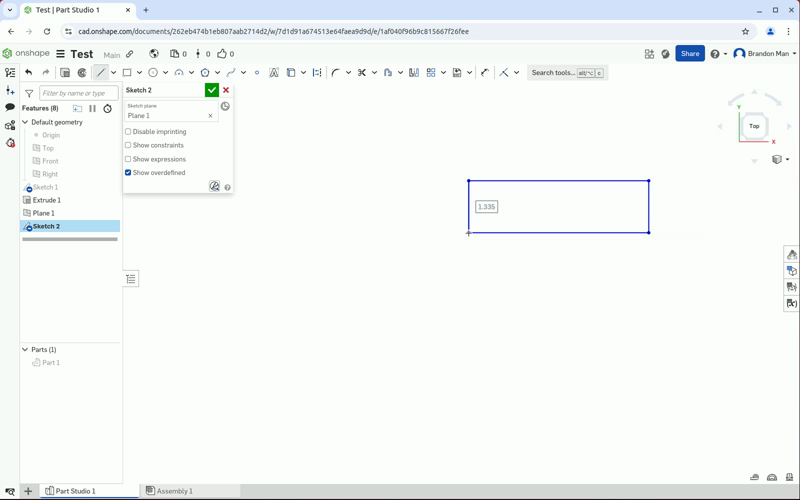
scroll(-6)
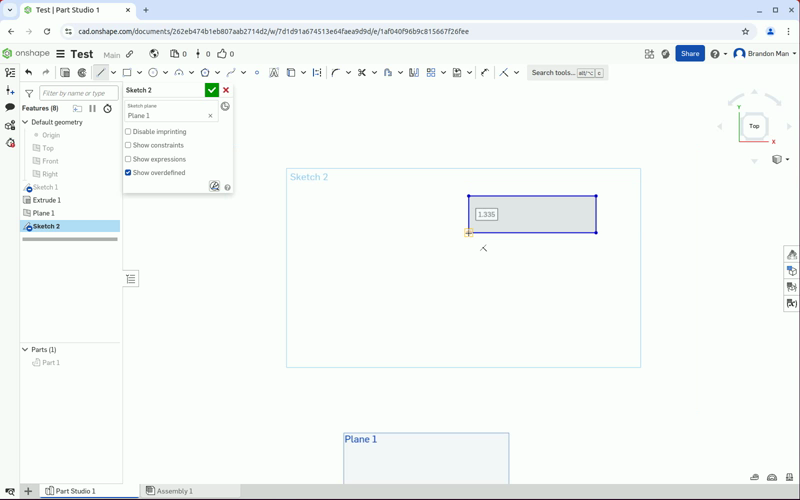
scroll(-6)
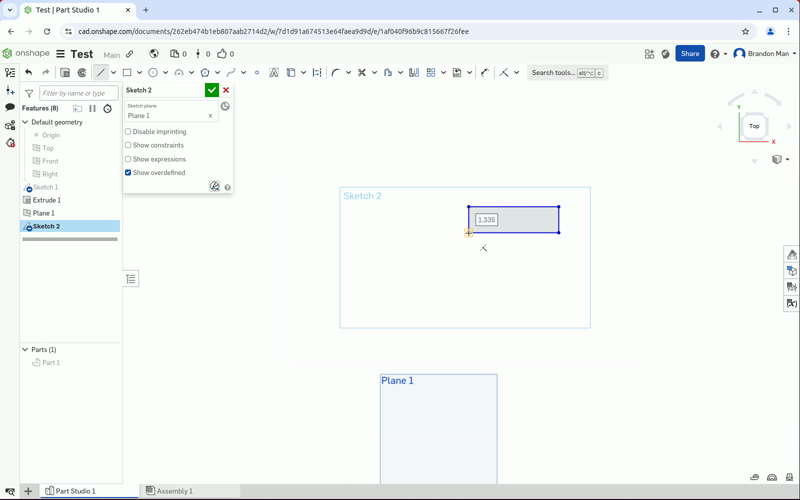
scroll(-6)
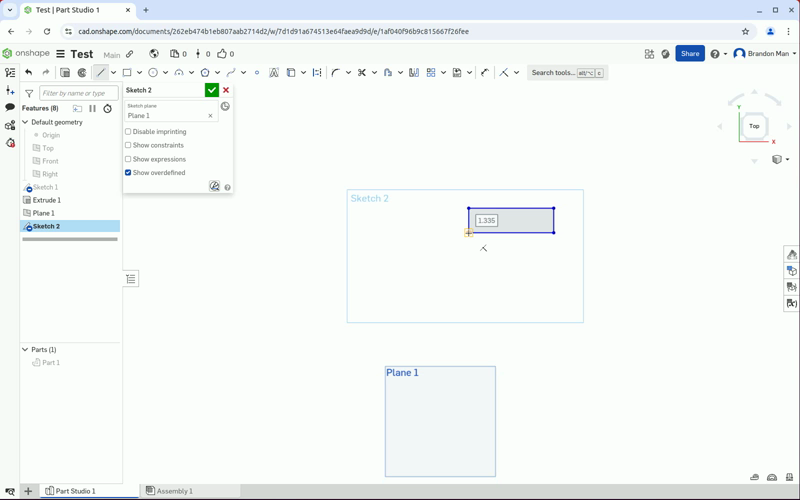
scroll(-6)
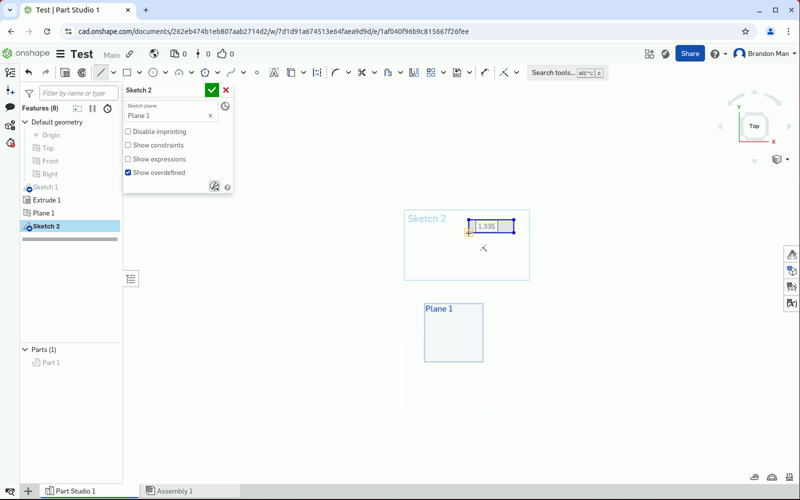
scroll(-6)
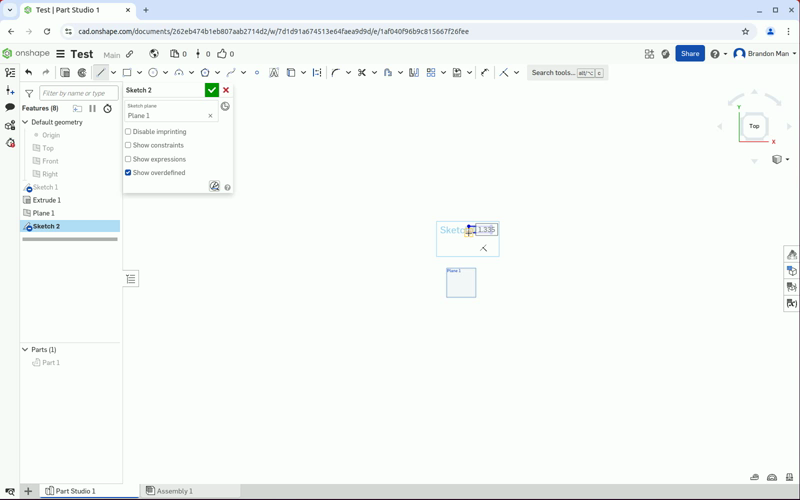
key(esc)
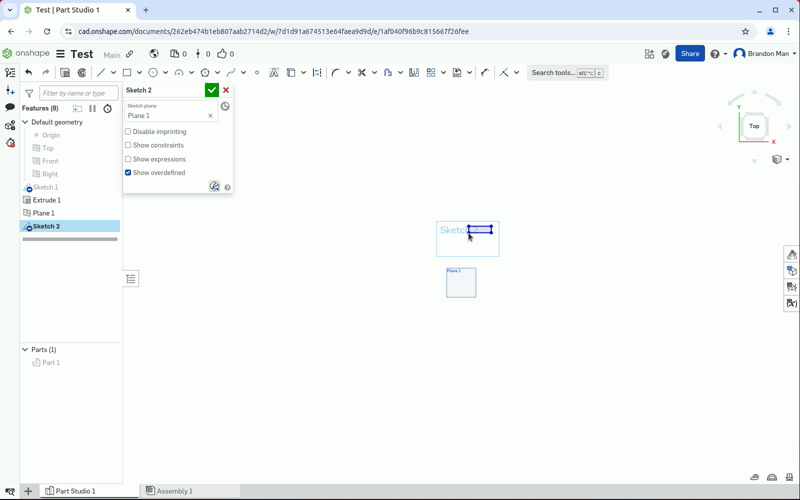
mouse_move(486, 229)
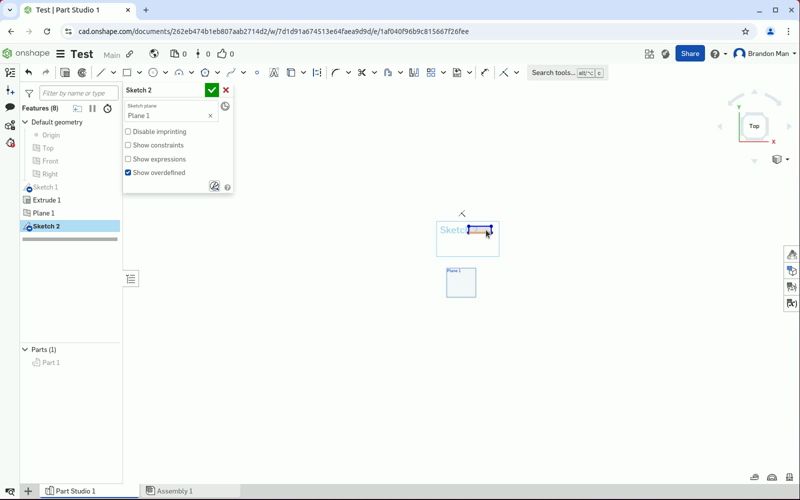
scroll(6)
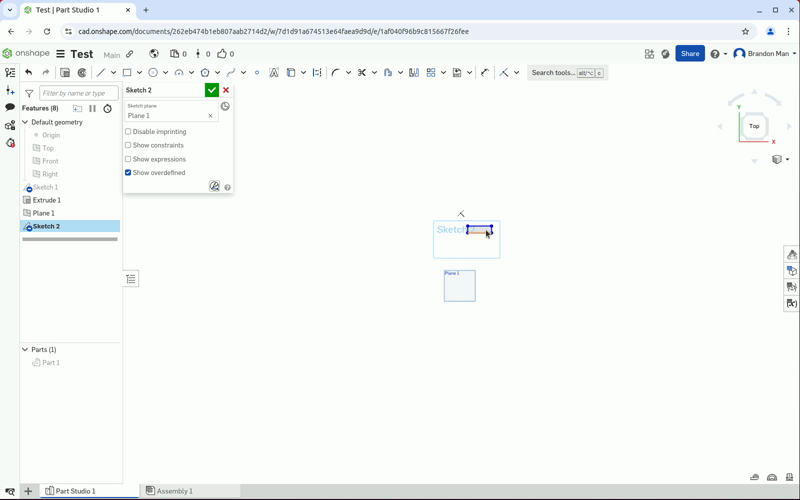
scroll(6)
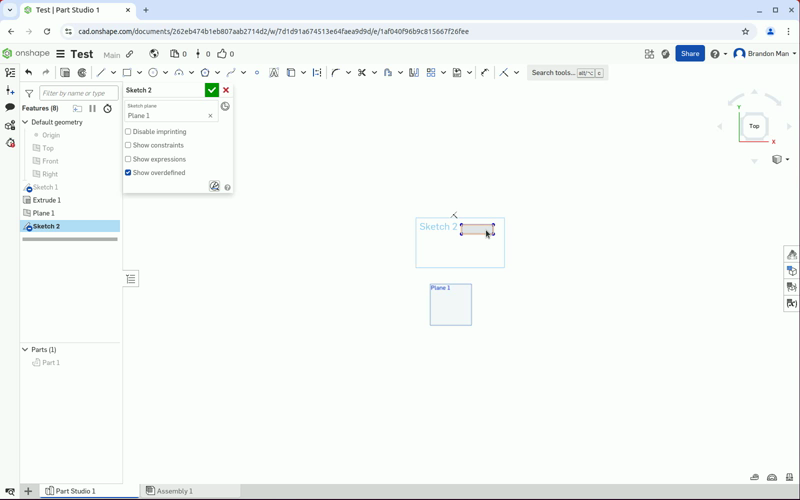
scroll(6)
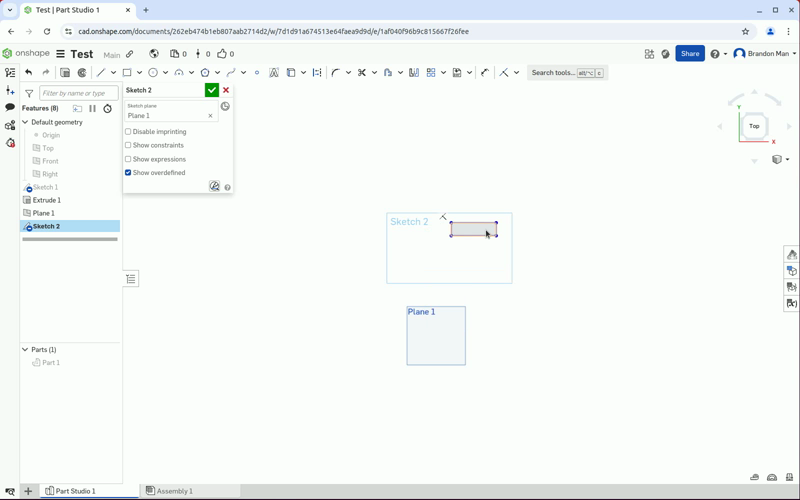
scroll(6)
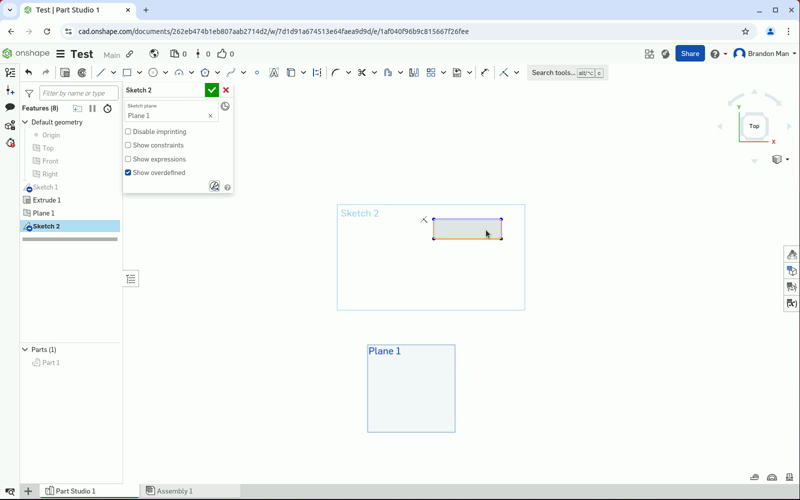
scroll(6)
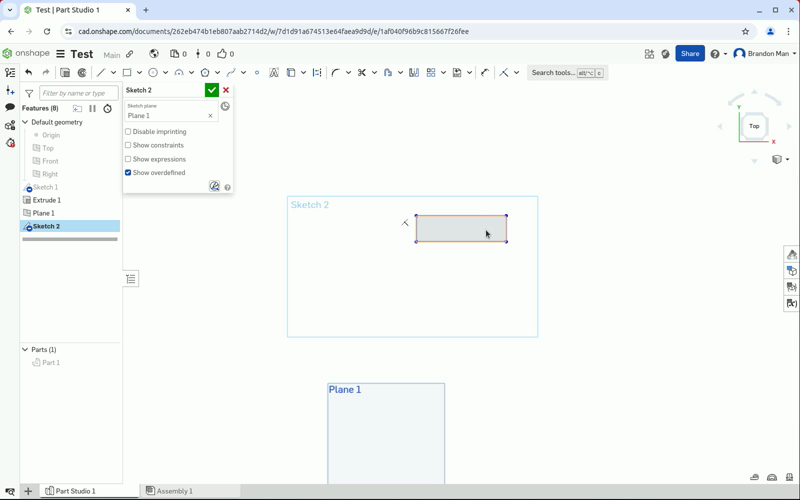
scroll(6)
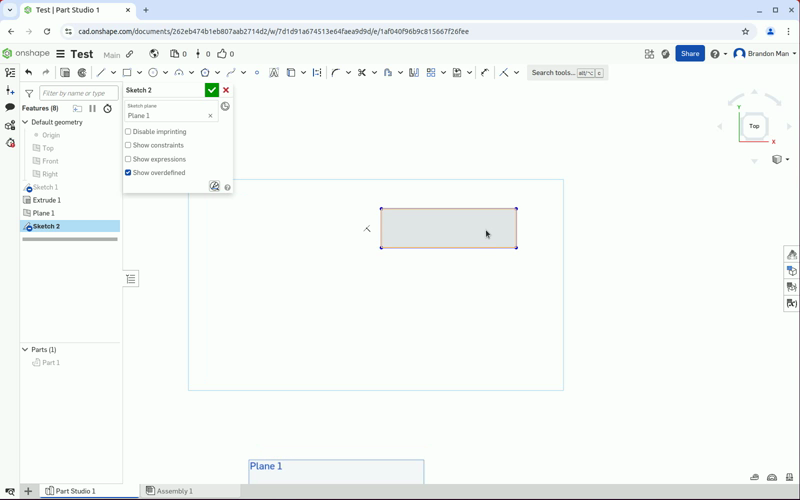
scroll(6)
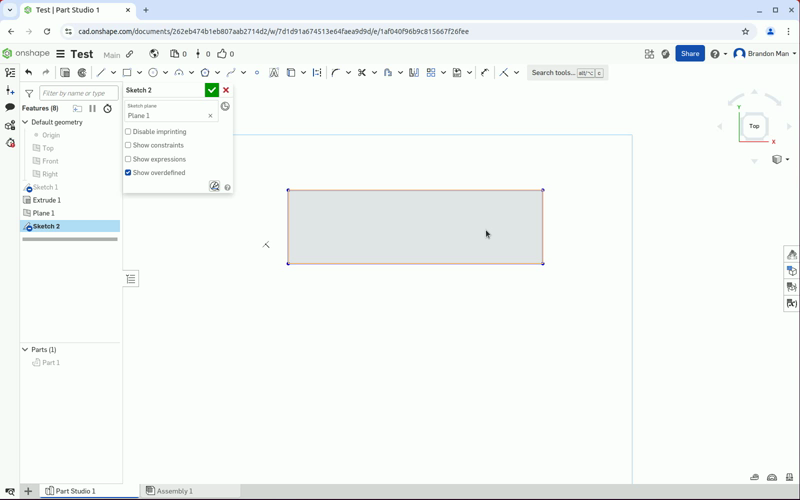
click(486, 229)
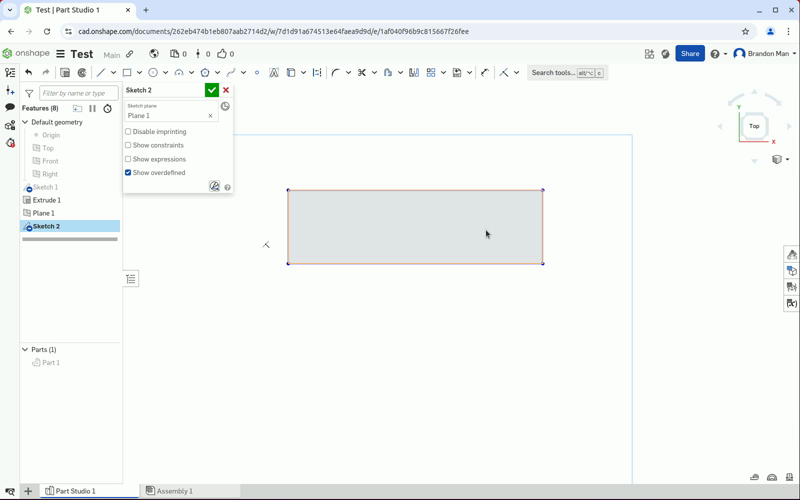
scroll(-6)
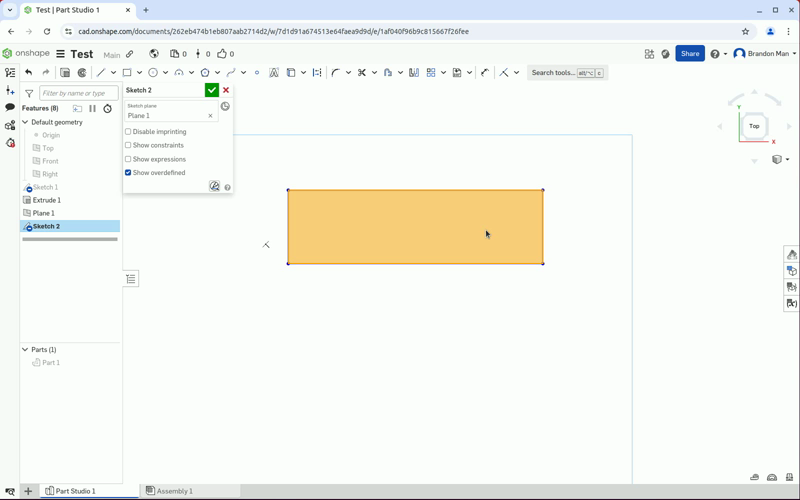
scroll(-6)
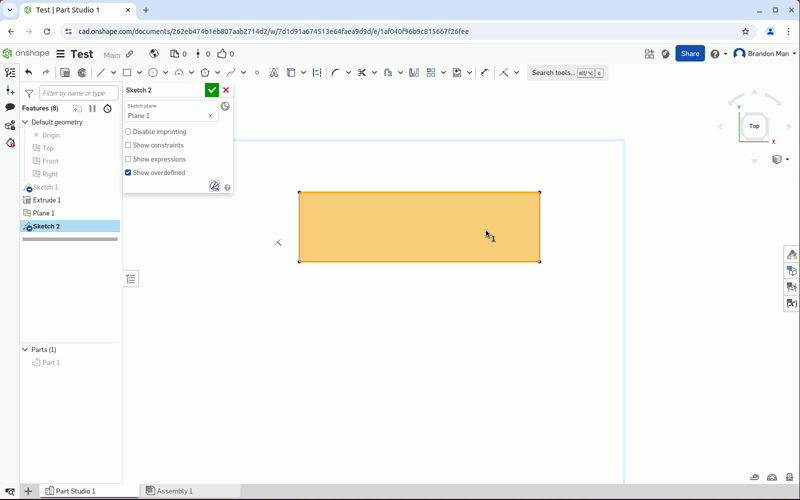
scroll(-6)
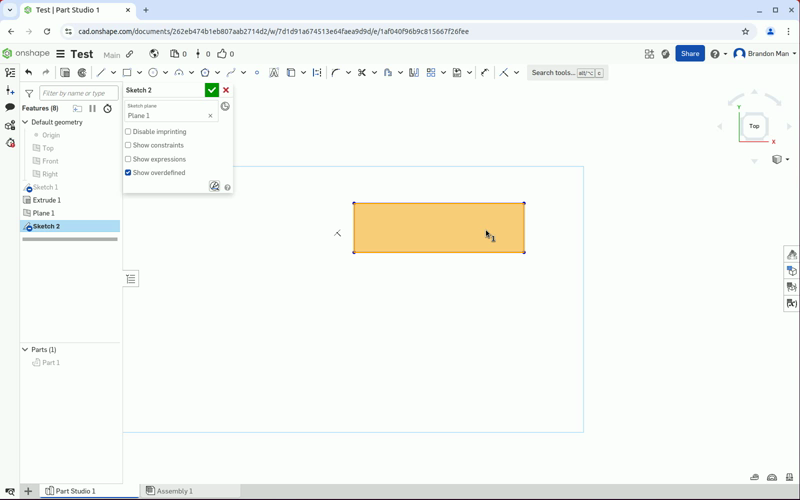
scroll(-6)
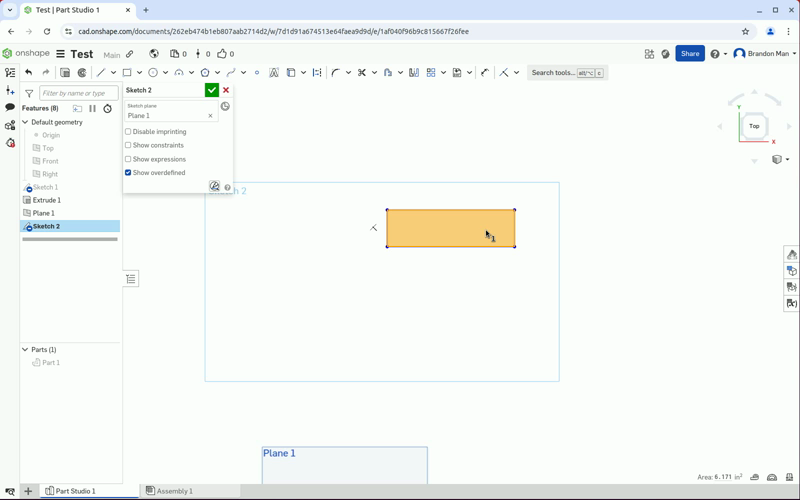
scroll(-6)
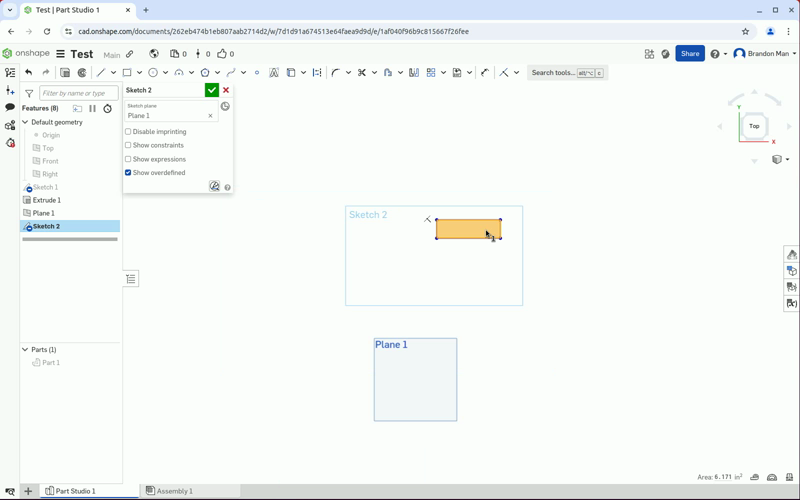
scroll(-6)
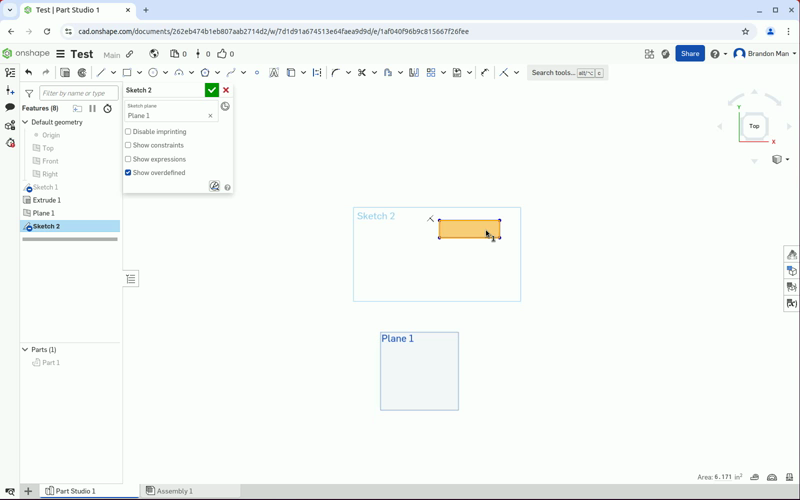
scroll(-6)
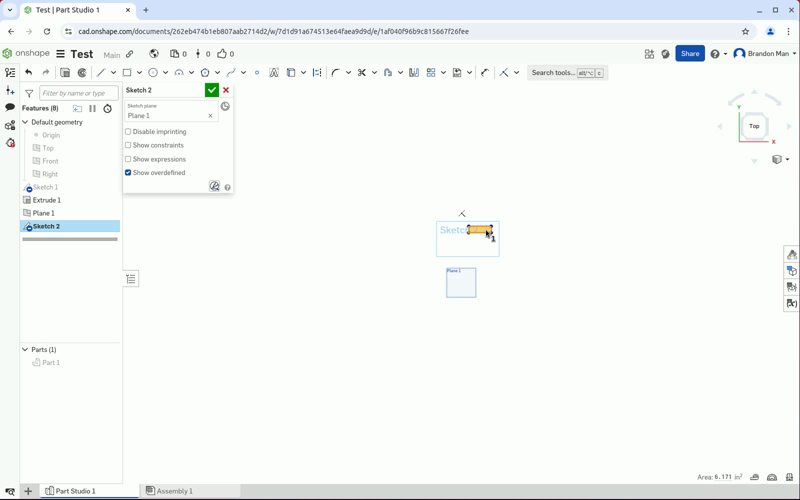
mouse_move(73, 352)
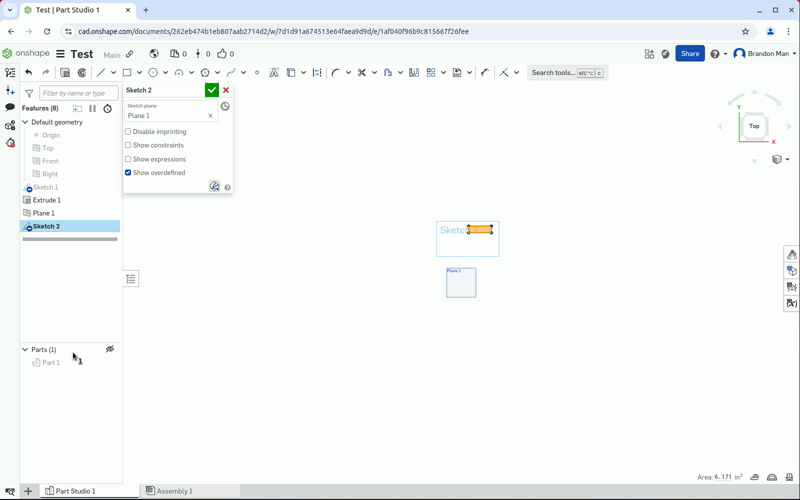
key(shift+y)
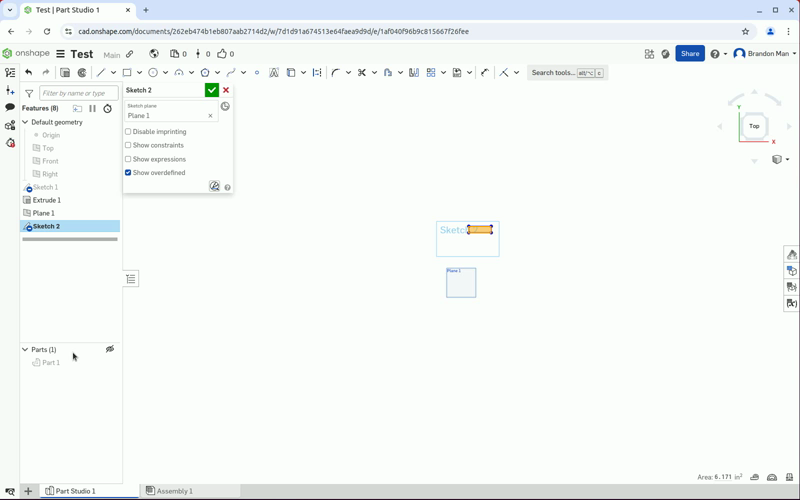
key(shift+e)
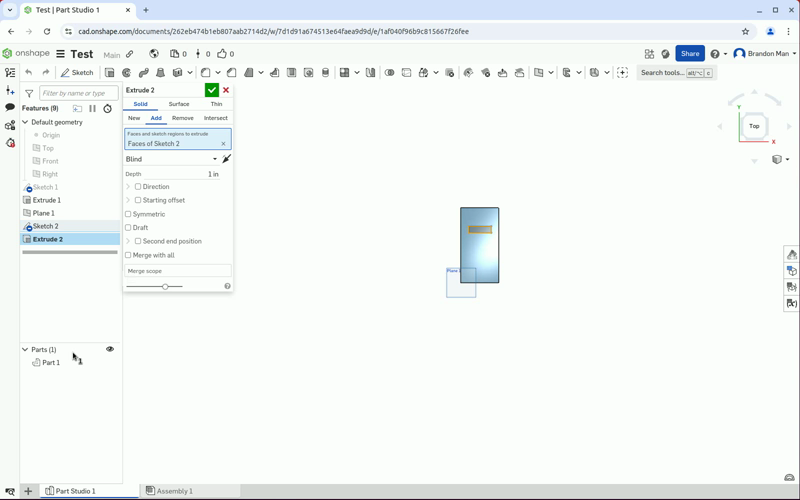
mouse_move(143, 106)
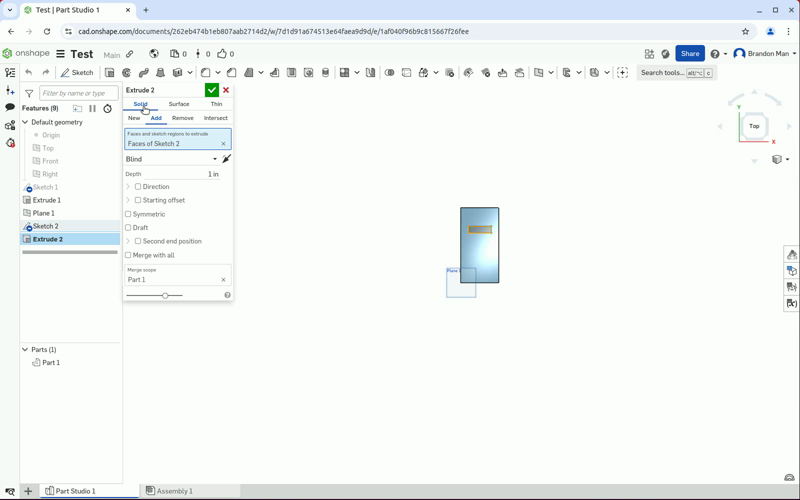
click(143, 106)
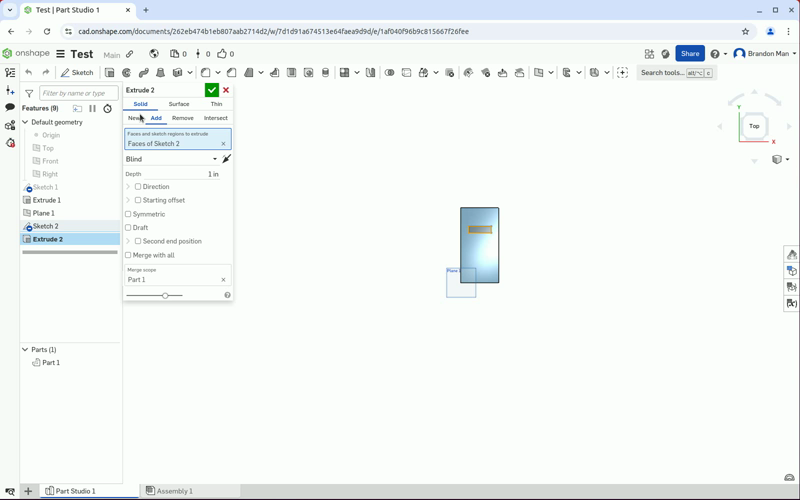
mouse_move(137, 120)
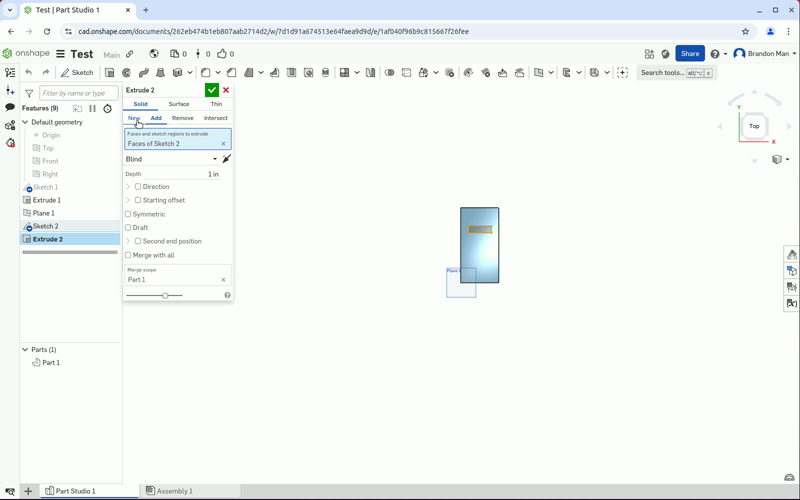
click(137, 120)
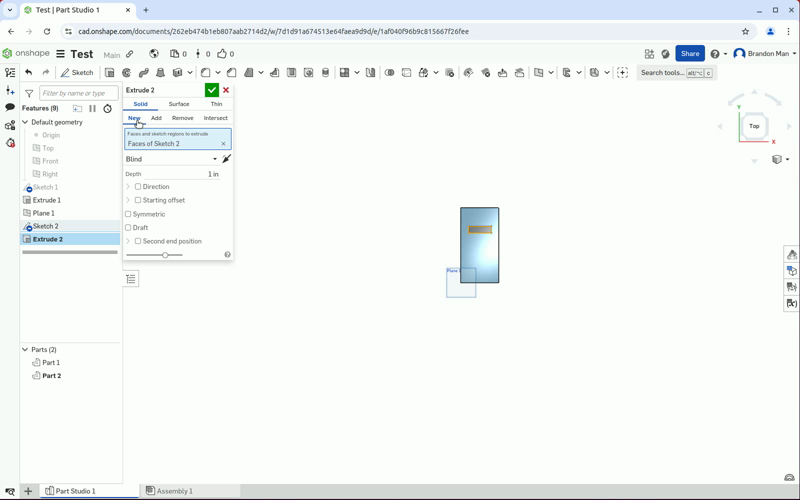
key(tab, 4)
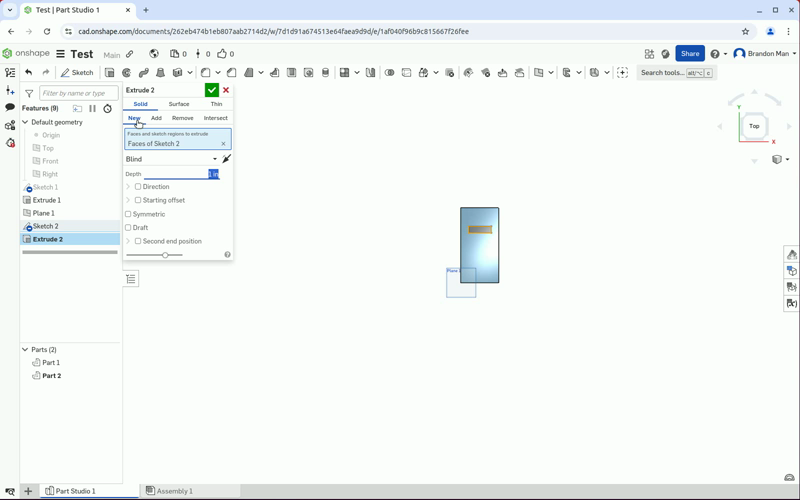
text(7.703)
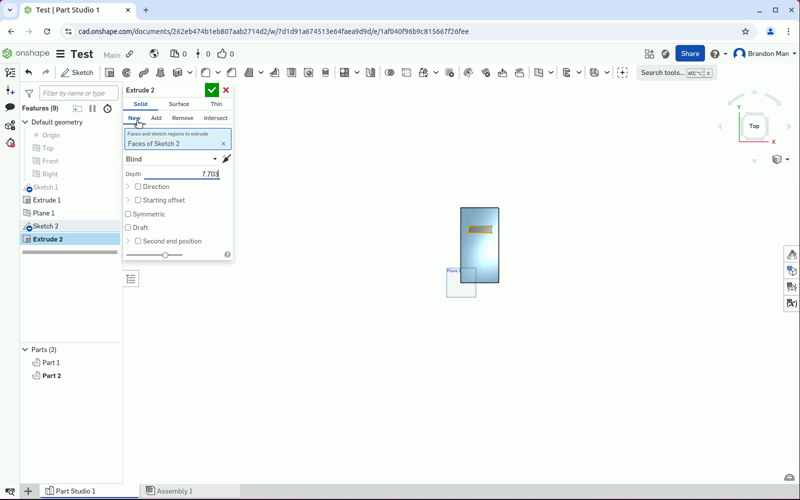
key(enter)
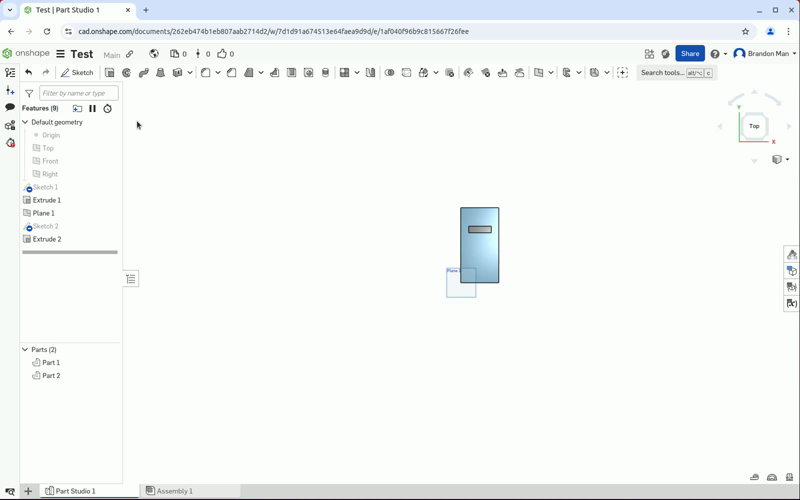
key(shift+h)
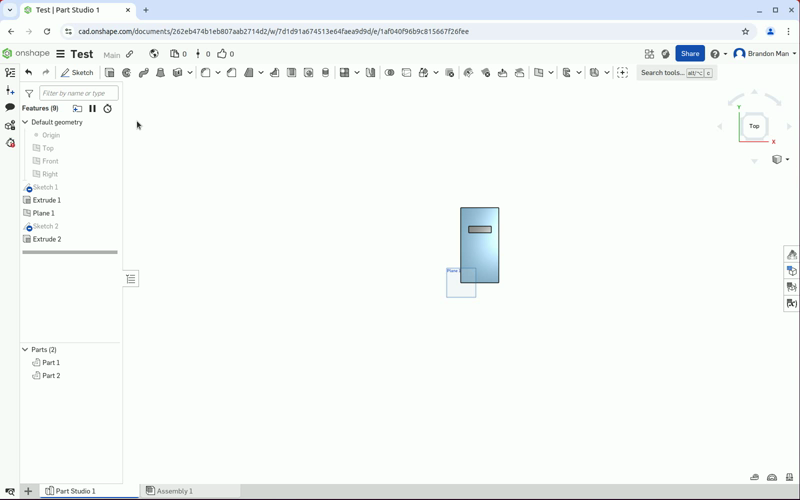
key(shift+h)
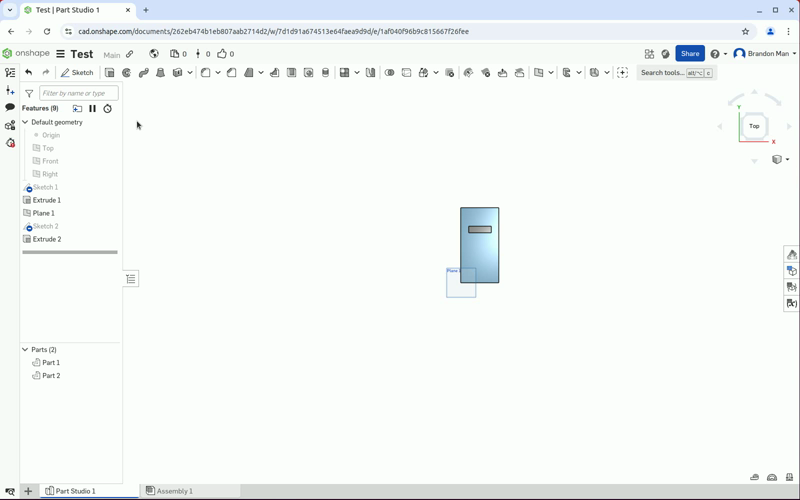
mouse_move(73, 189)
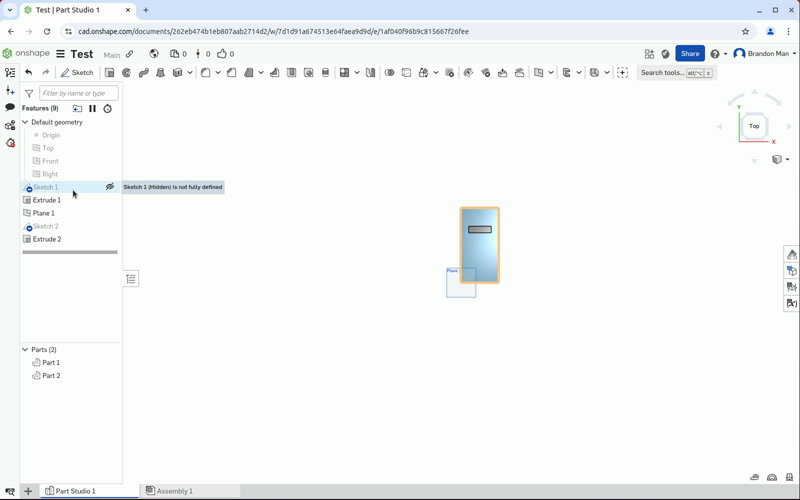
click(73, 189)
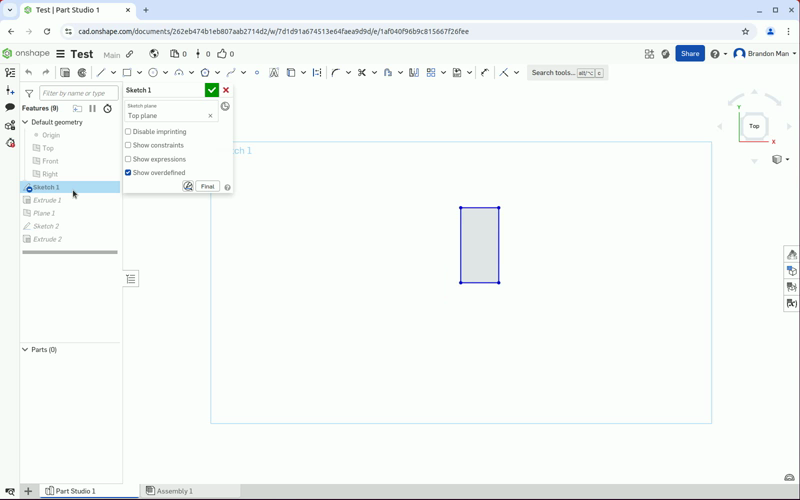
mouse_move(229, 92)
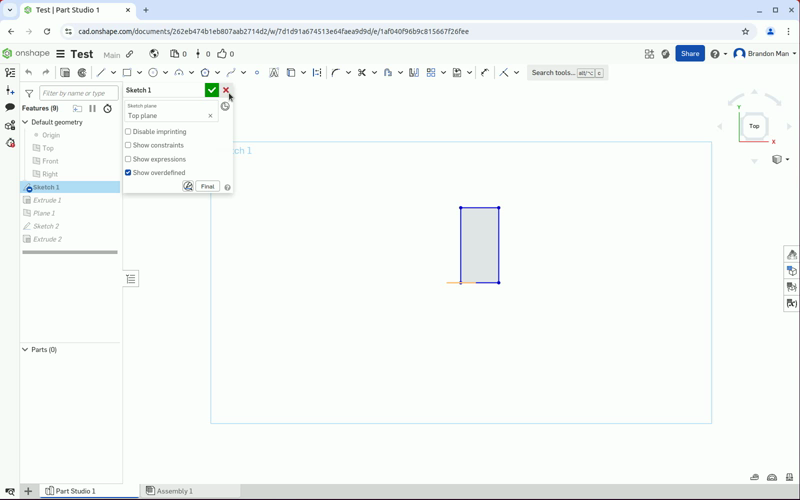
click(229, 92)
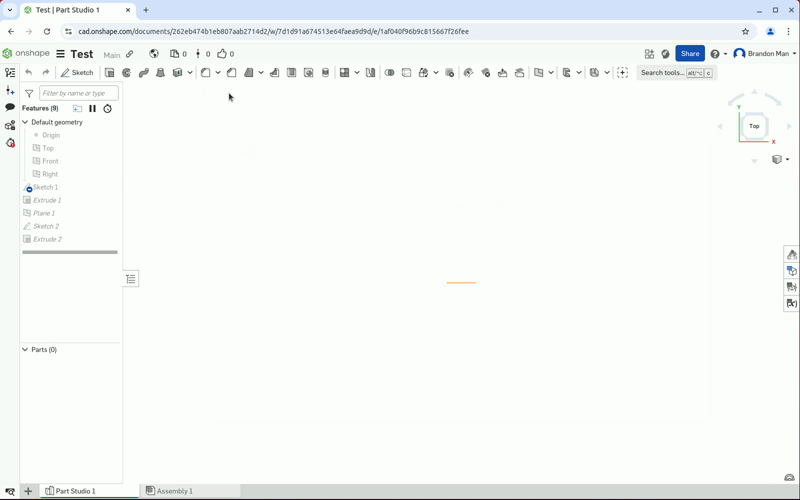
key(shift+s)
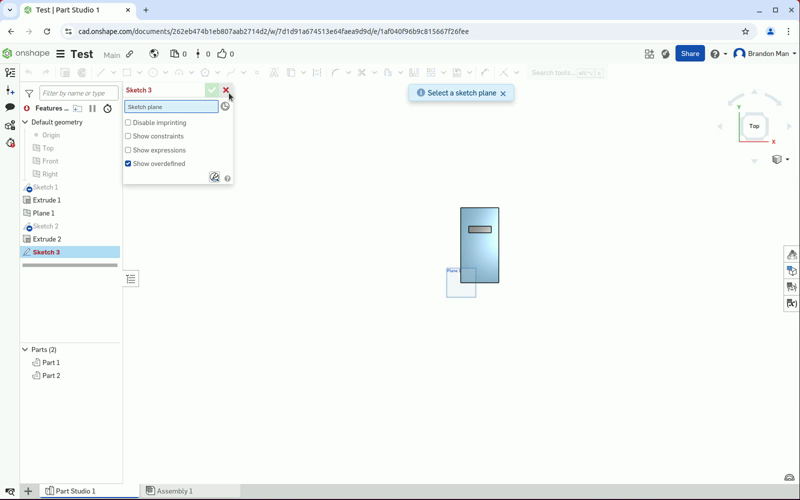
mouse_move(73, 215)
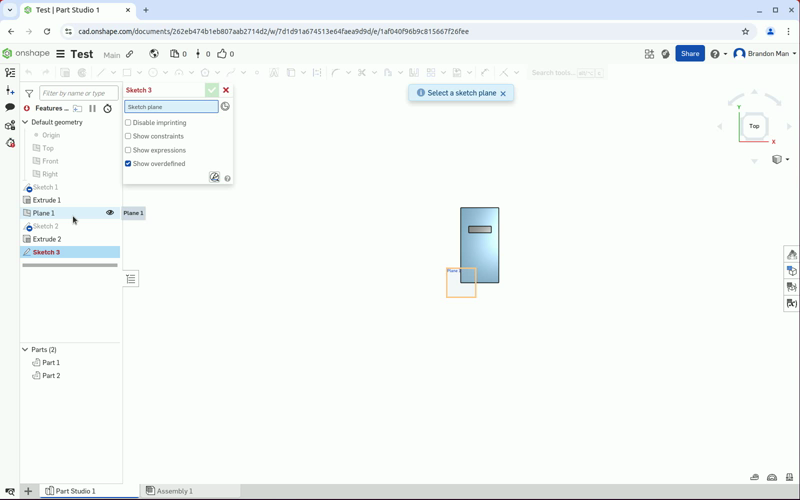
click(73, 215)
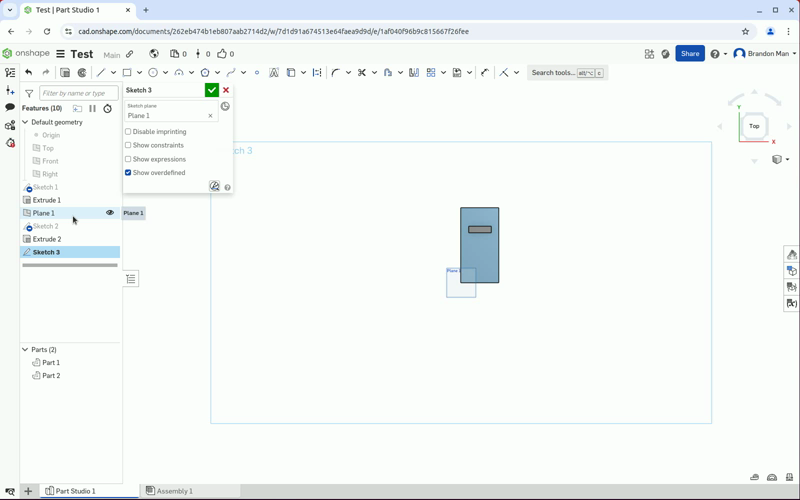
mouse_move(73, 352)
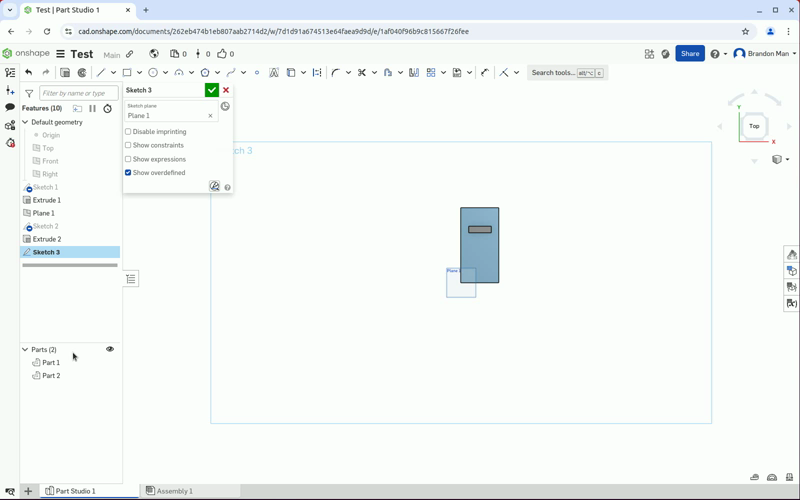
key(y)
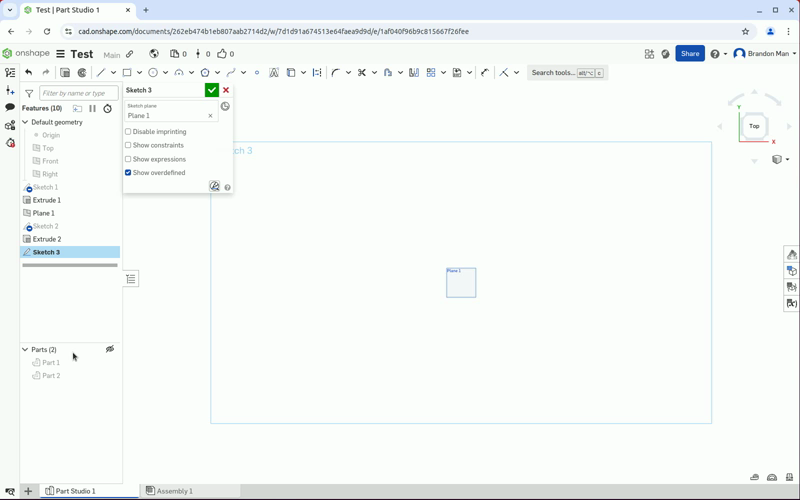
key(l)
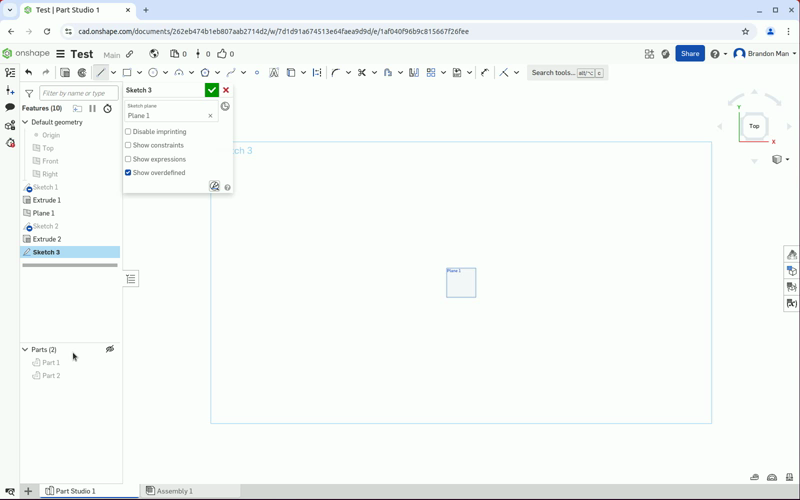
key_down(shift)
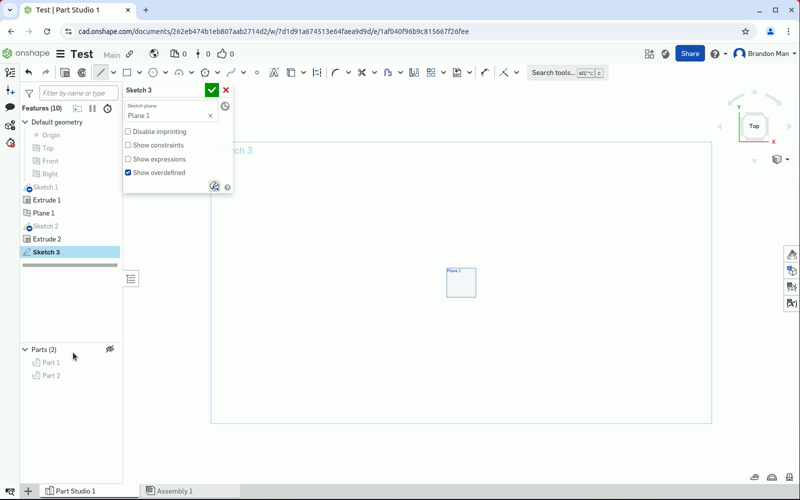
mouse_move(468, 264)
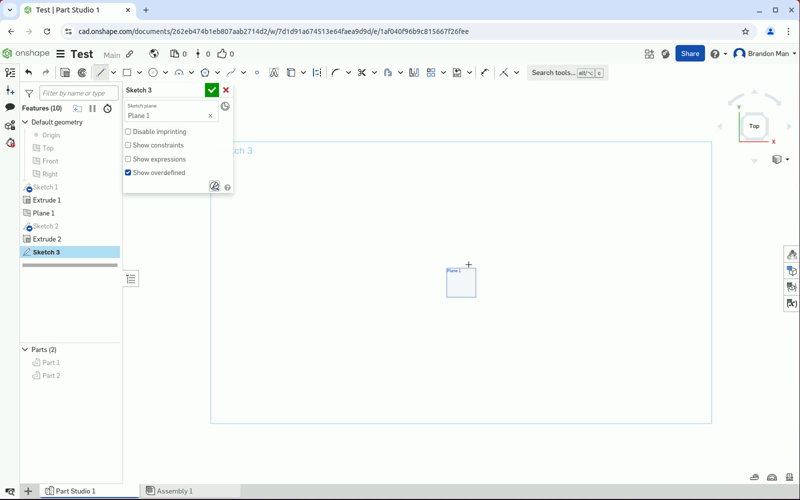
click(468, 264)
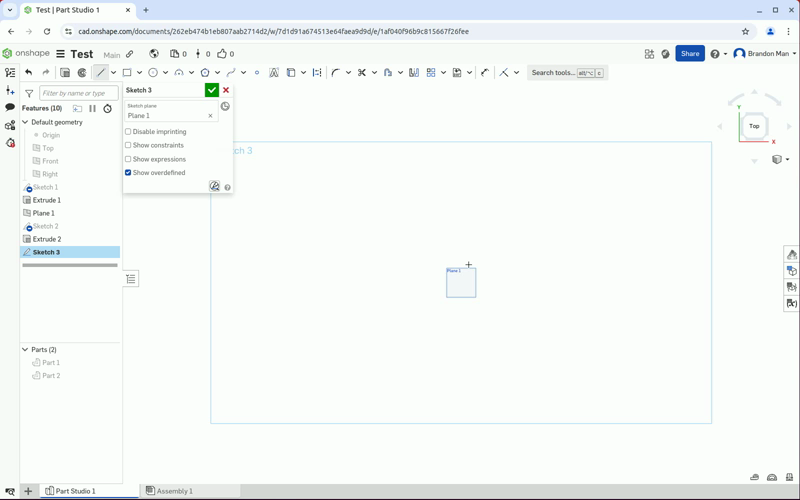
key_up(shift)
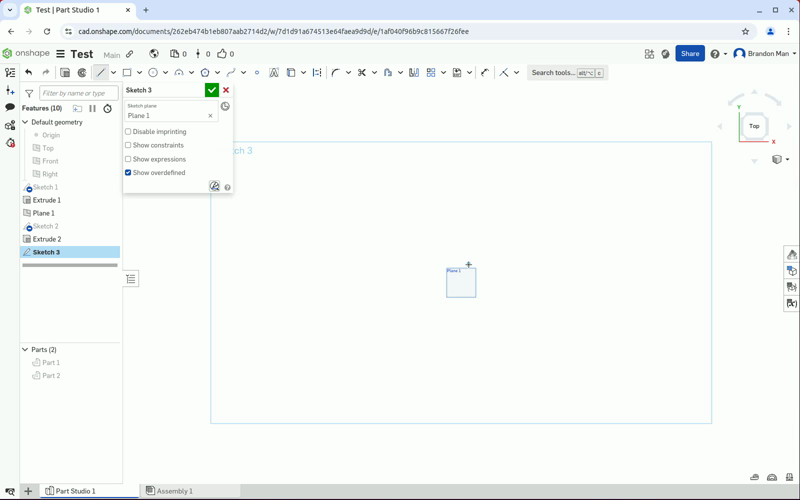
key_down(shift)
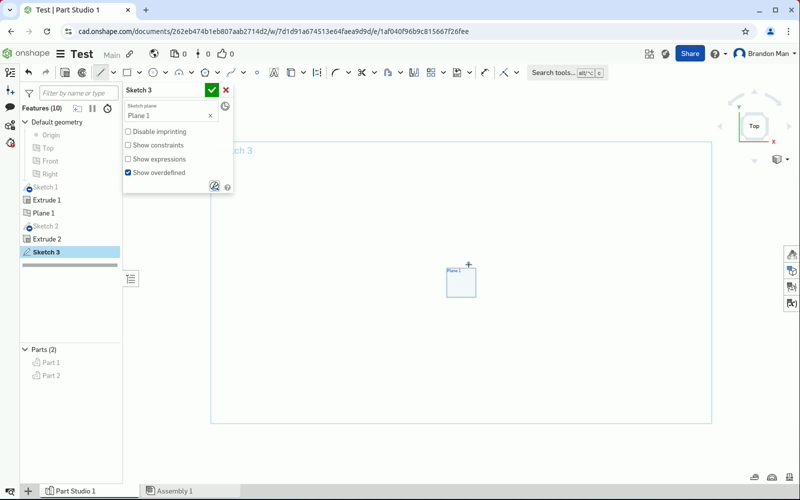
mouse_move(498, 264)
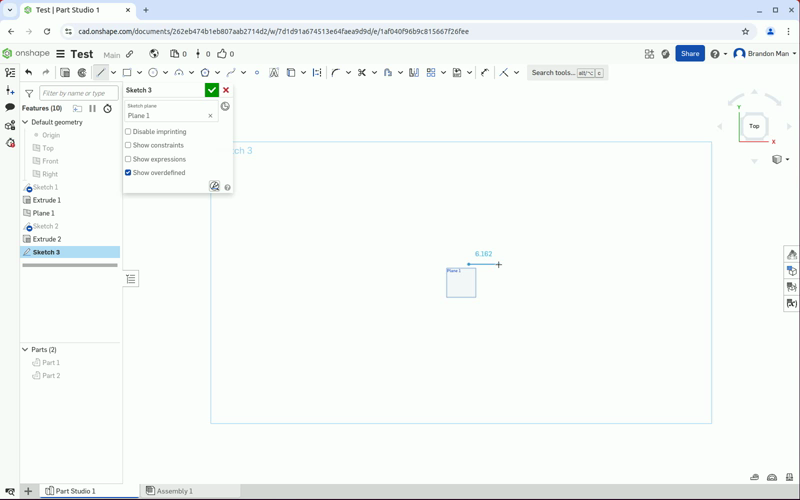
mouse_move(491, 264)
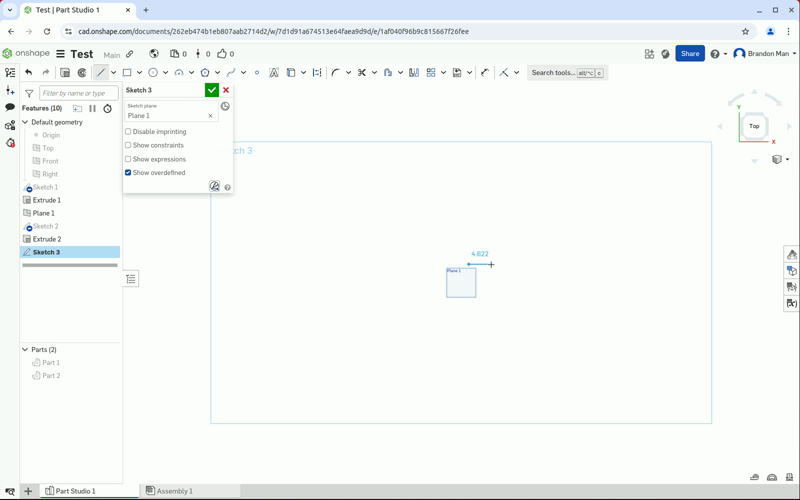
click(491, 264)
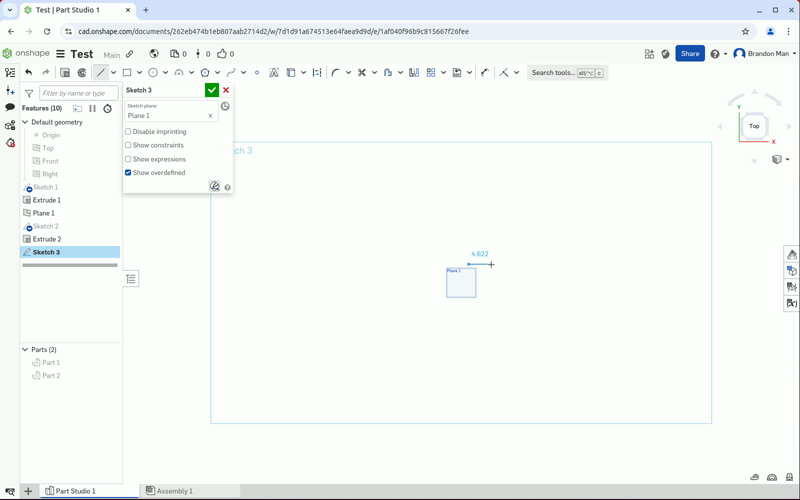
key_up(shift)
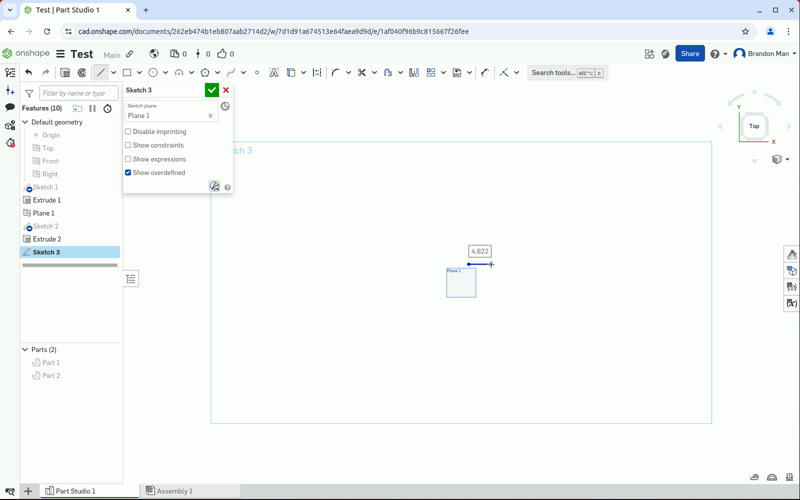
key_down(shift)
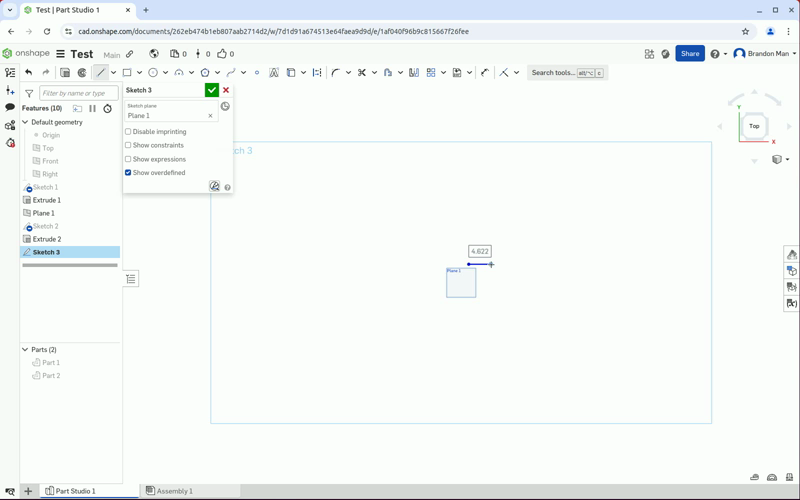
mouse_move(521, 264)
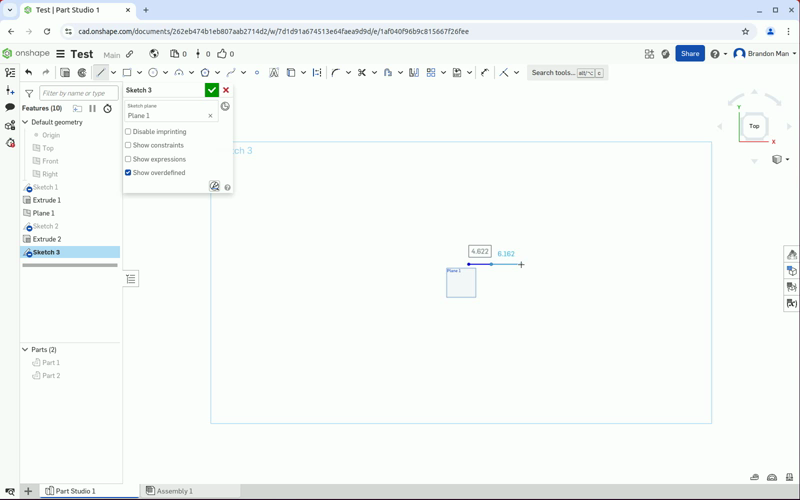
mouse_move(491, 258)
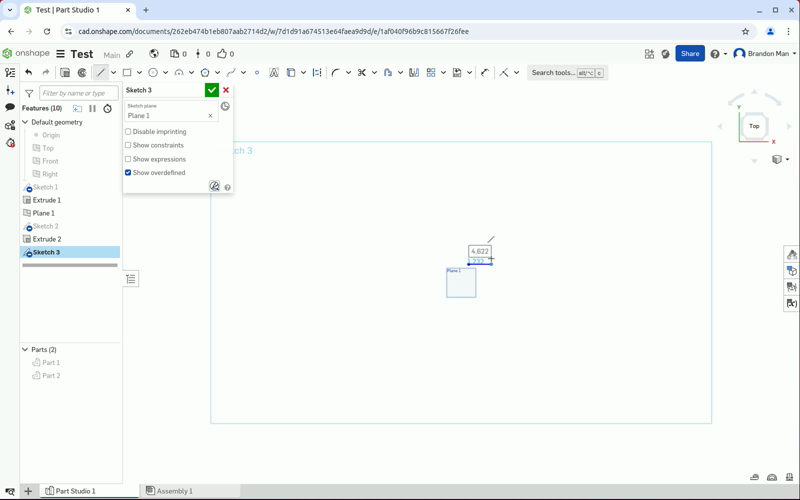
scroll(6)
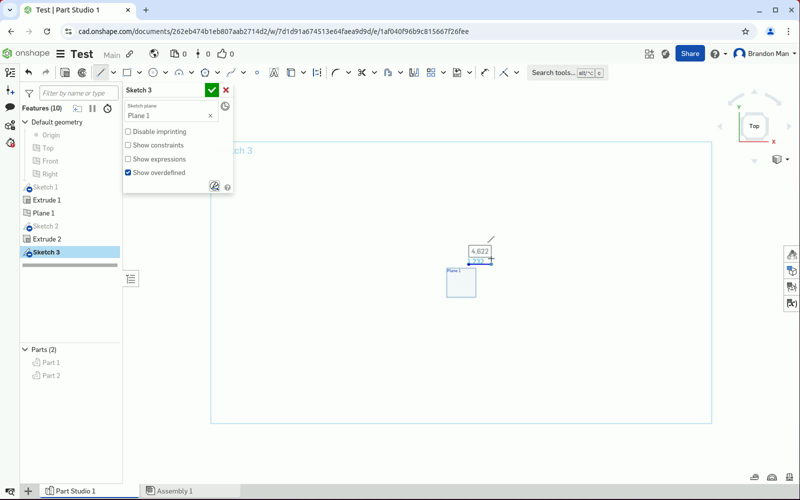
scroll(6)
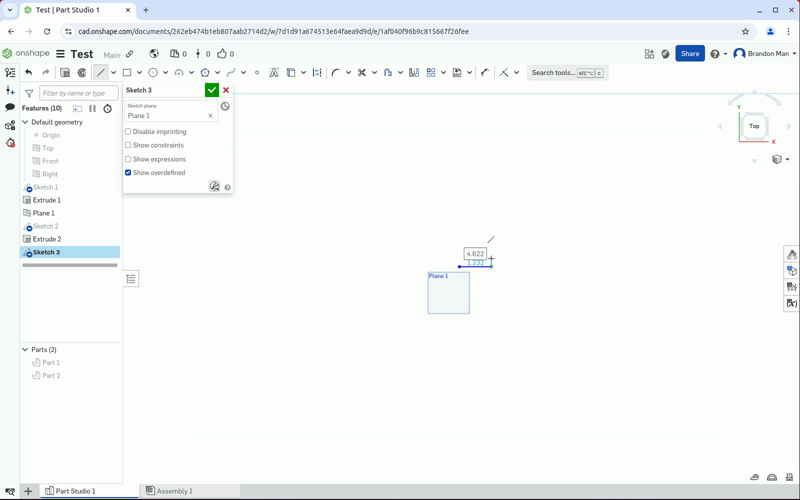
scroll(6)
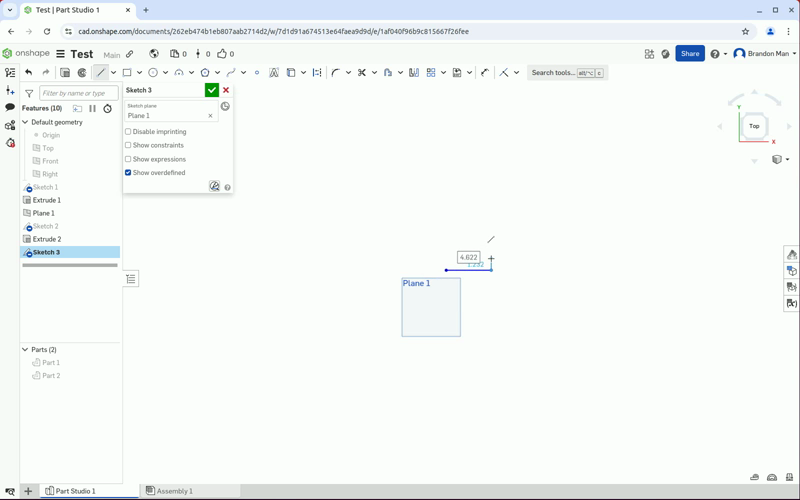
scroll(6)
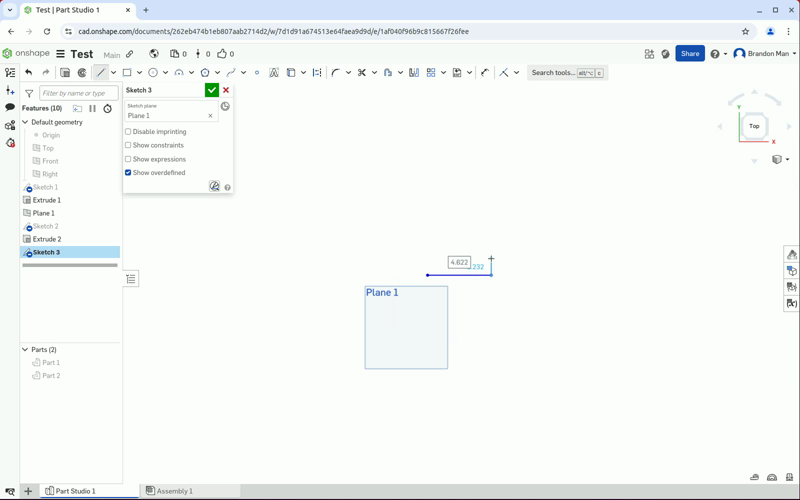
scroll(6)
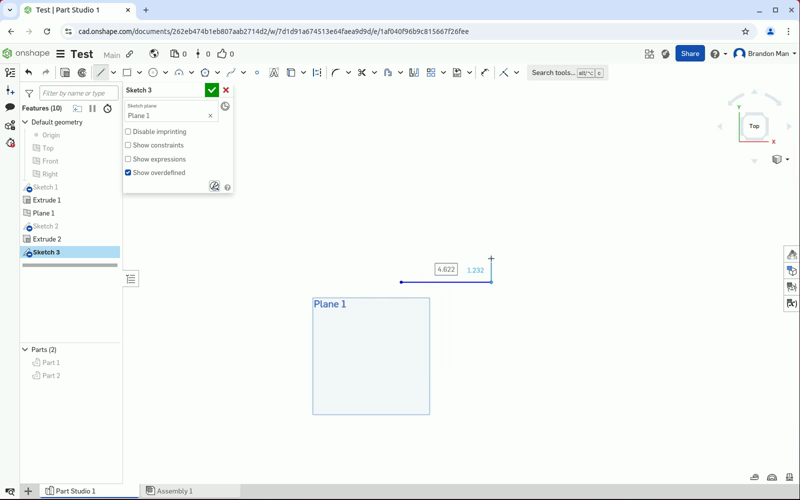
scroll(6)
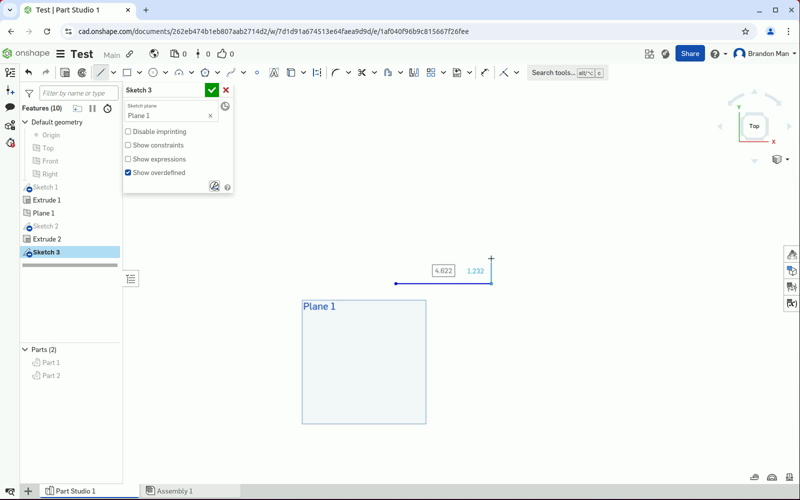
scroll(6)
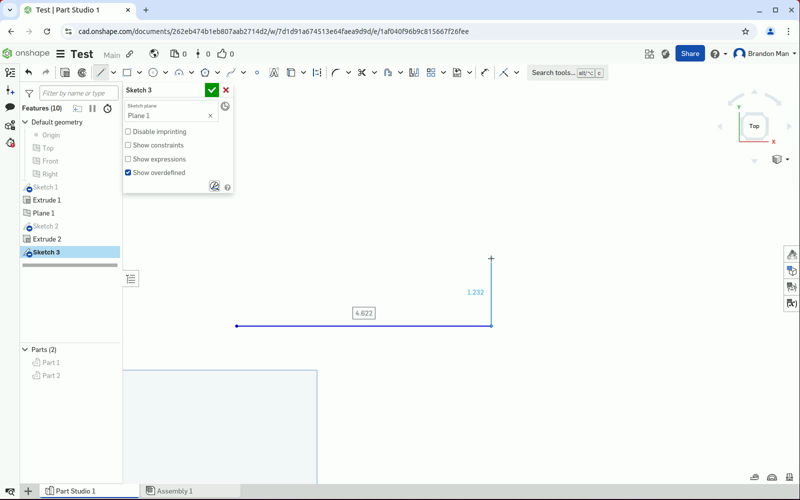
click(491, 258)
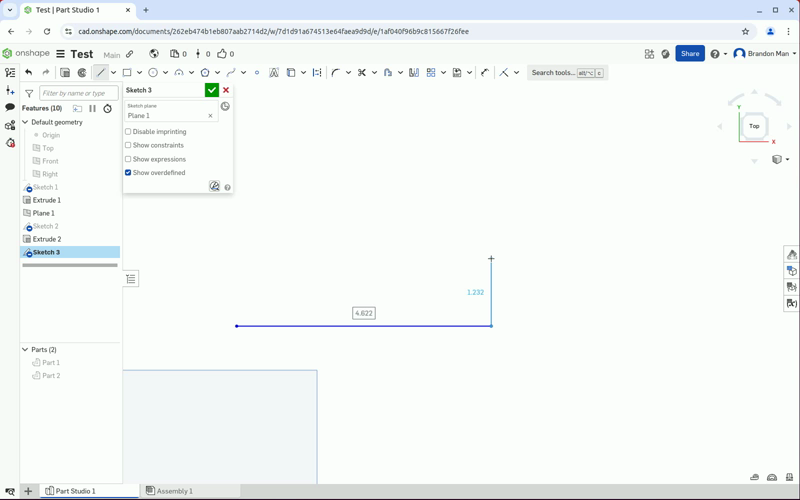
scroll(-6)
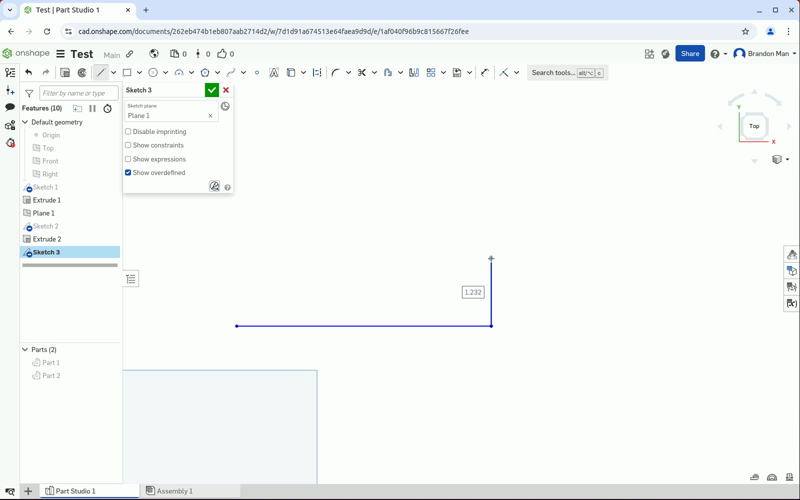
scroll(-6)
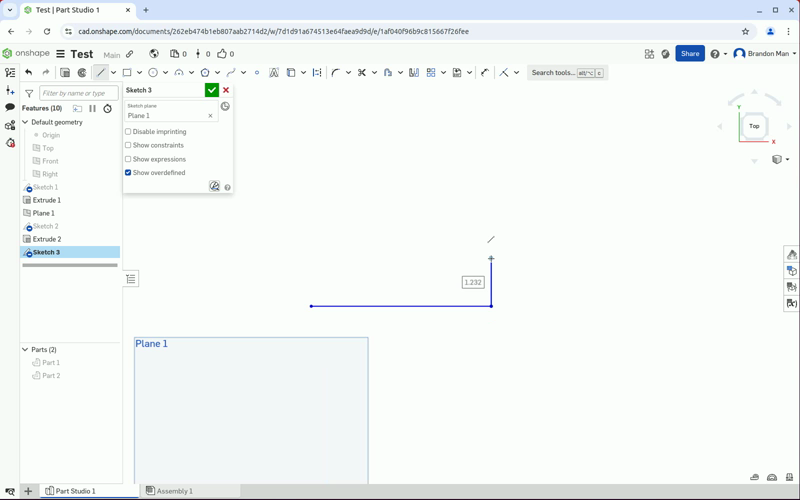
scroll(-6)
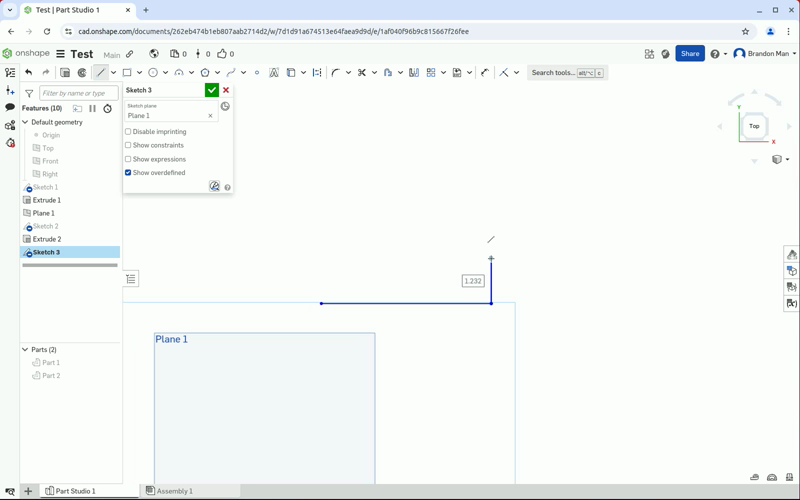
scroll(-6)
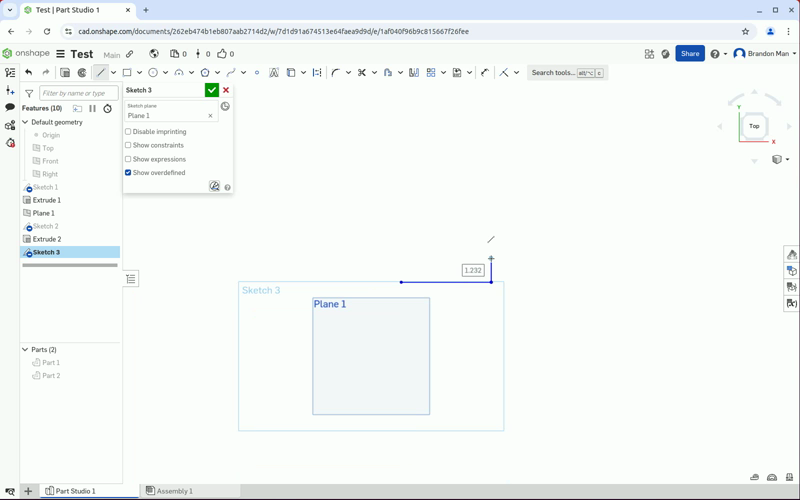
scroll(-6)
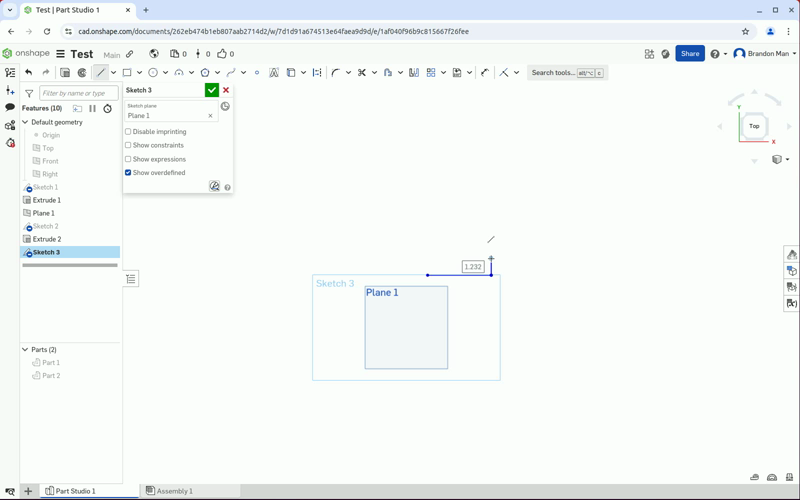
scroll(-6)
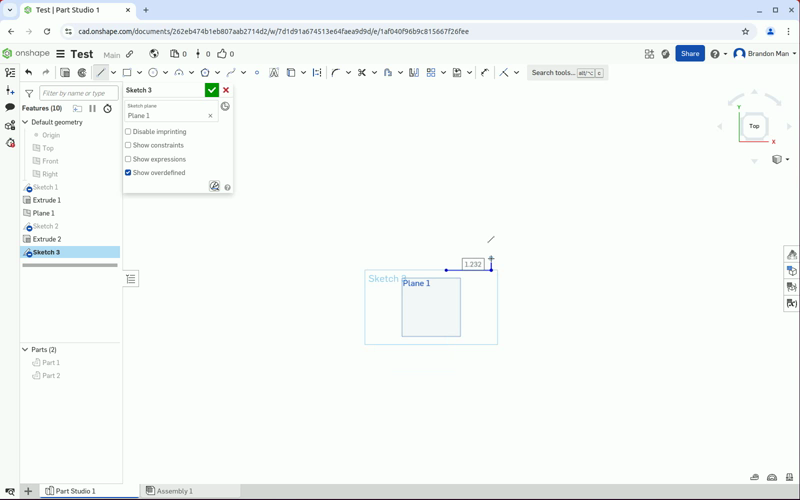
scroll(-6)
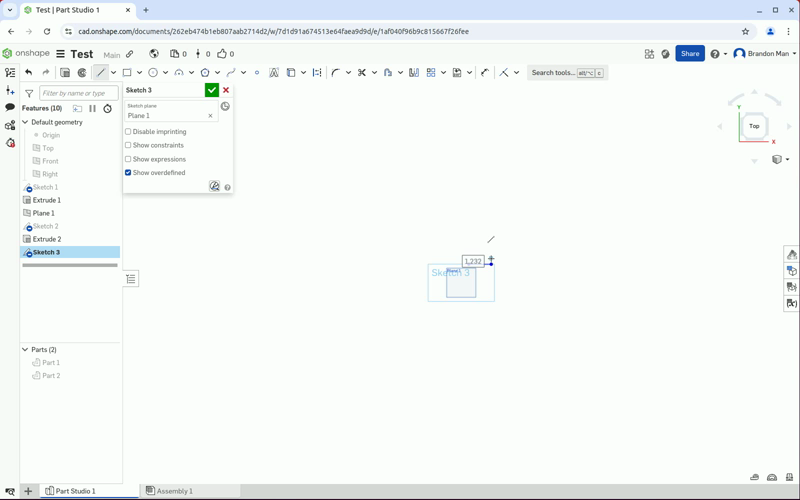
key_up(shift)
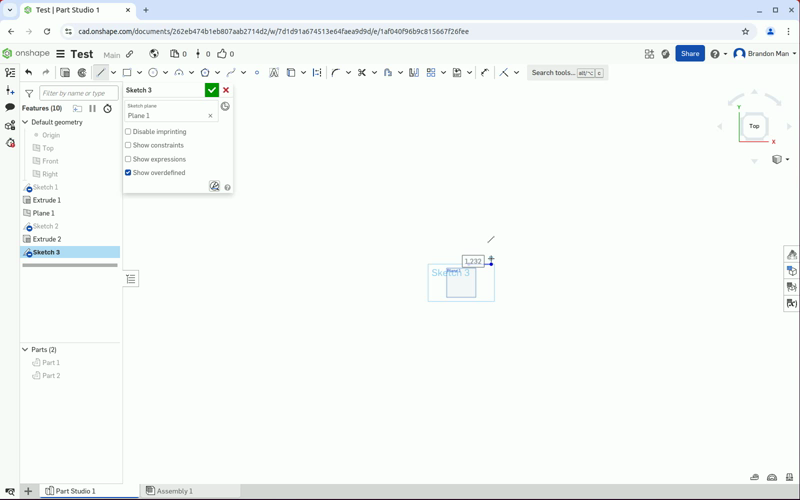
key_down(shift)
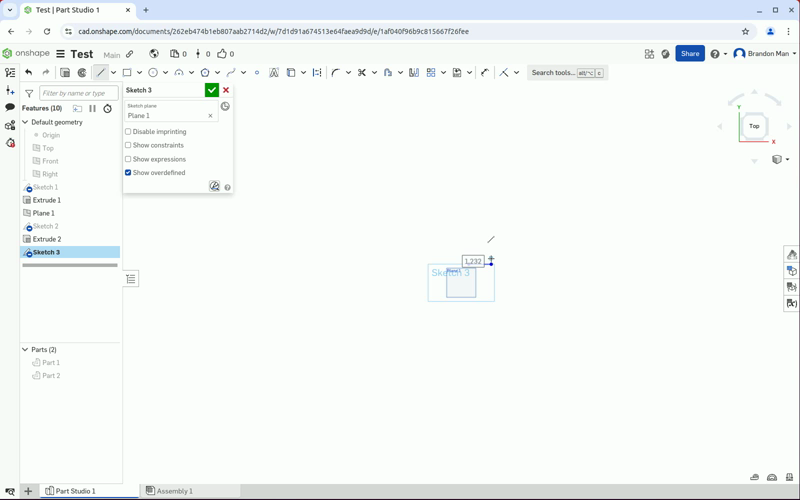
mouse_move(521, 258)
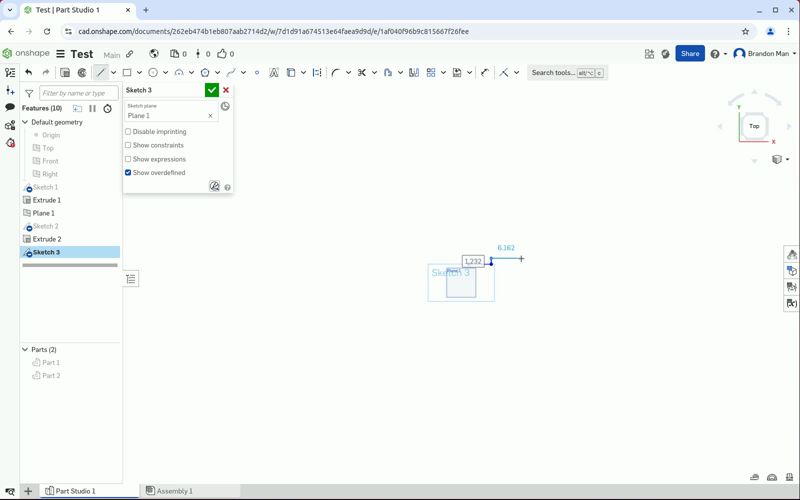
mouse_move(468, 258)
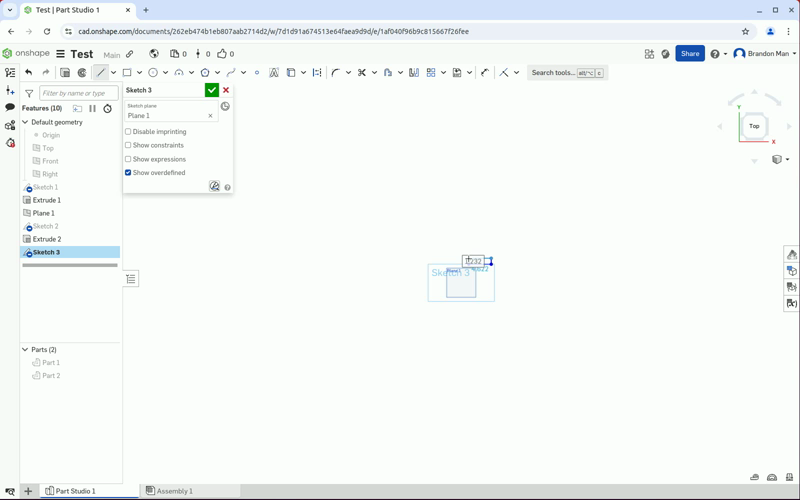
click(468, 258)
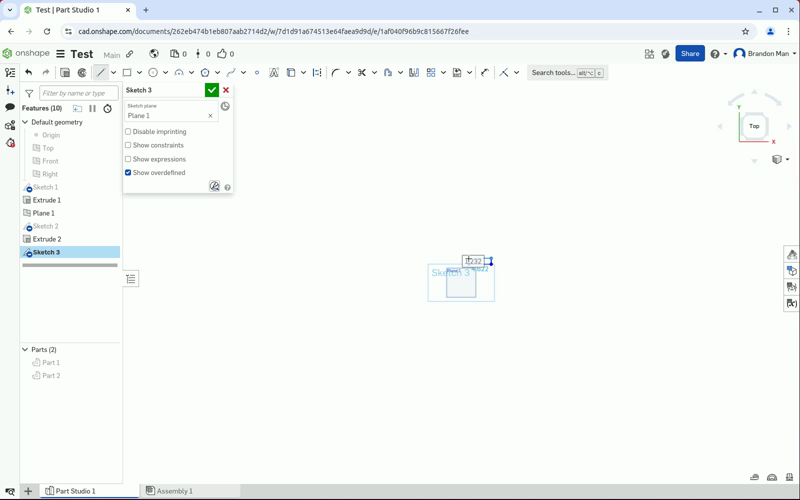
key_up(shift)
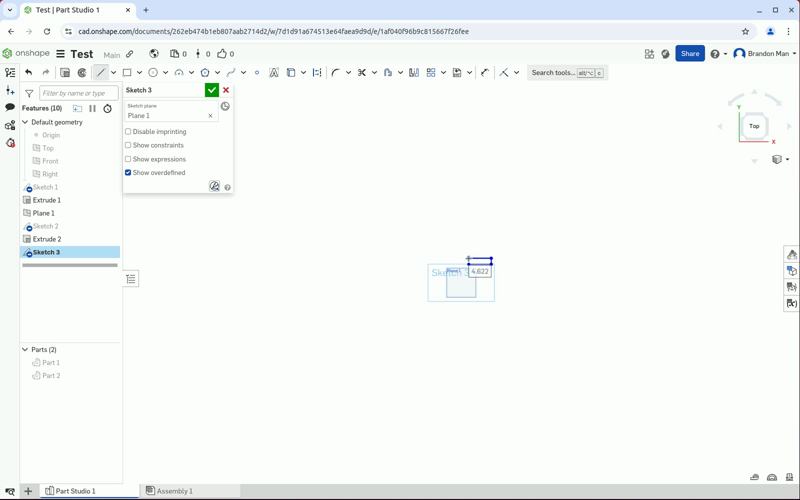
mouse_move(498, 258)
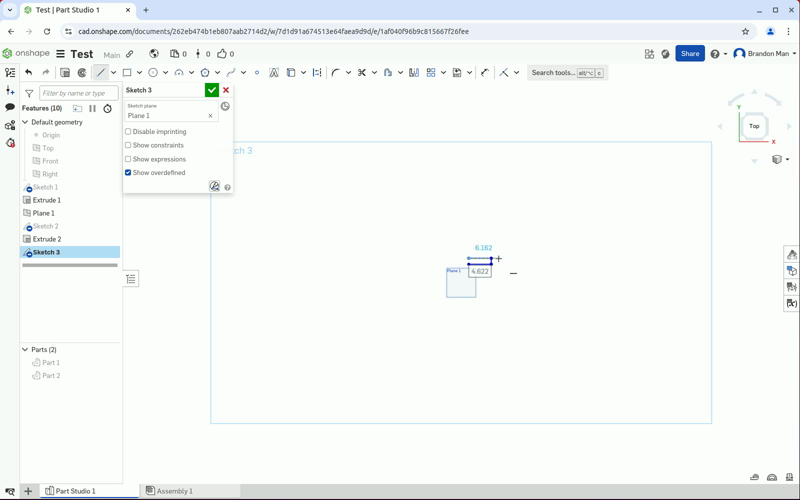
key_down(shift)
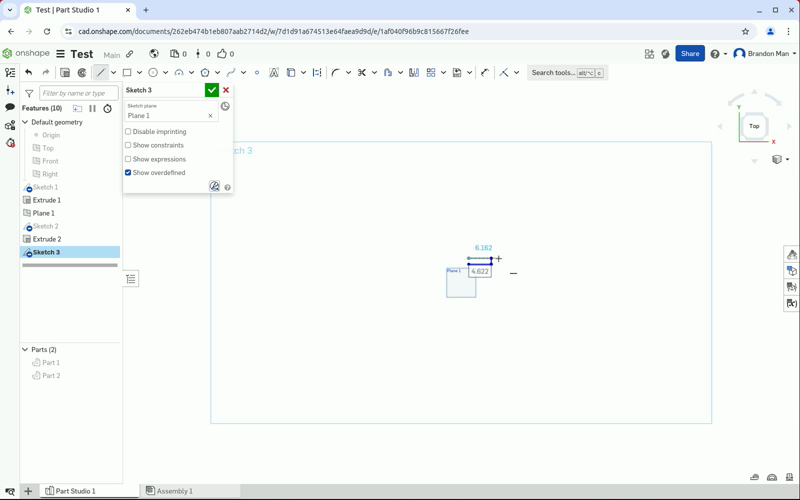
mouse_move(468, 264)
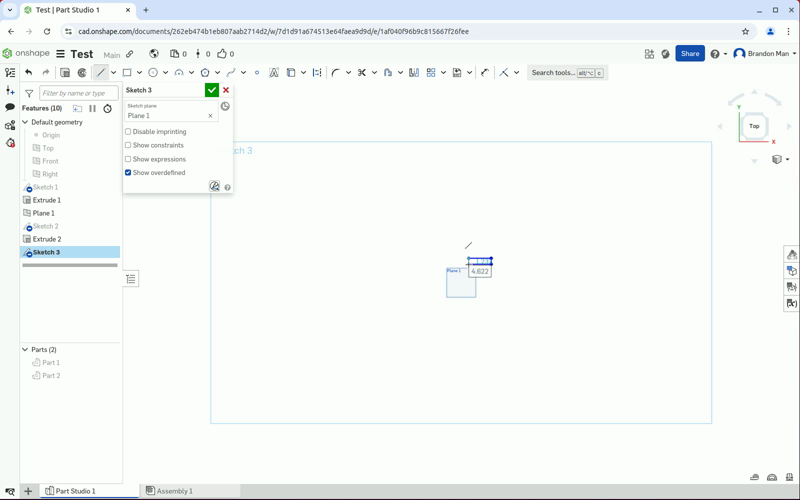
scroll(6)
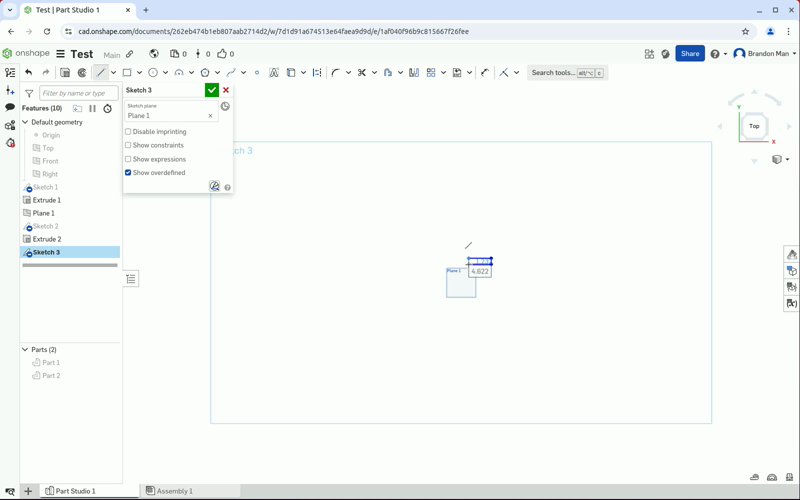
scroll(6)
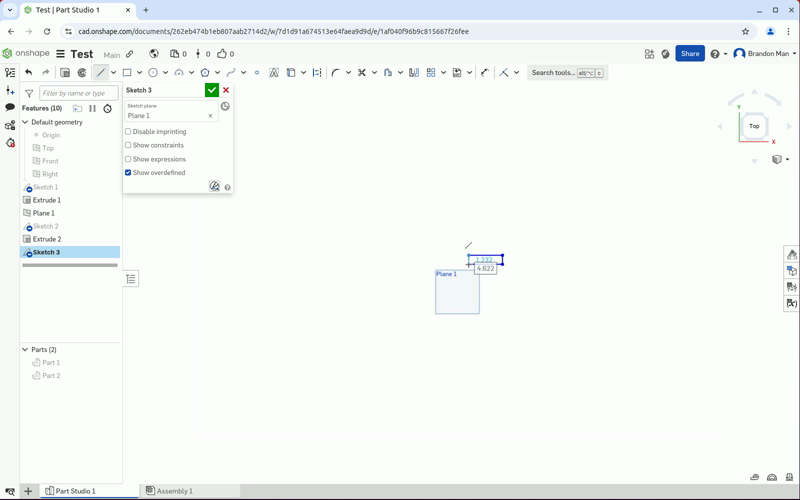
scroll(6)
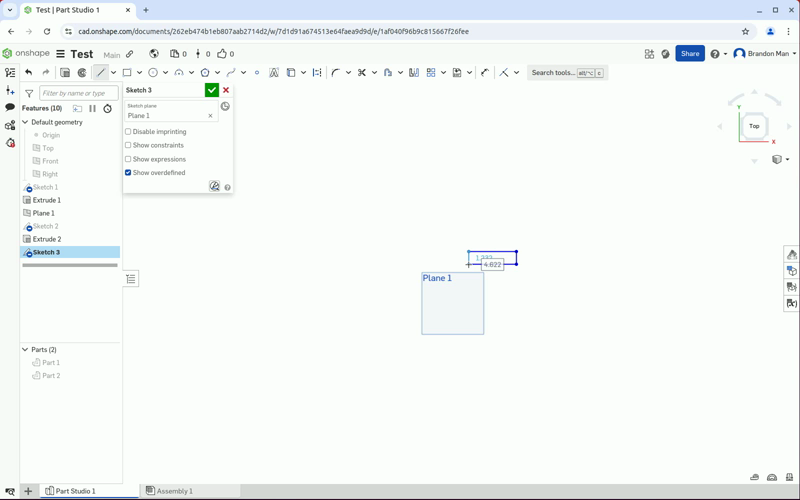
scroll(6)
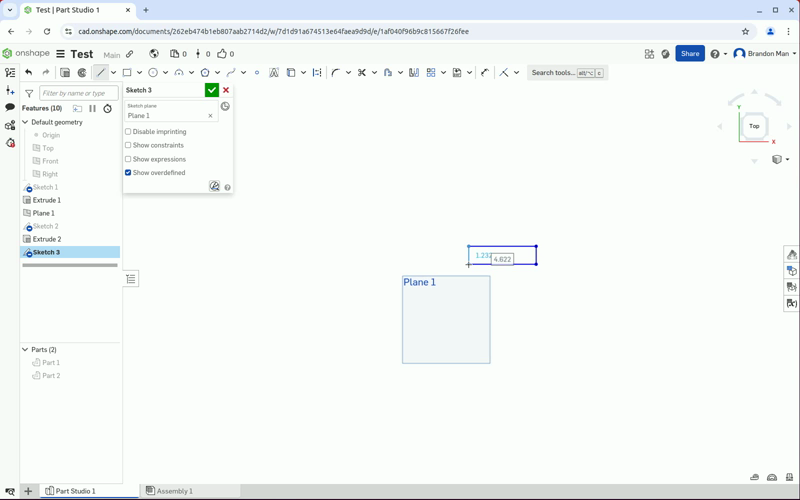
scroll(6)
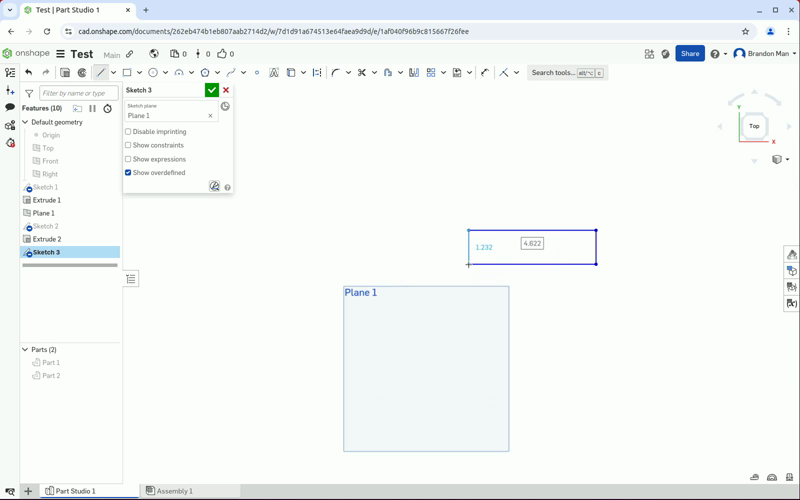
scroll(6)
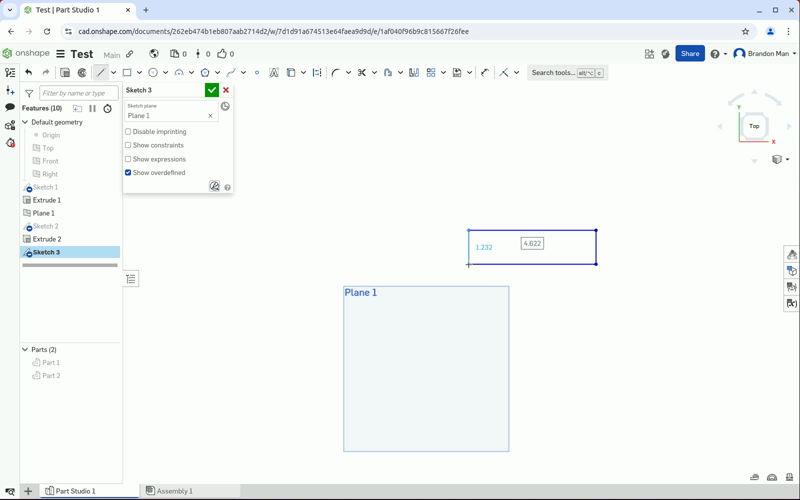
scroll(6)
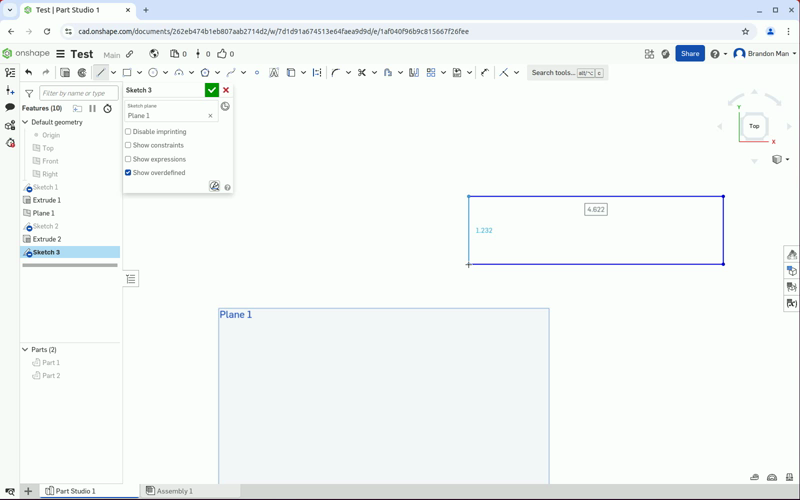
key_up(shift)
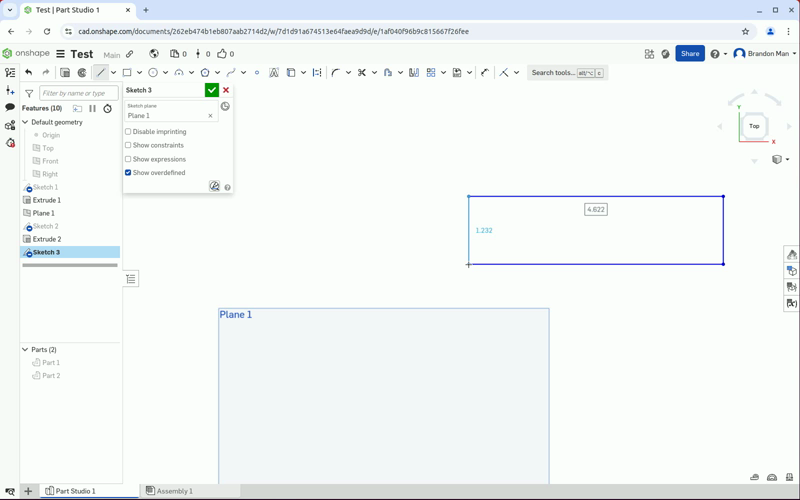
click(468, 264)
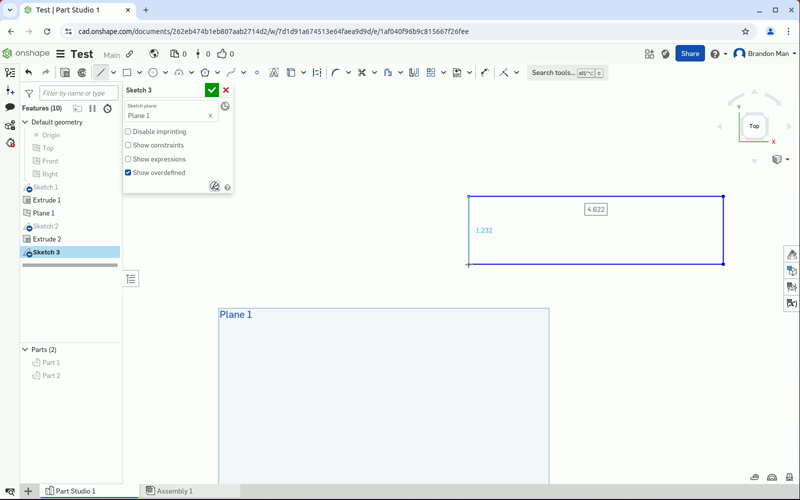
scroll(-6)
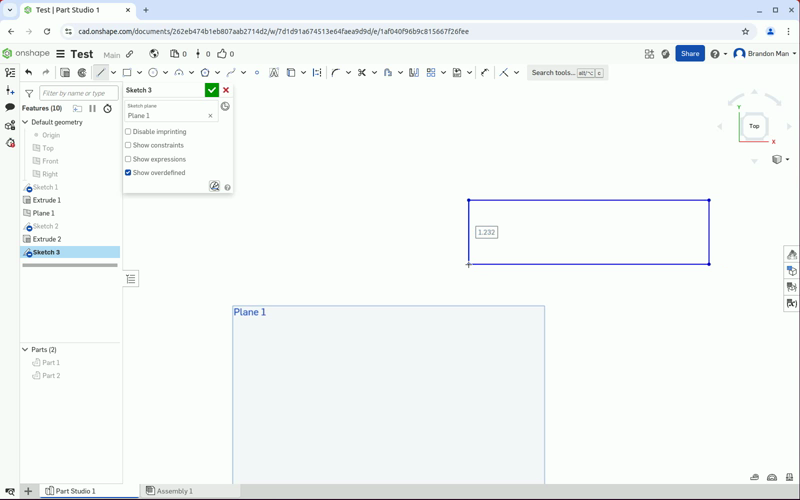
scroll(-6)
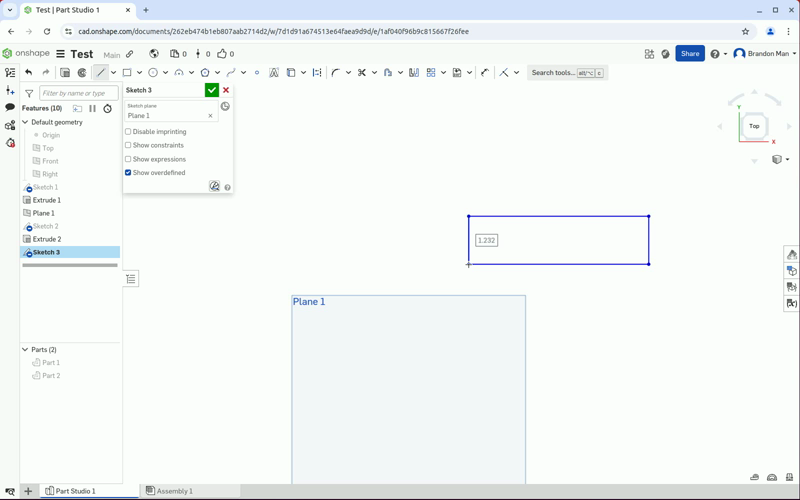
scroll(-6)
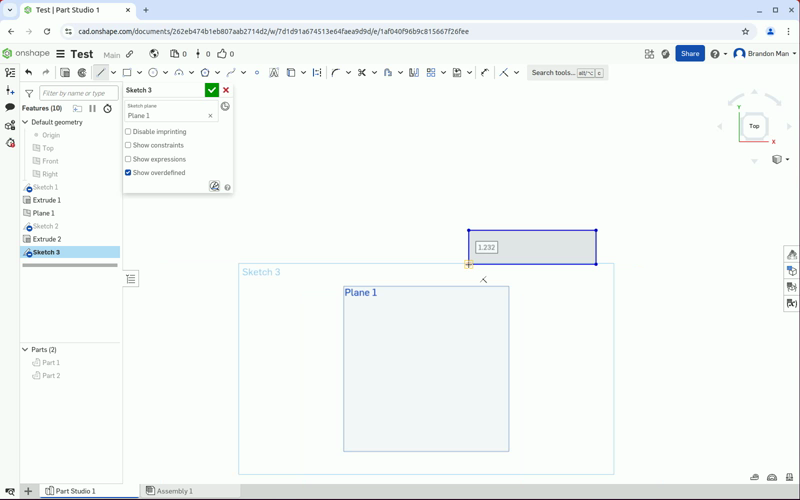
scroll(-6)
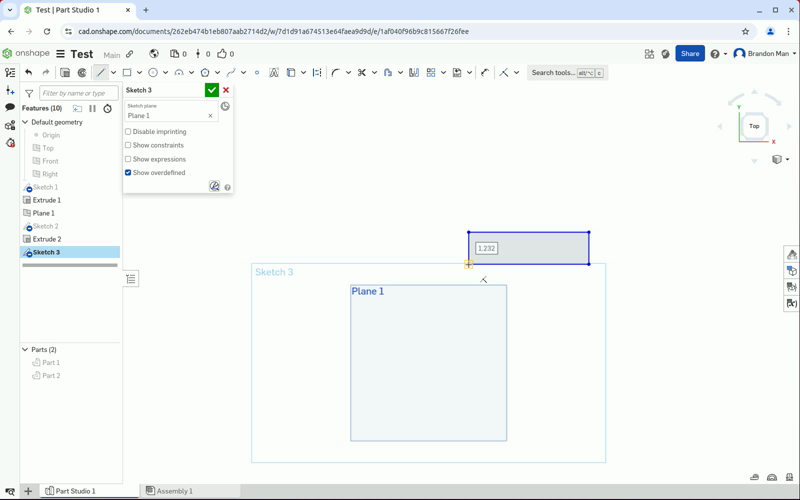
scroll(-6)
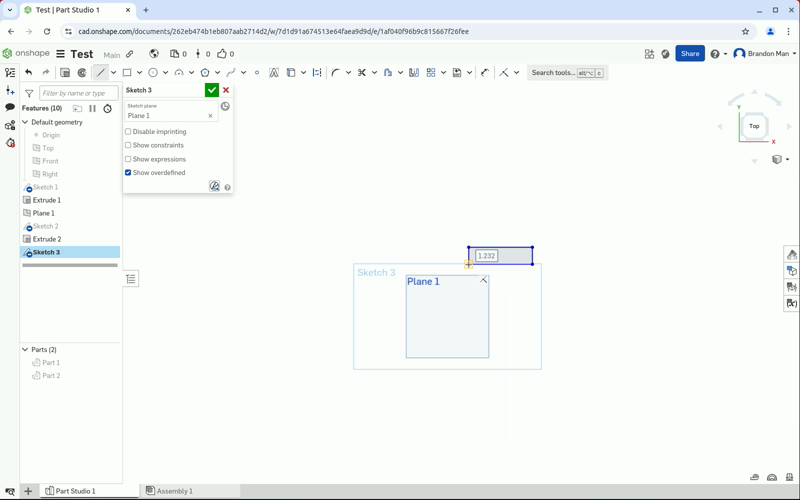
scroll(-6)
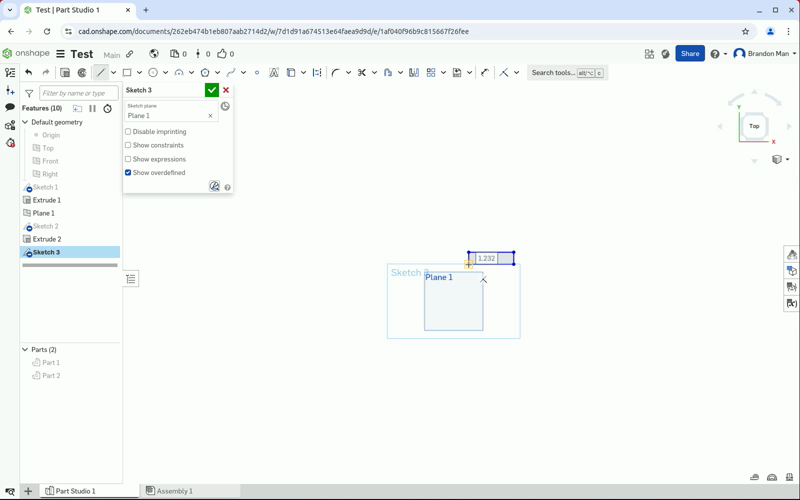
scroll(-6)
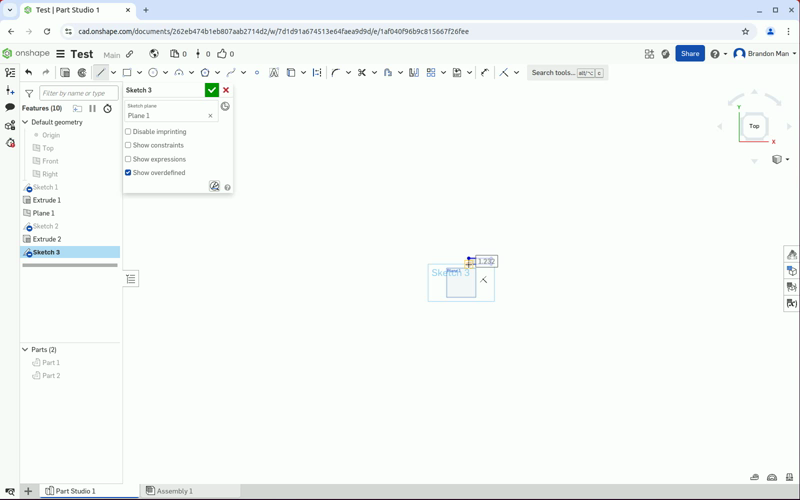
key(esc)
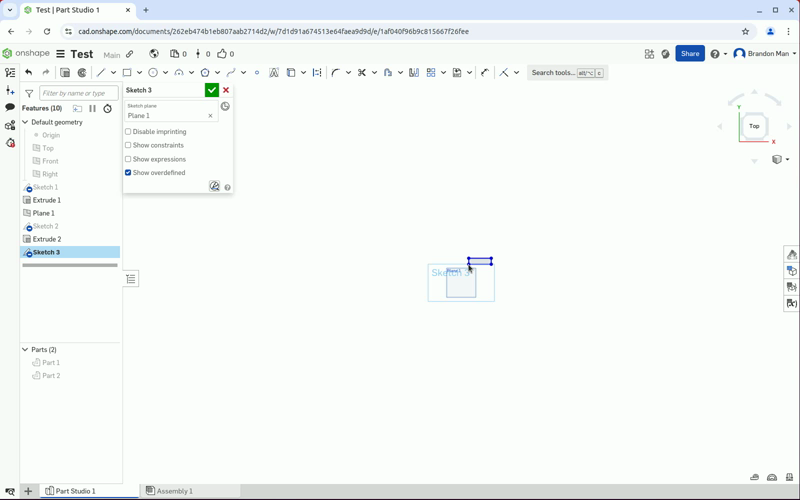
mouse_move(470, 262)
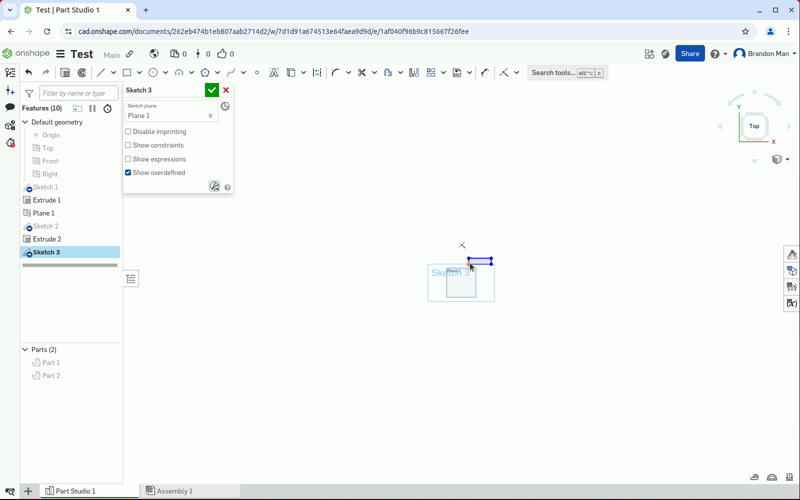
scroll(6)
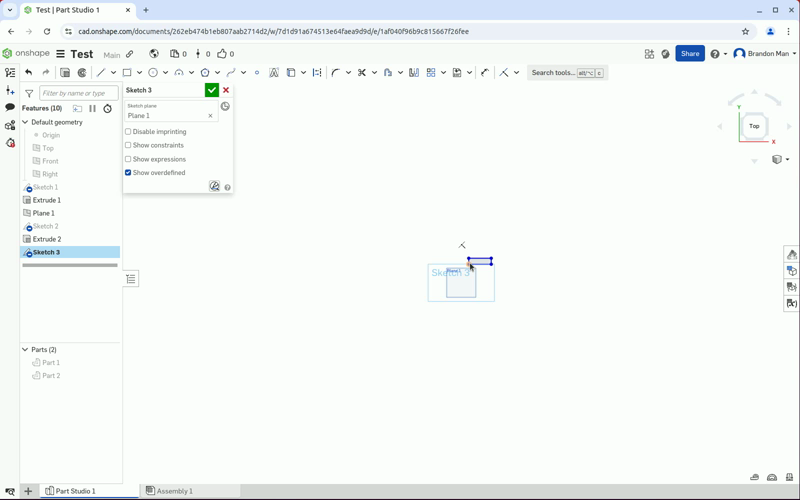
scroll(6)
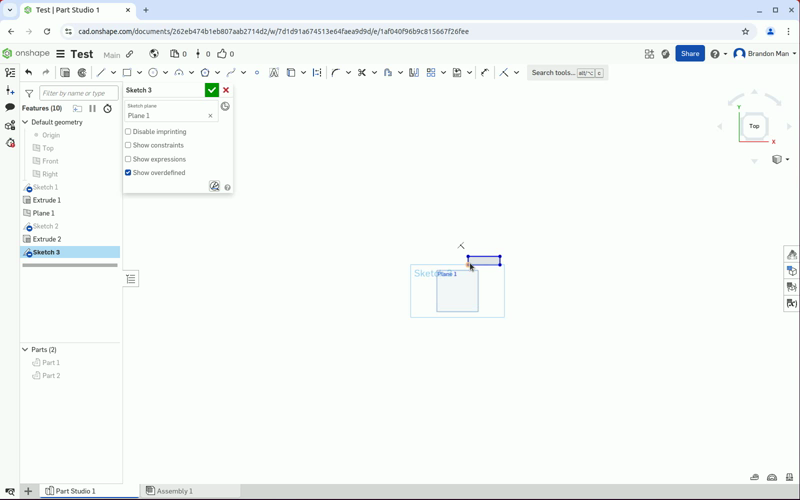
scroll(6)
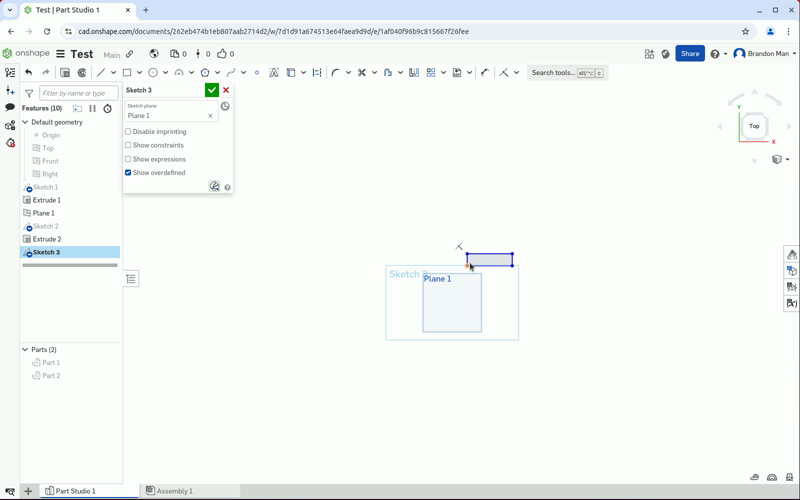
scroll(6)
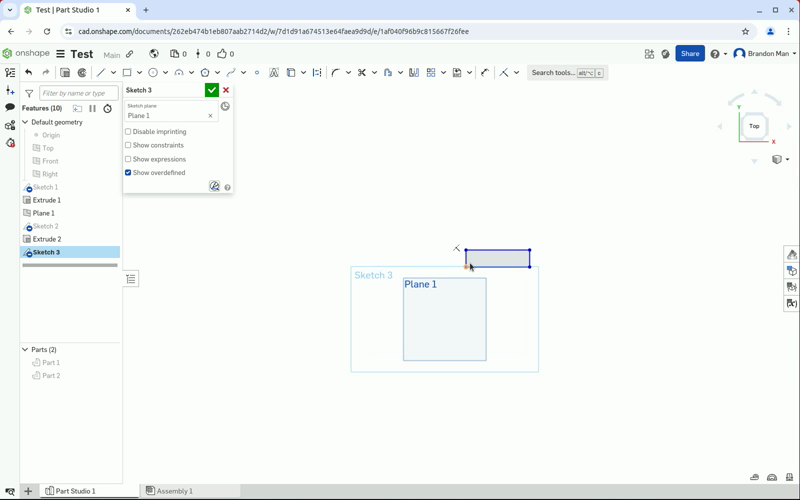
scroll(6)
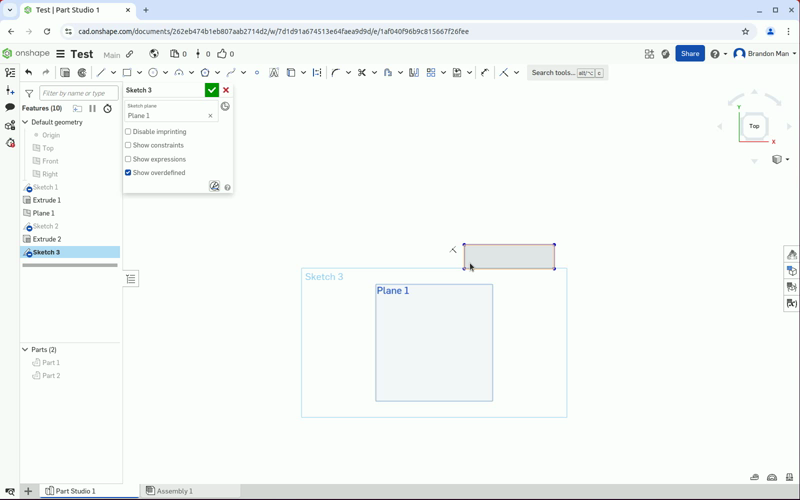
scroll(6)
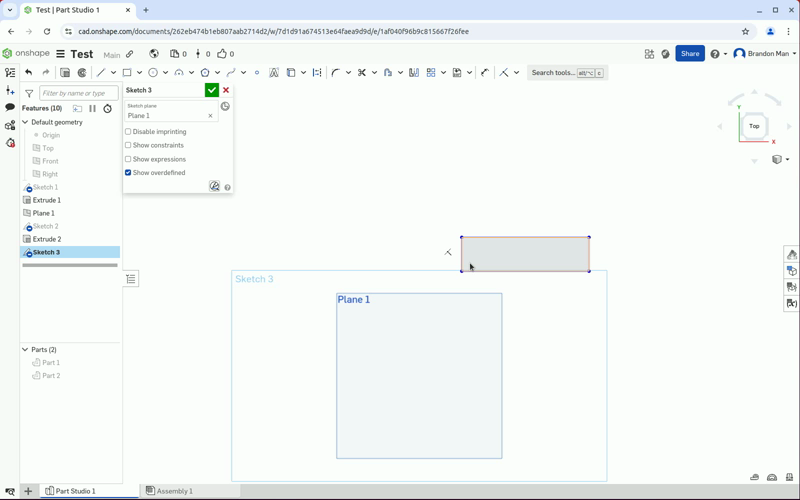
scroll(6)
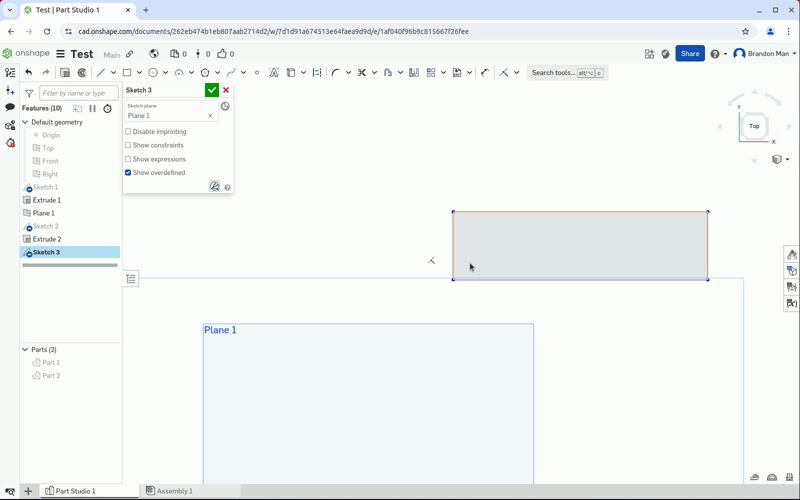
click(470, 262)
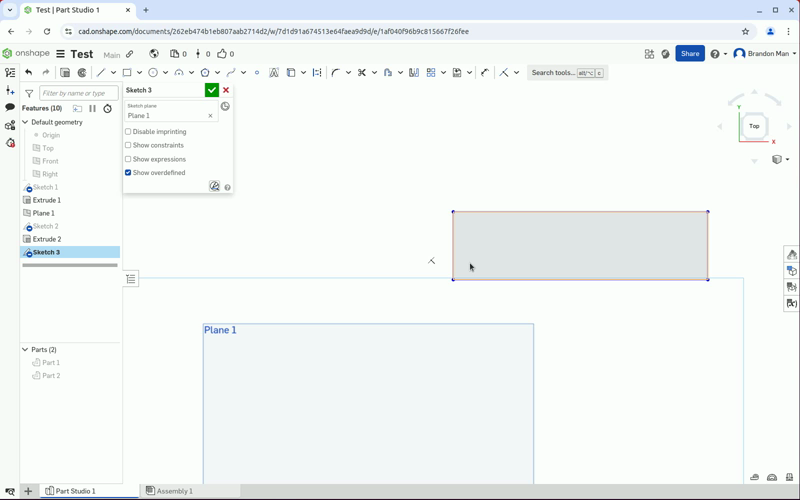
scroll(-6)
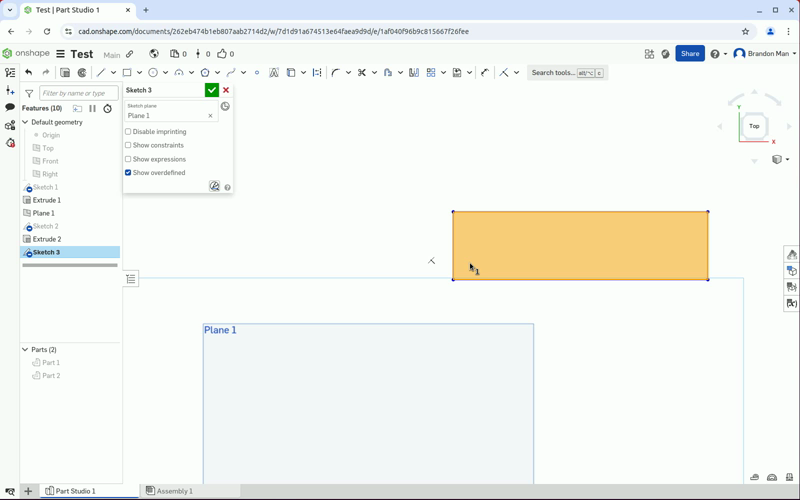
scroll(-6)
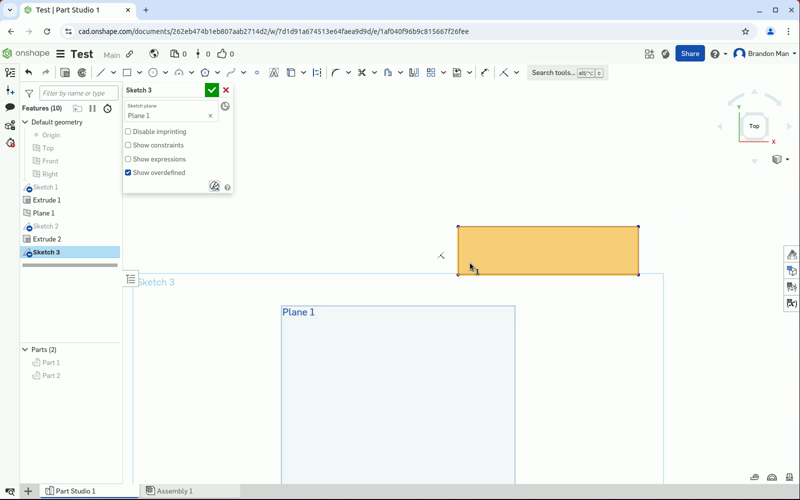
scroll(-6)
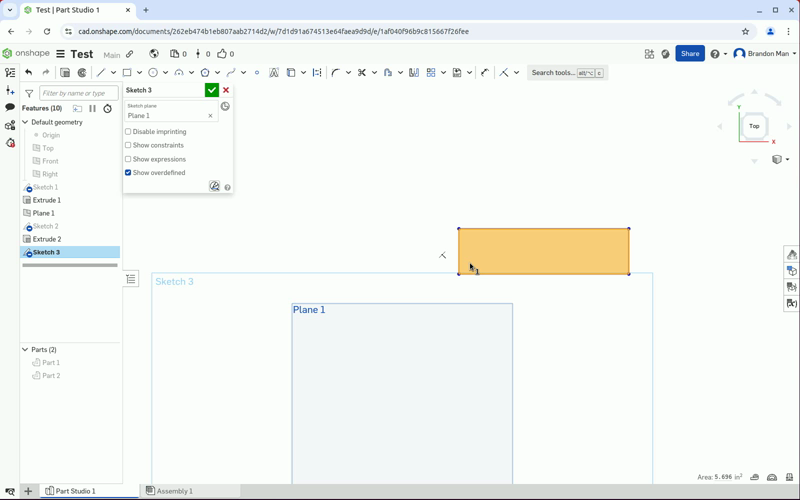
scroll(-6)
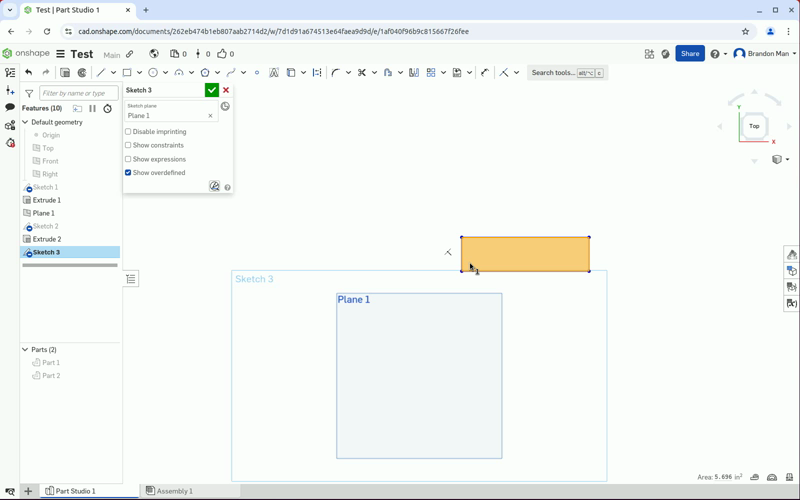
scroll(-6)
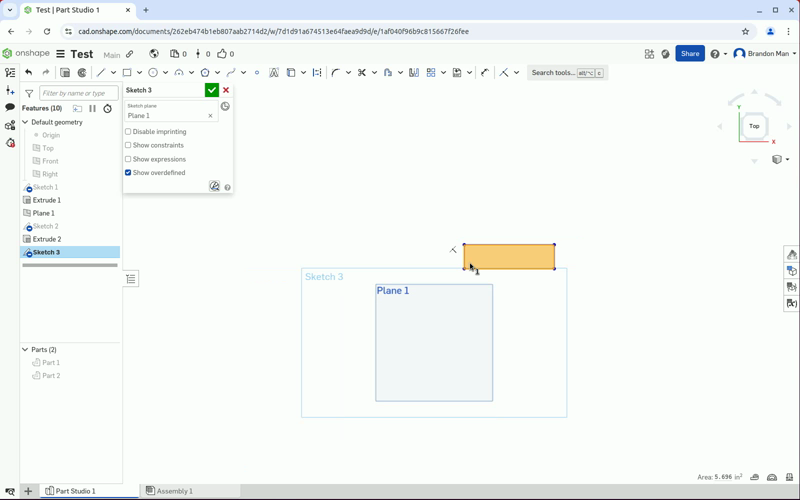
scroll(-6)
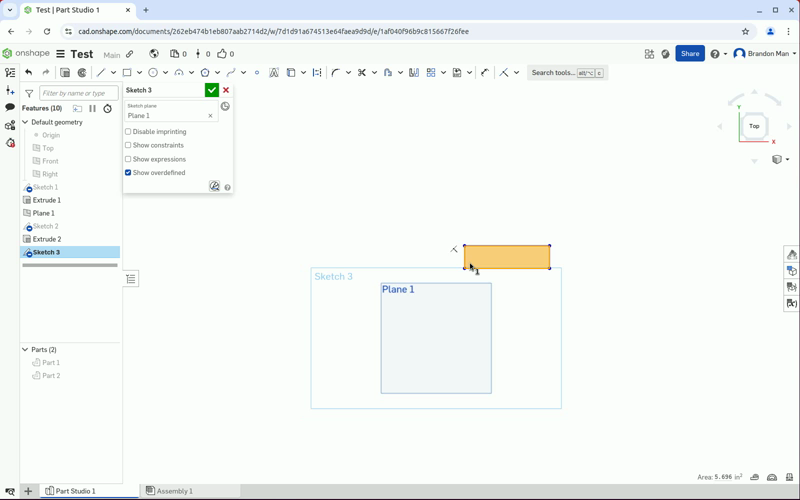
scroll(-6)
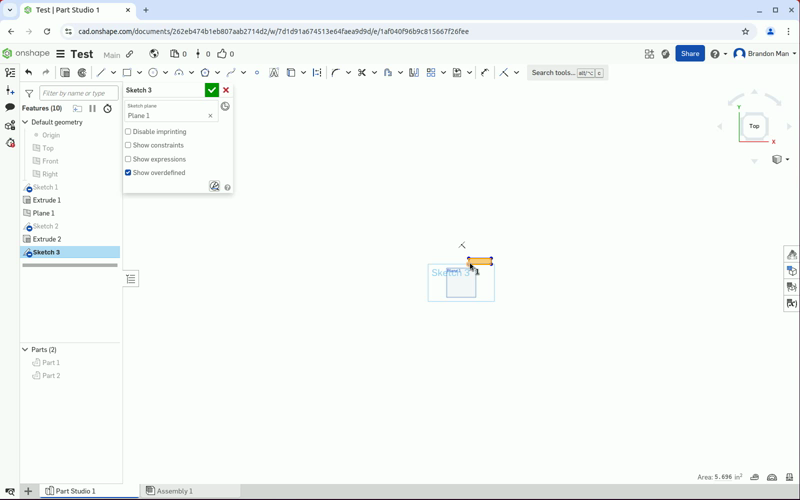
mouse_move(73, 352)
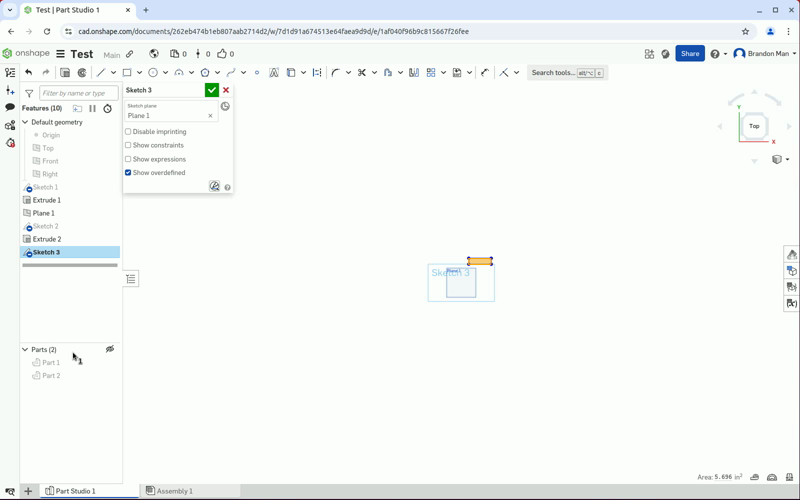
key(shift+y)
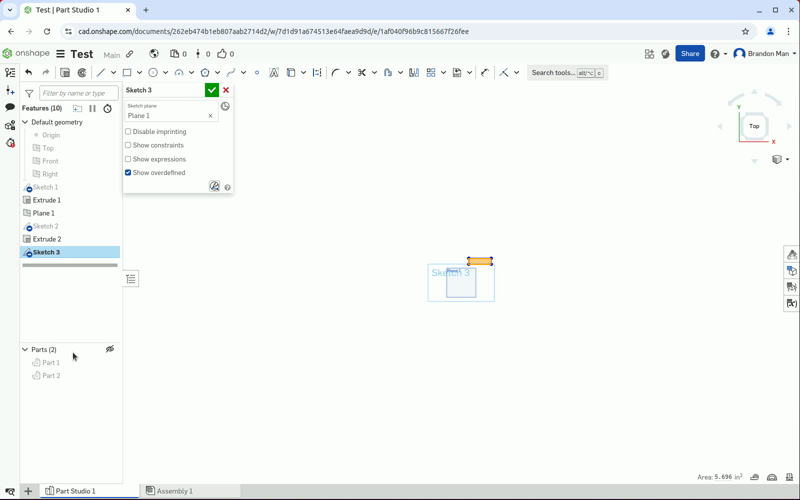
key(shift+e)
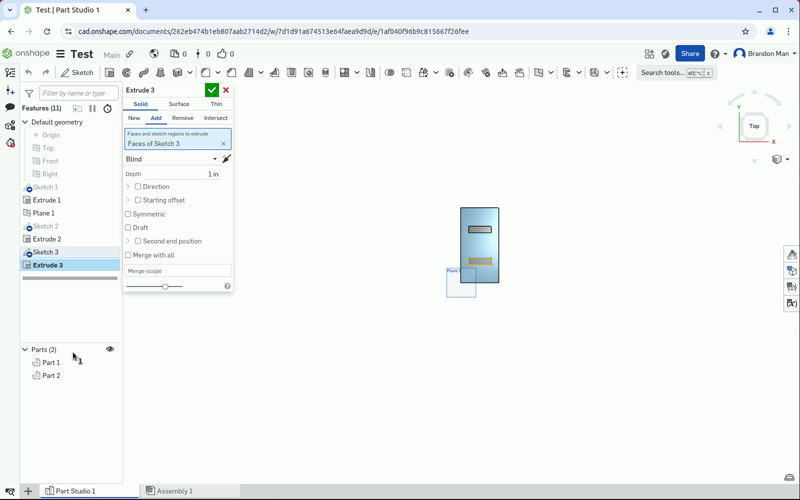
mouse_move(143, 106)
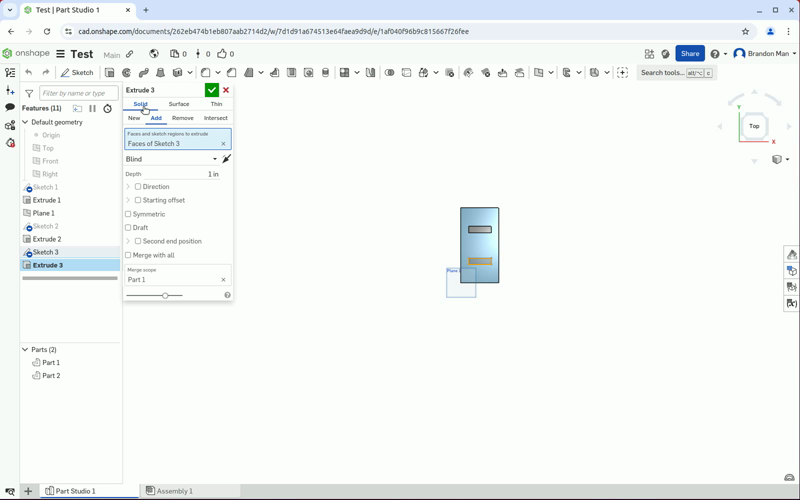
click(143, 106)
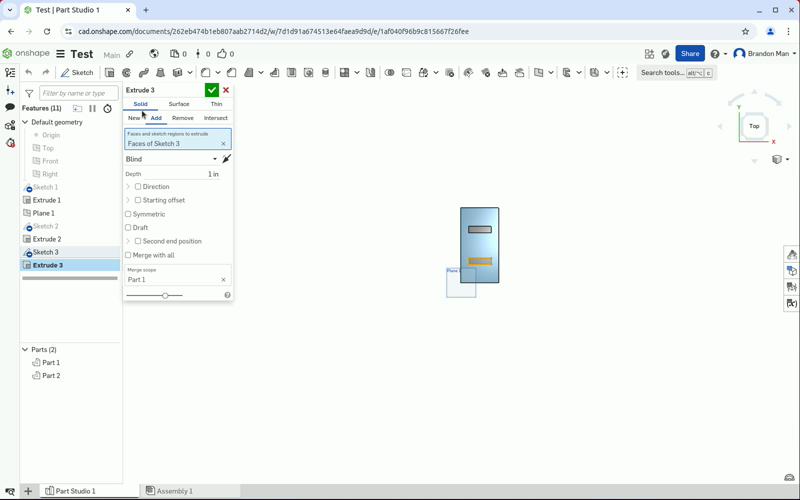
mouse_move(137, 120)
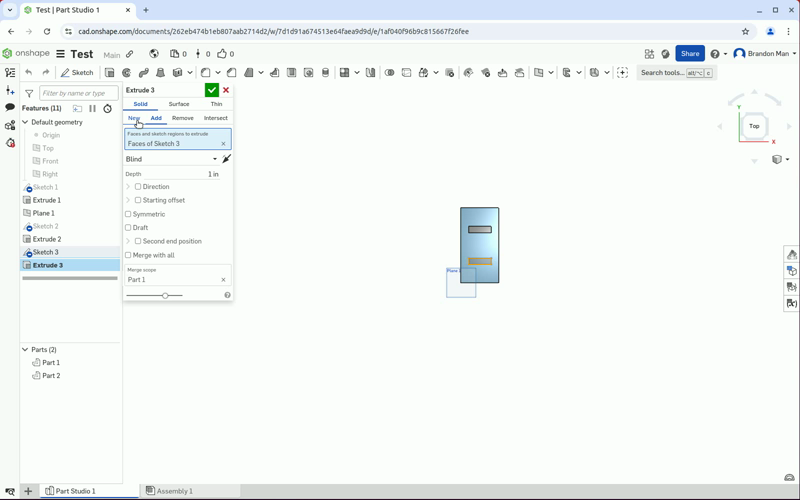
click(137, 120)
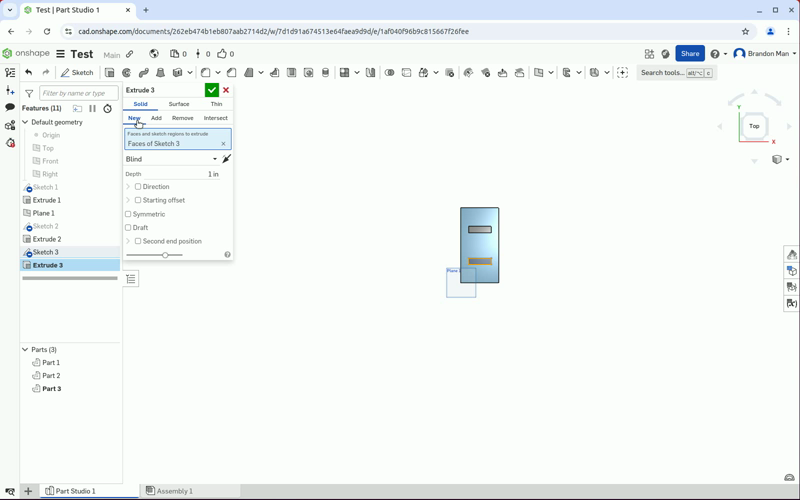
key(tab, 4)
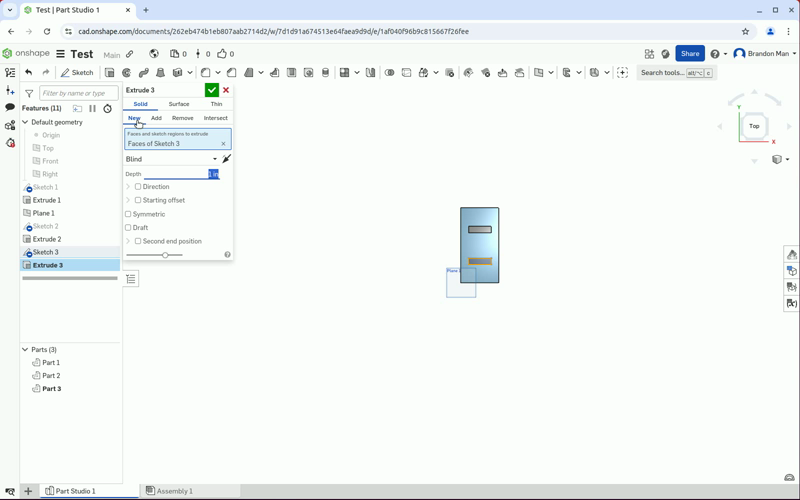
text(7.703)
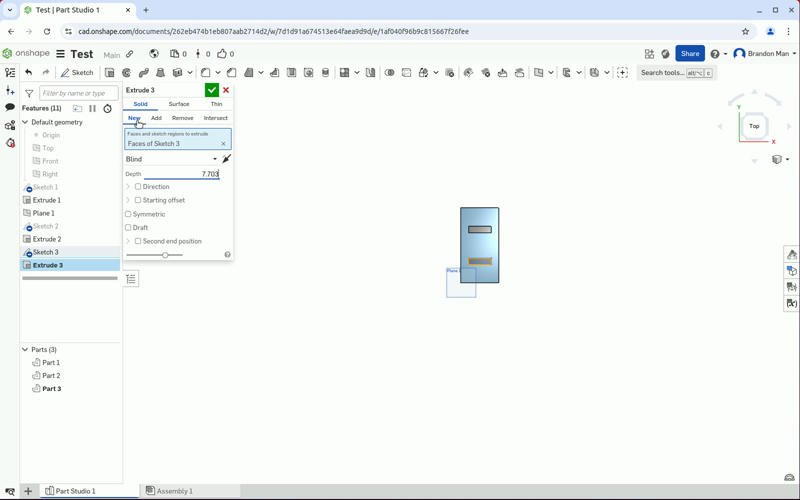
key(enter)
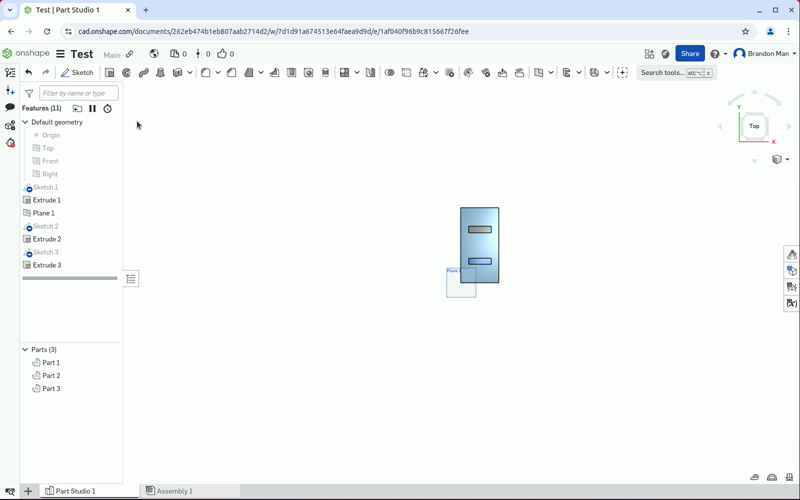
key(shift+h)
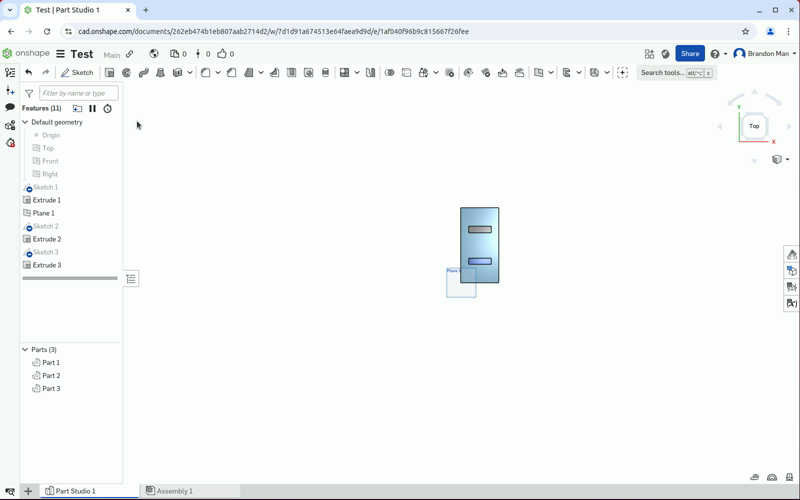
key(shift+h)
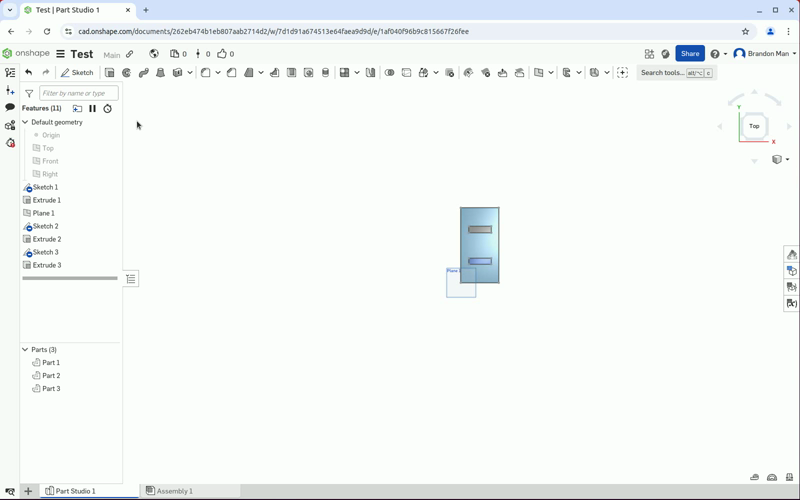
key(shift+7)
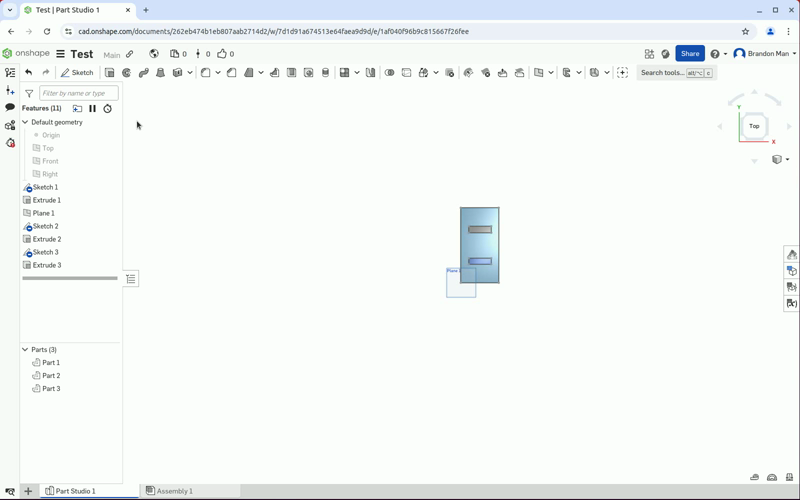
key(up, 3)
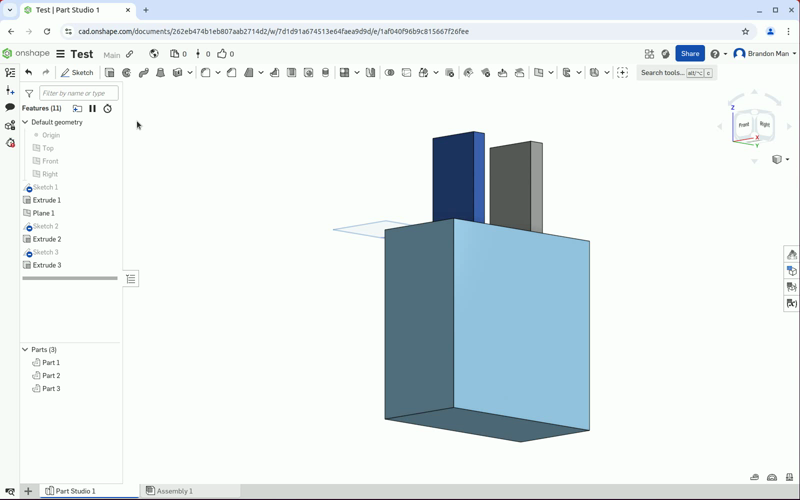
key(left, 3)
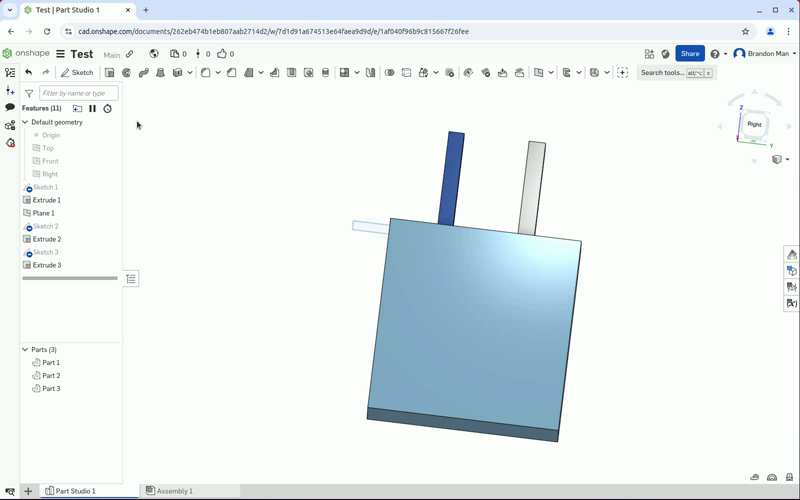
key(right, 3)
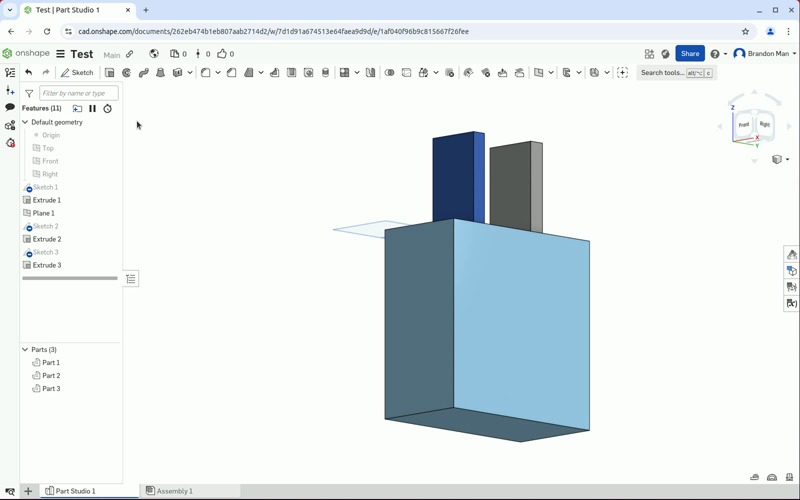
key(down, 3)
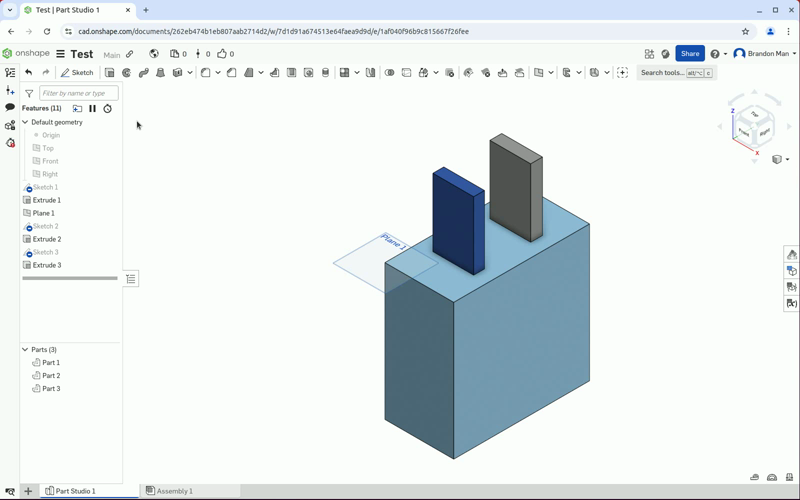
mouse_move(73, 189)
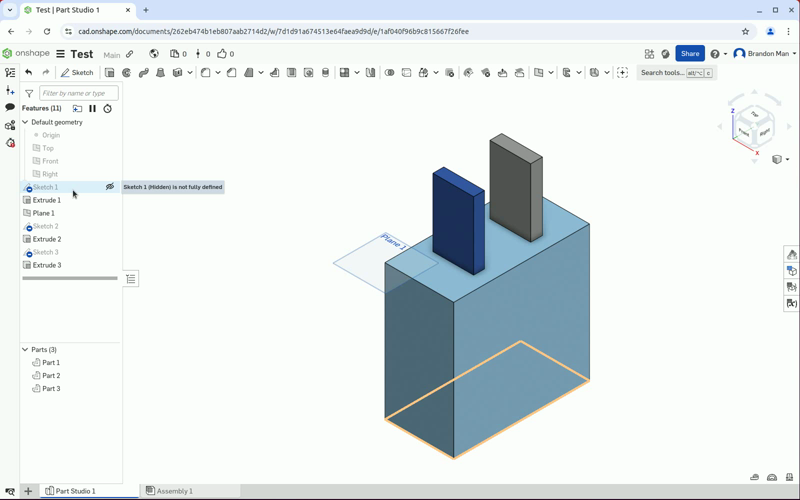
click(73, 189)